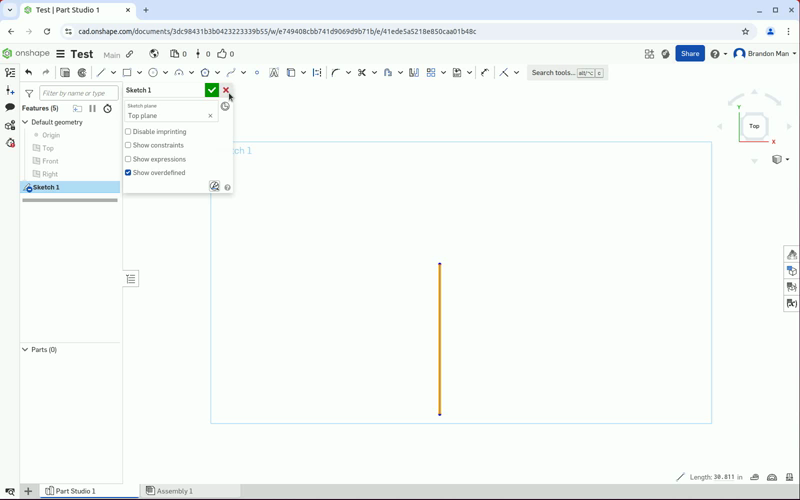
key(shift+h)
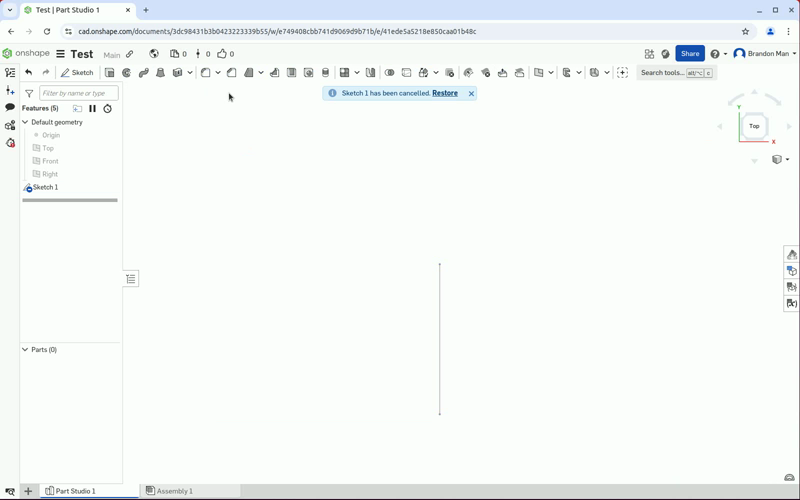
key(shift+s)
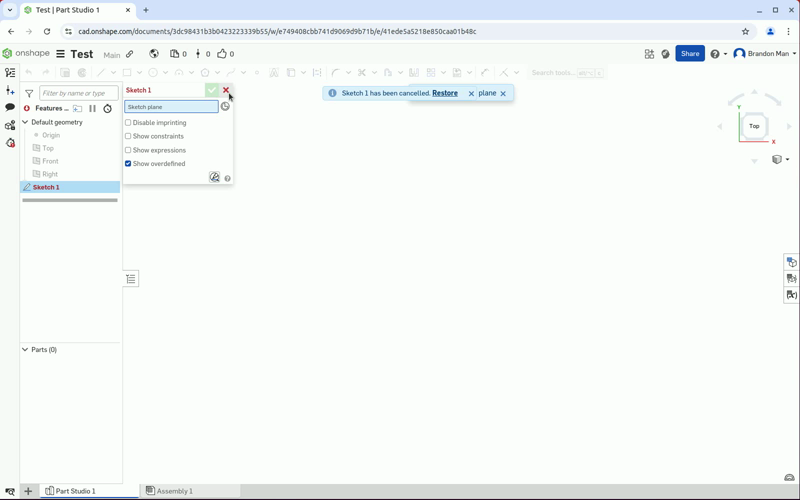
mouse_move(73, 150)
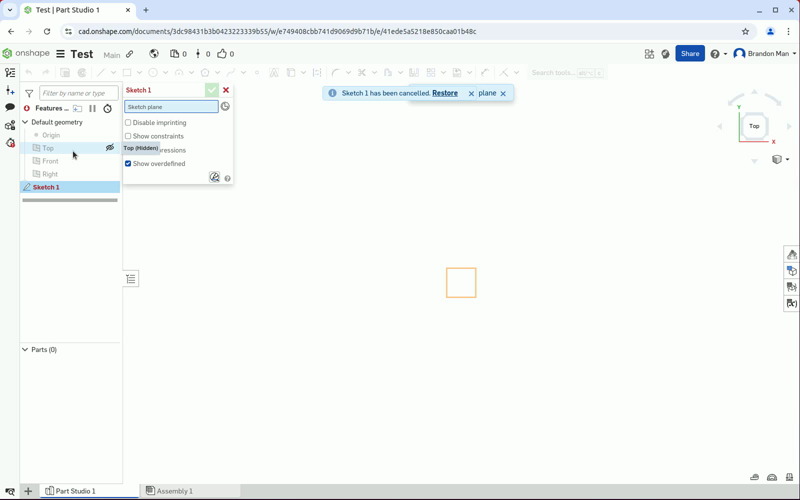
click(73, 150)
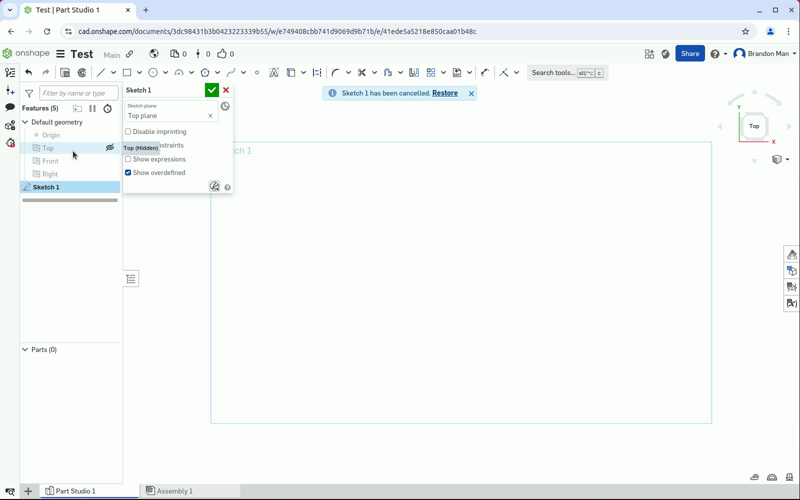
mouse_move(73, 352)
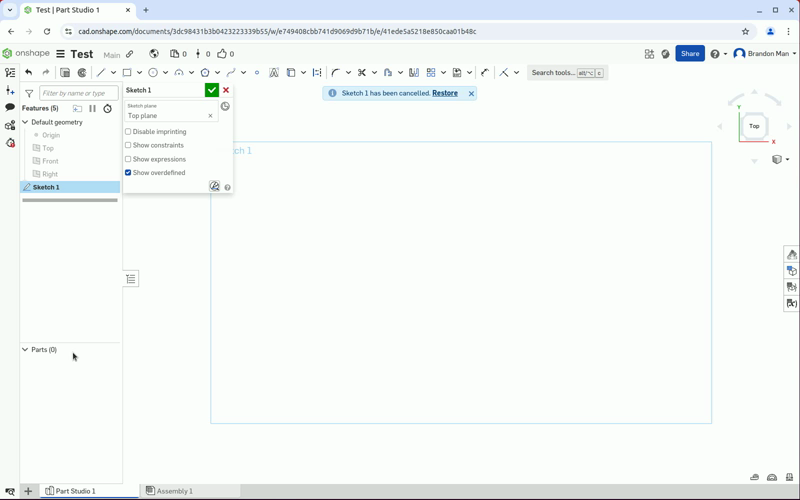
key(y)
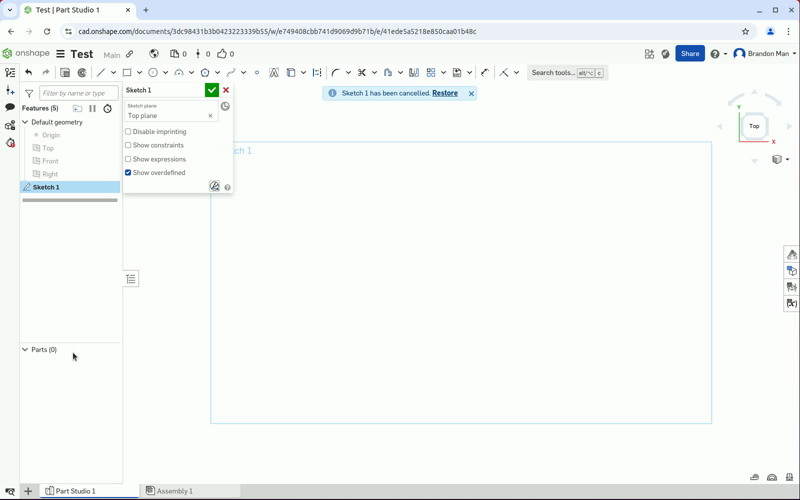
key(l)
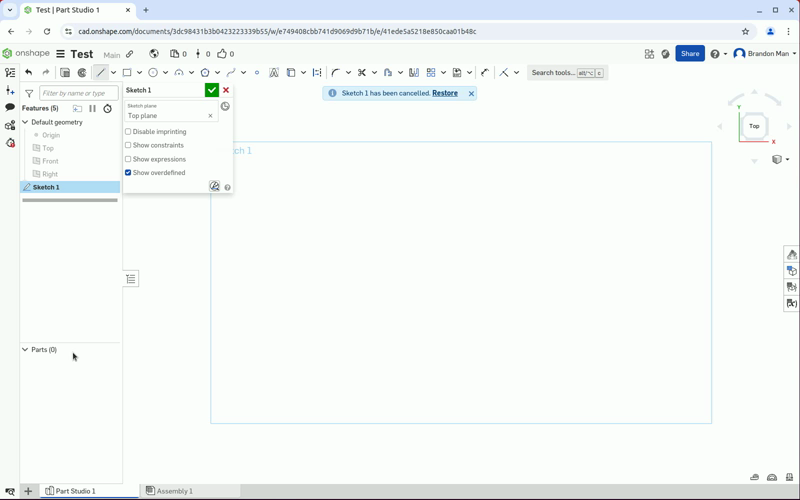
key_down(shift)
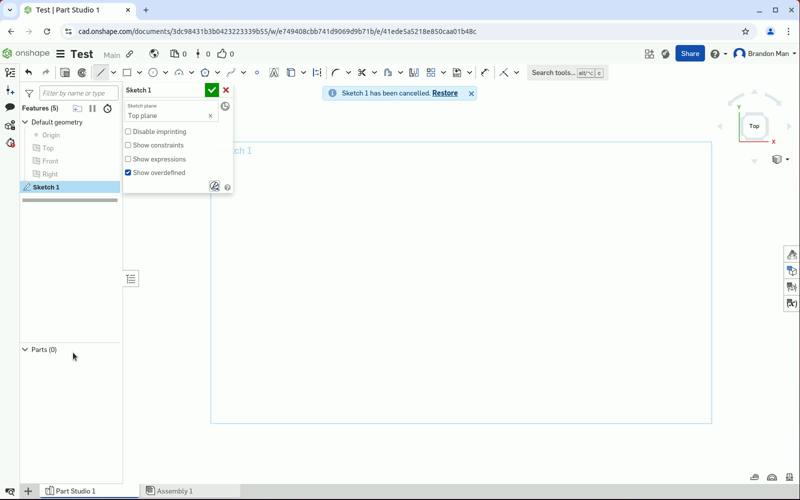
mouse_move(349, 299)
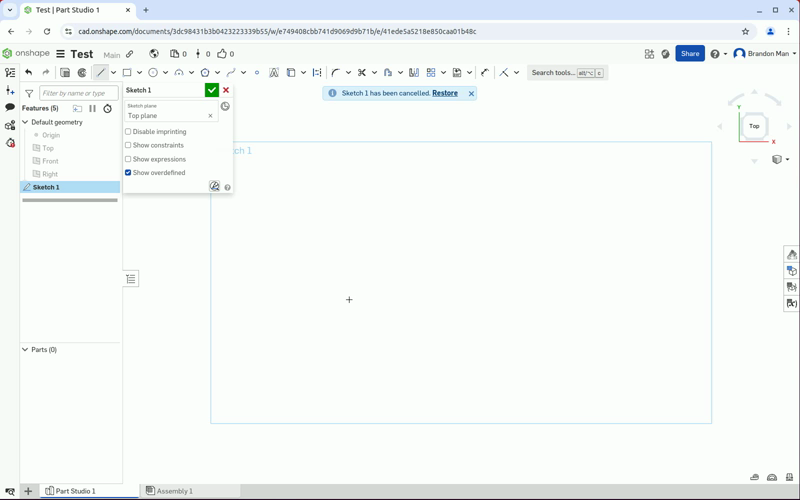
click(349, 299)
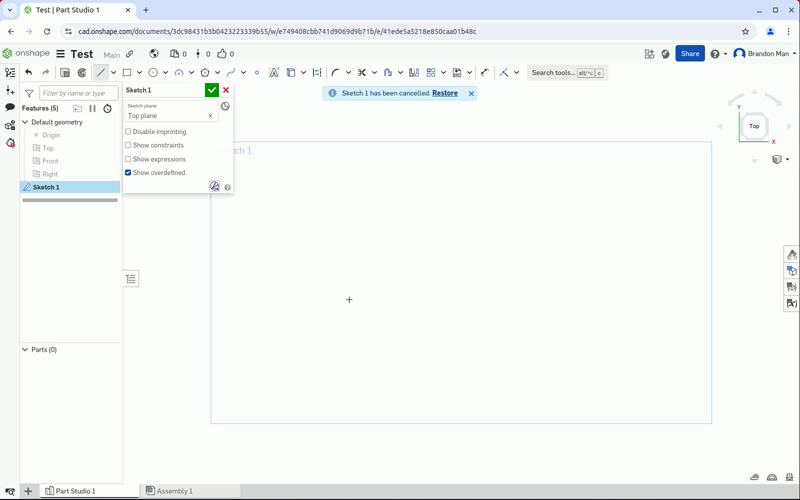
key_up(shift)
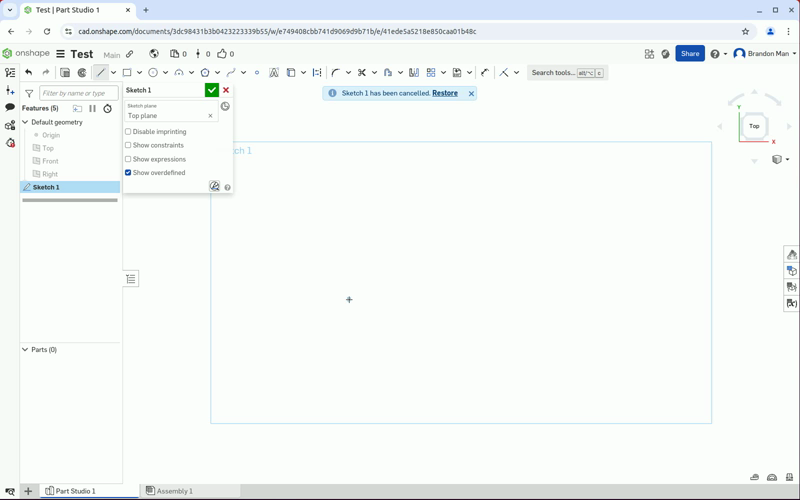
key_down(shift)
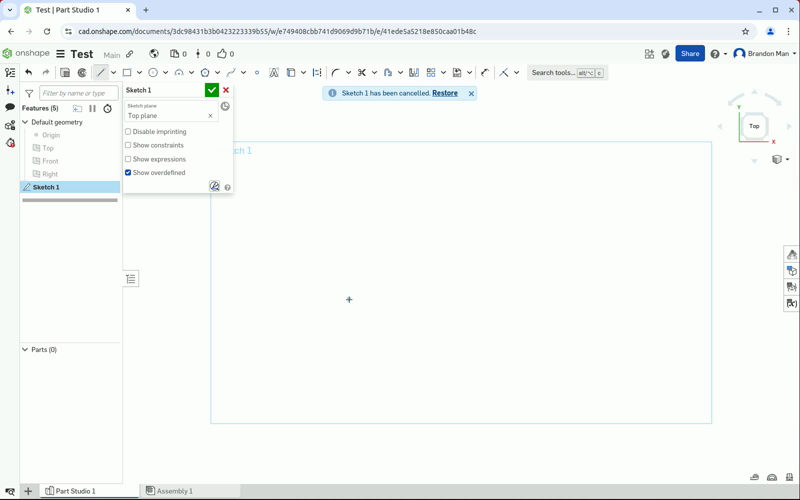
mouse_move(544, 299)
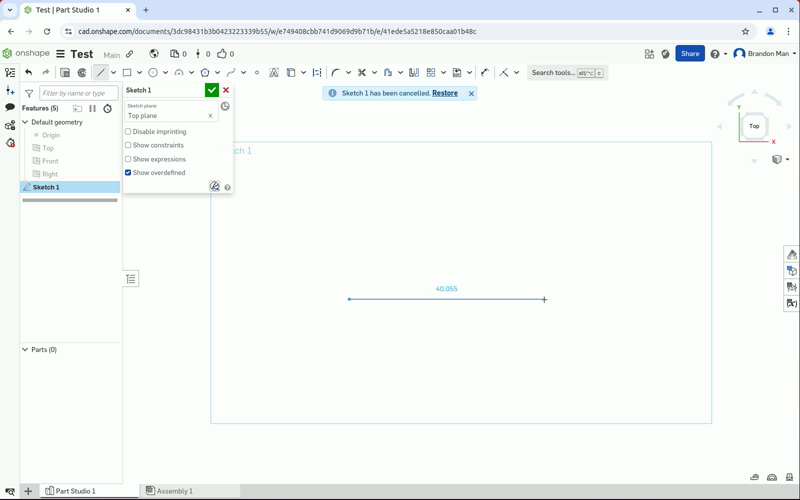
click(544, 299)
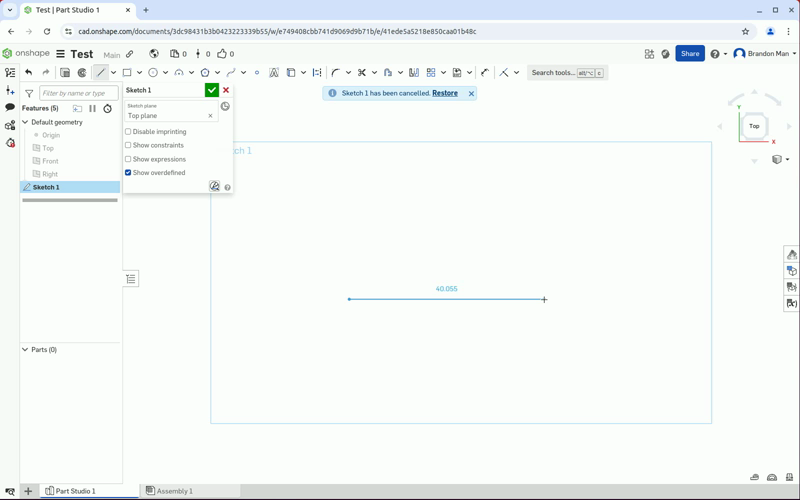
key_up(shift)
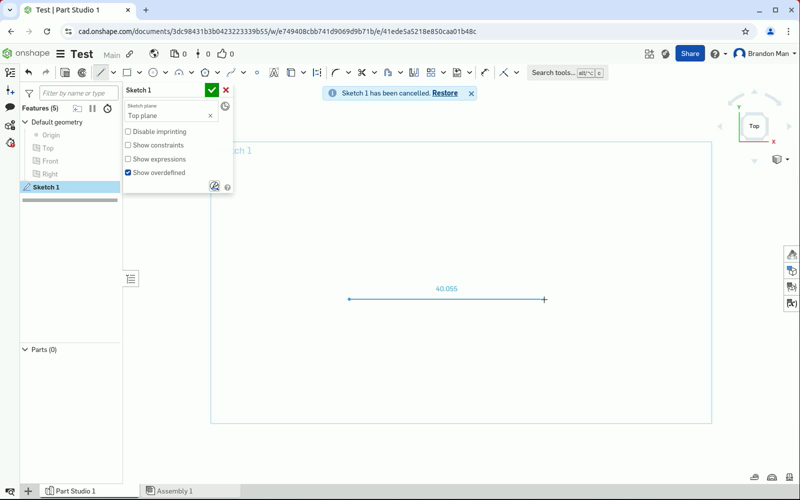
key_down(shift)
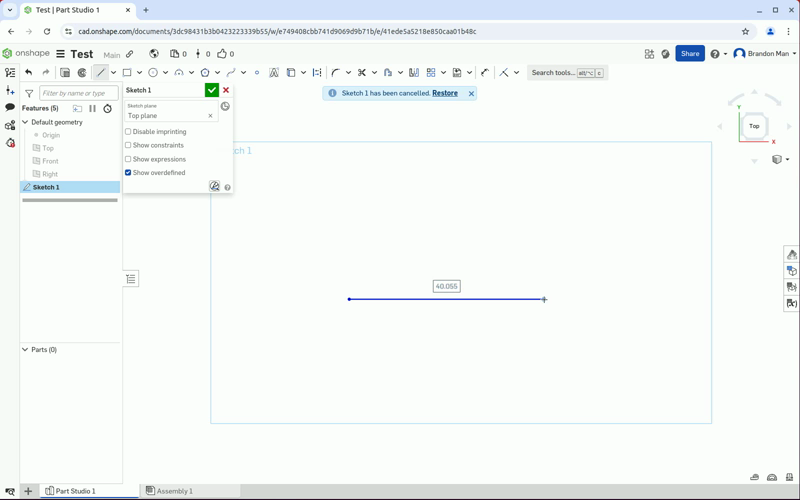
mouse_move(574, 299)
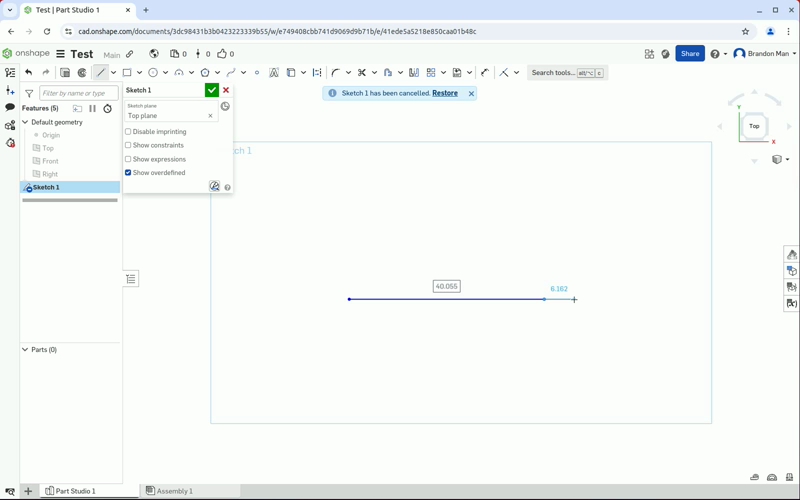
mouse_move(544, 266)
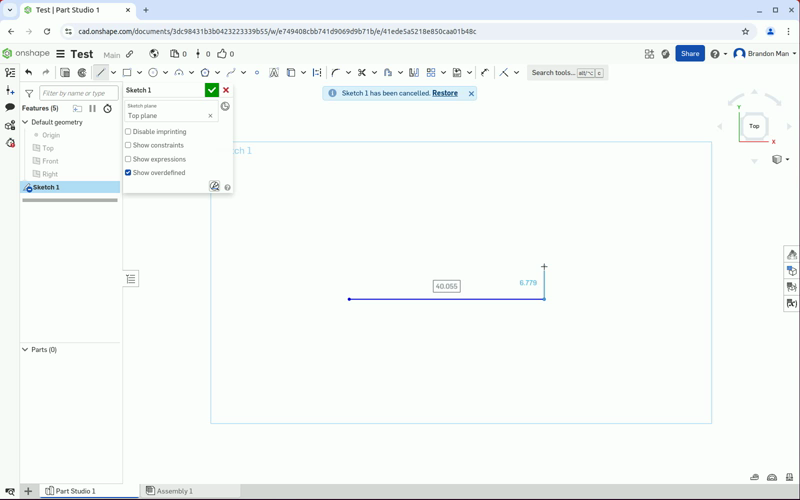
click(544, 266)
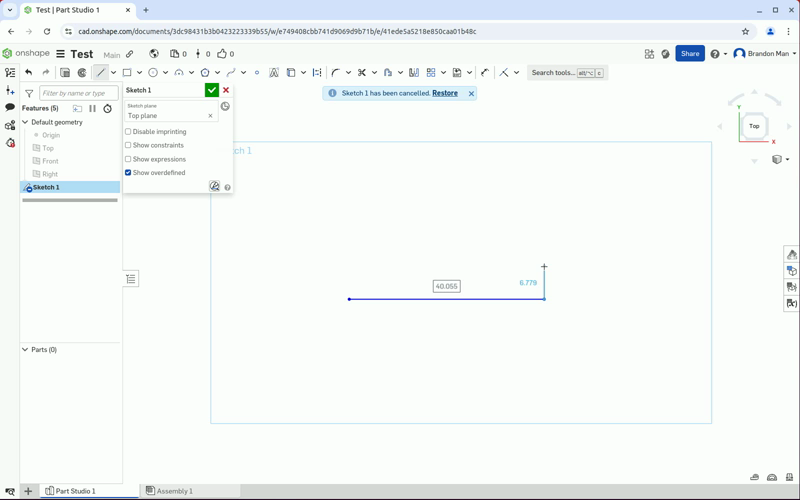
key_up(shift)
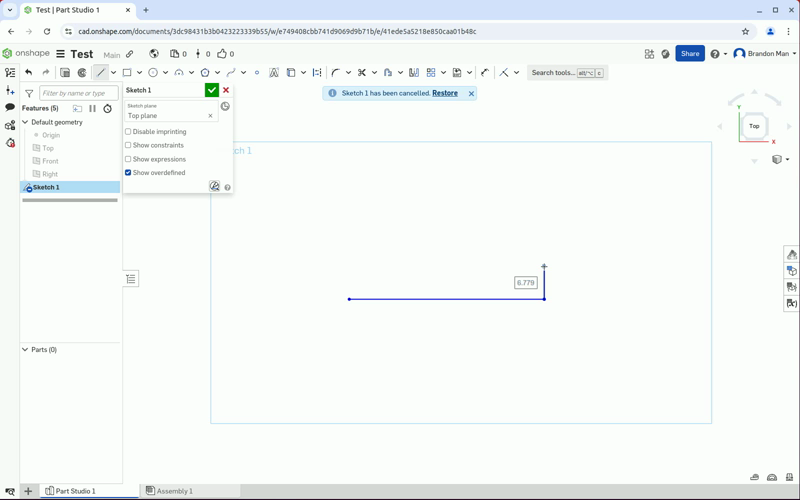
key_down(shift)
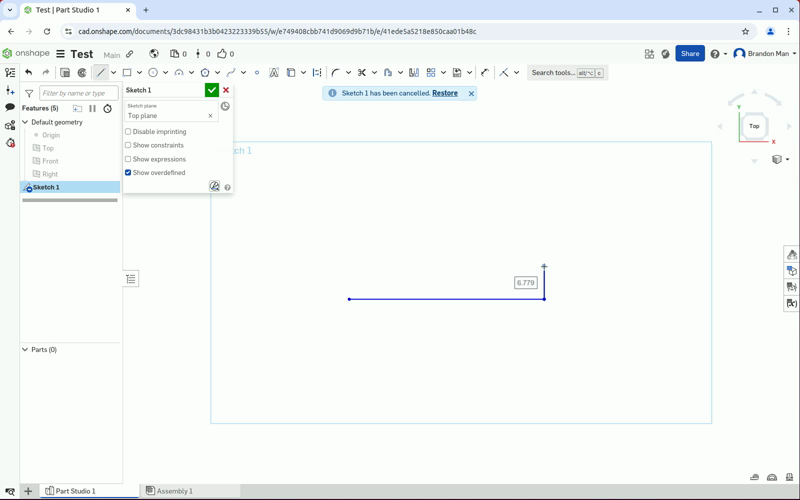
mouse_move(349, 266)
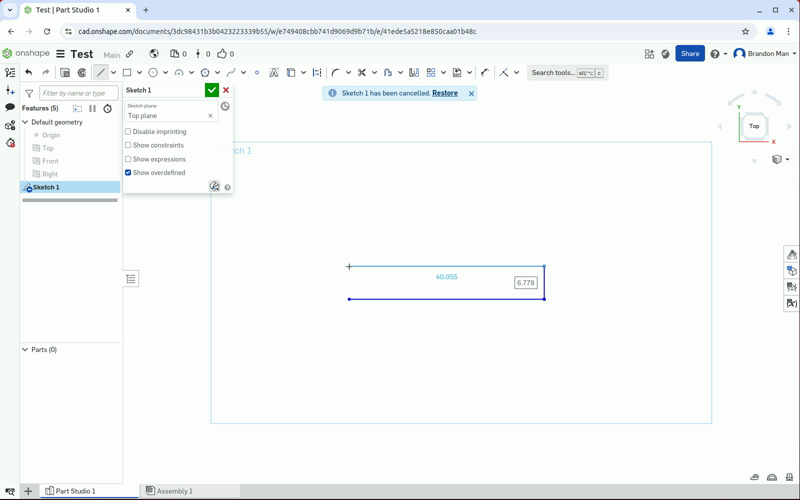
click(349, 266)
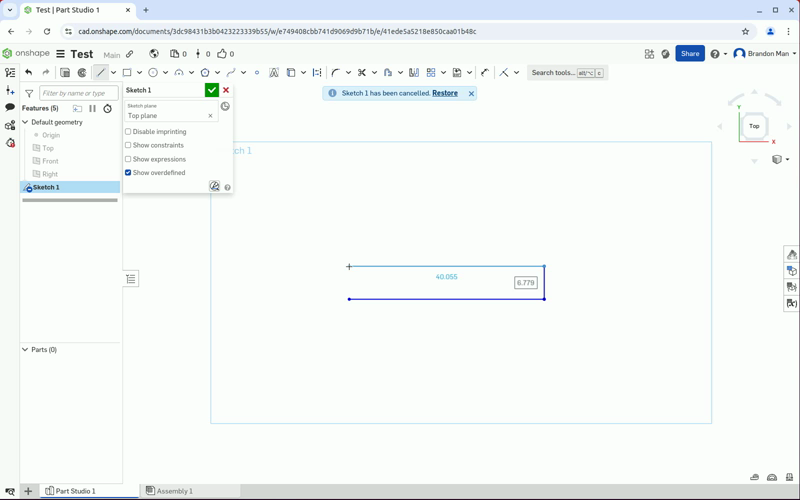
key_up(shift)
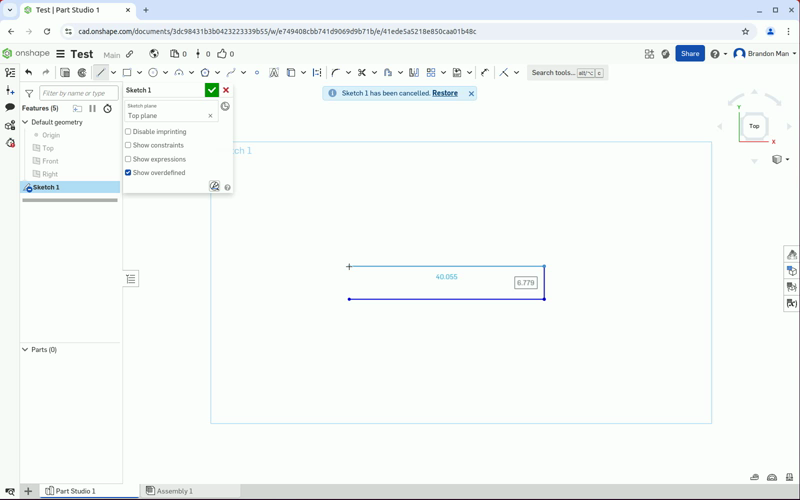
mouse_move(379, 266)
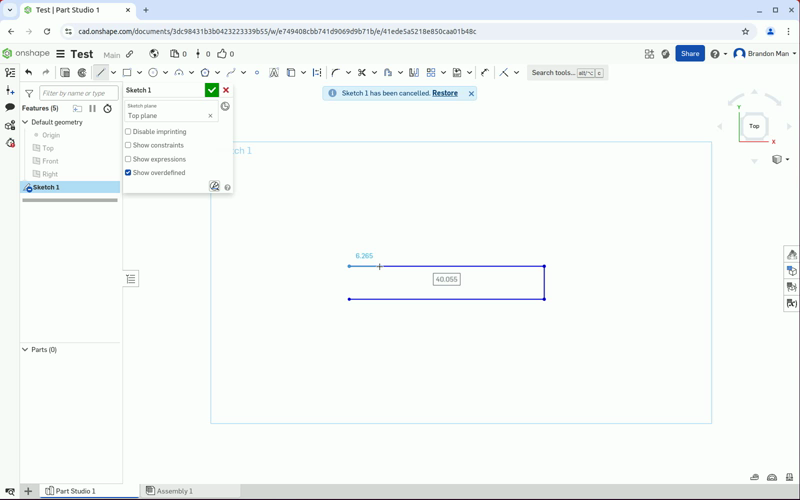
key_down(shift)
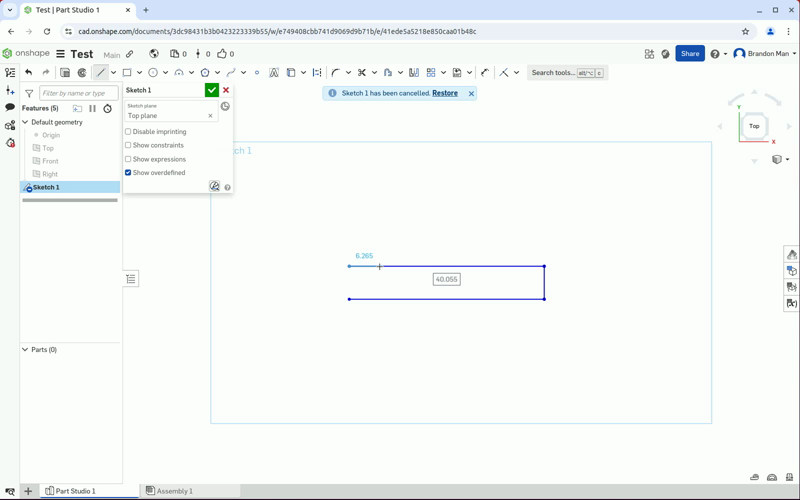
mouse_move(349, 299)
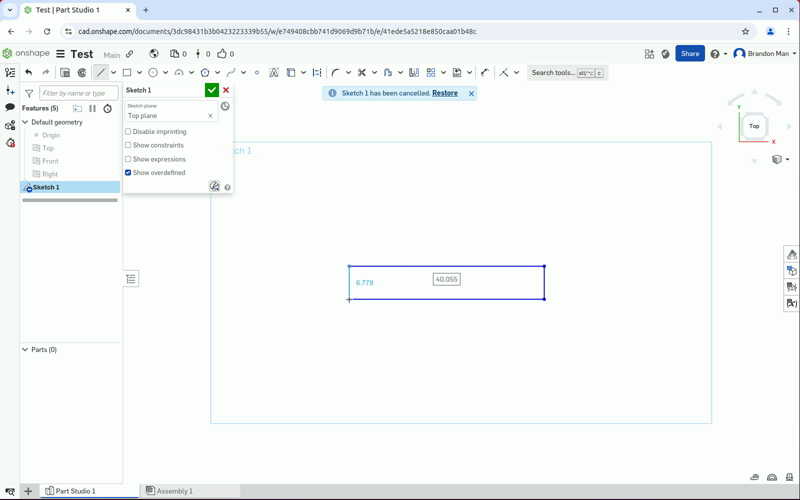
key_up(shift)
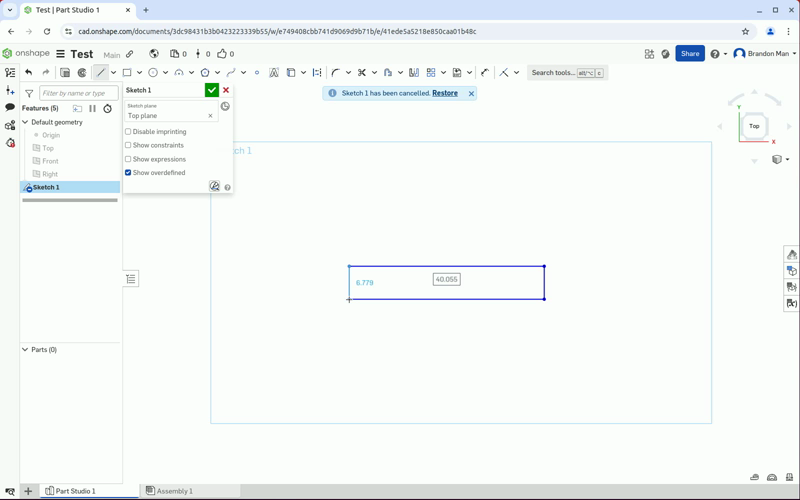
click(349, 299)
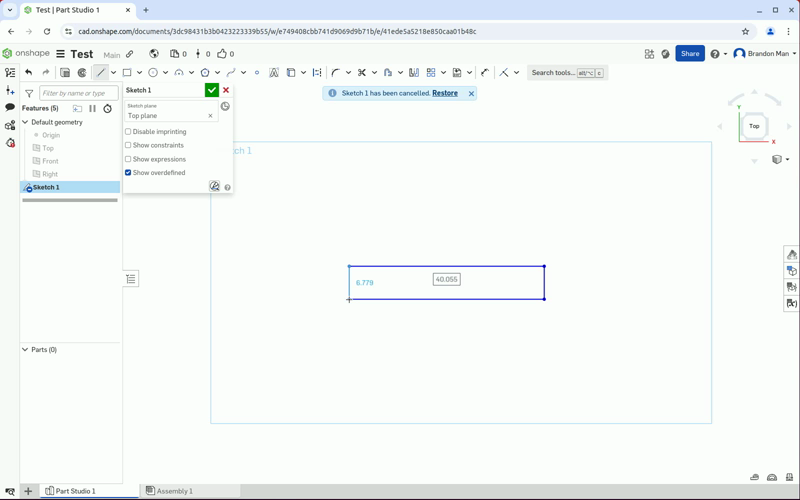
key(esc)
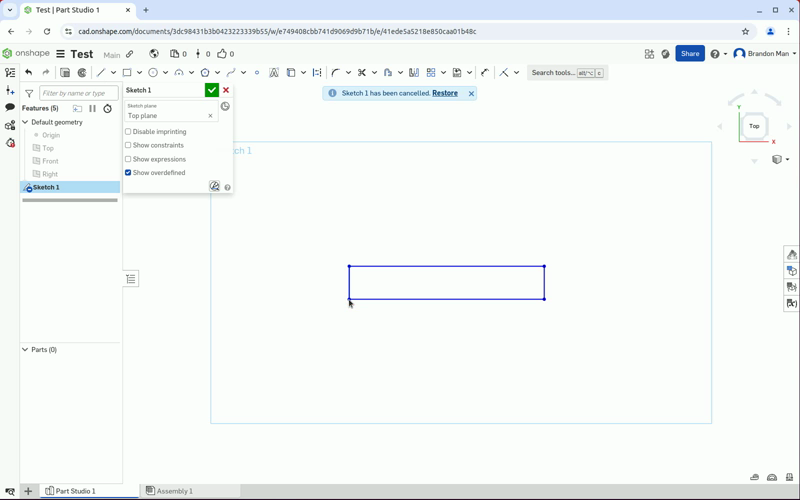
mouse_move(525, 278)
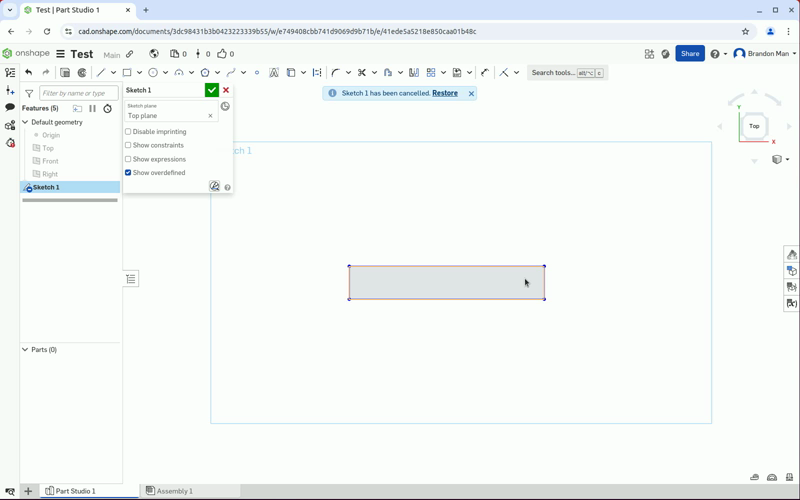
click(525, 278)
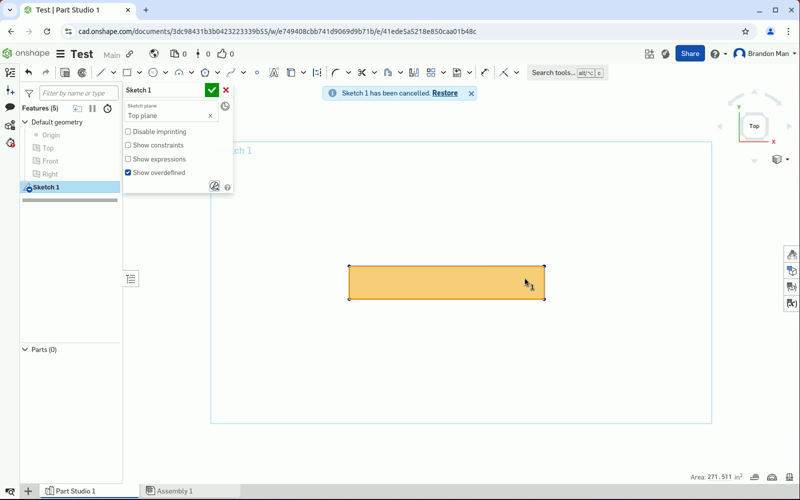
mouse_move(73, 352)
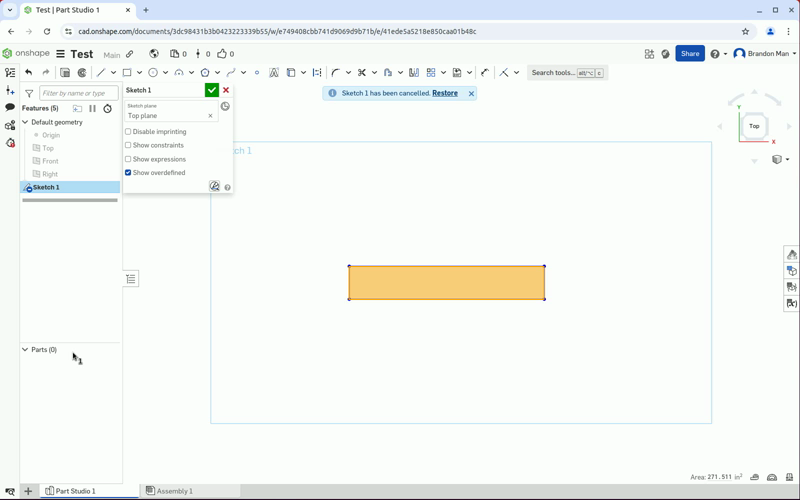
key(shift+y)
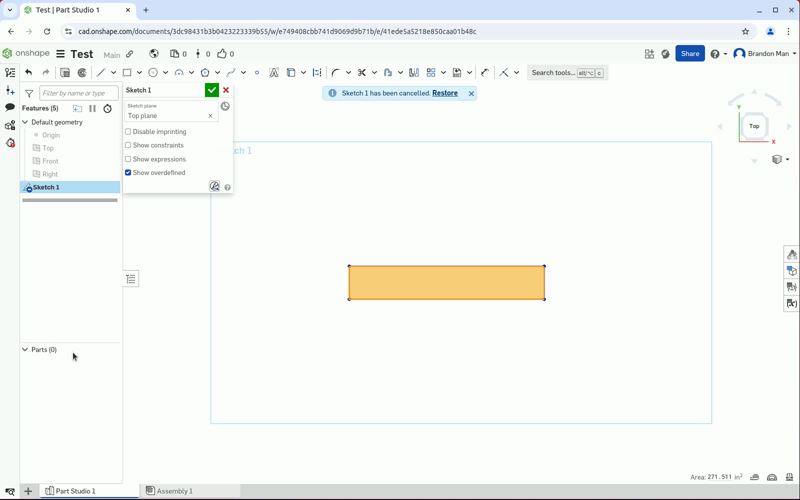
key(shift+e)
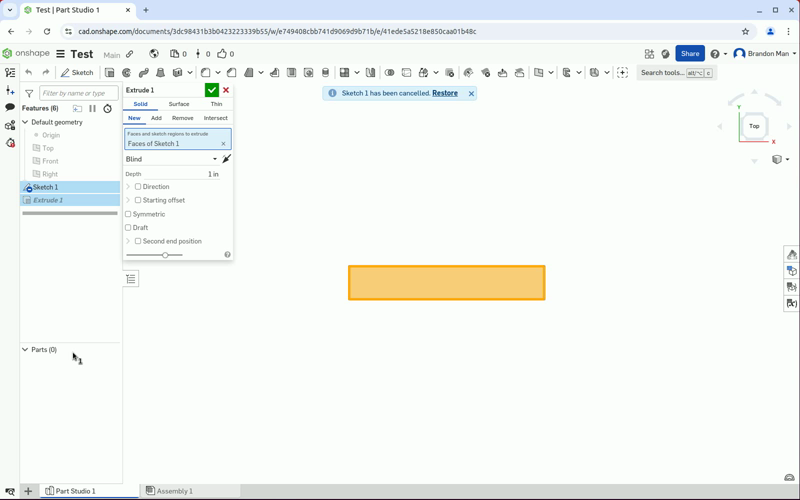
mouse_move(143, 106)
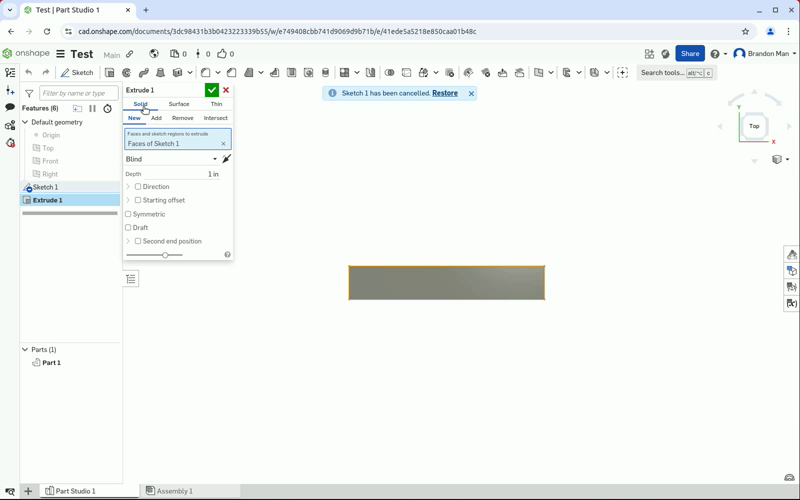
click(143, 106)
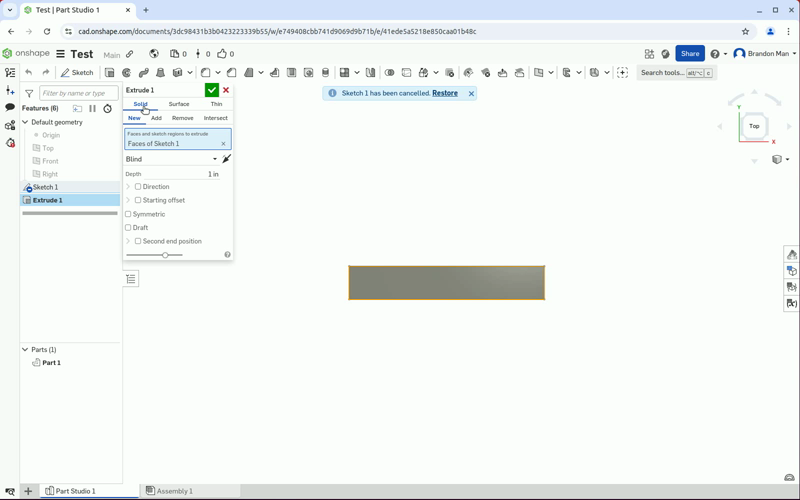
mouse_move(137, 120)
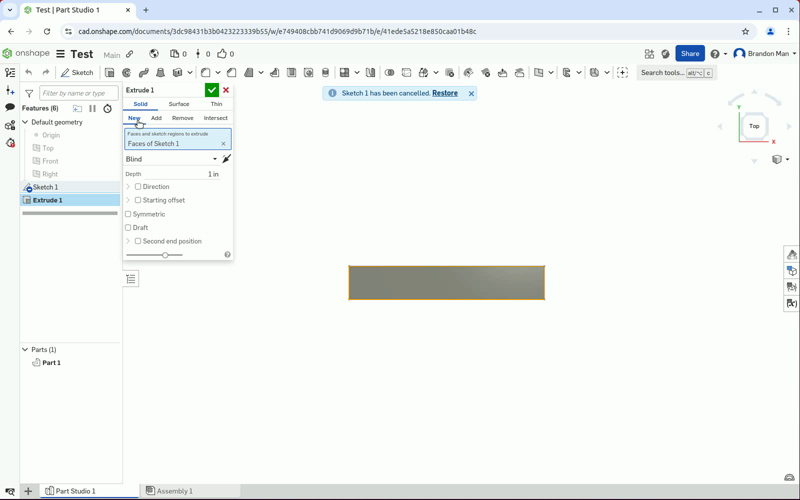
click(137, 120)
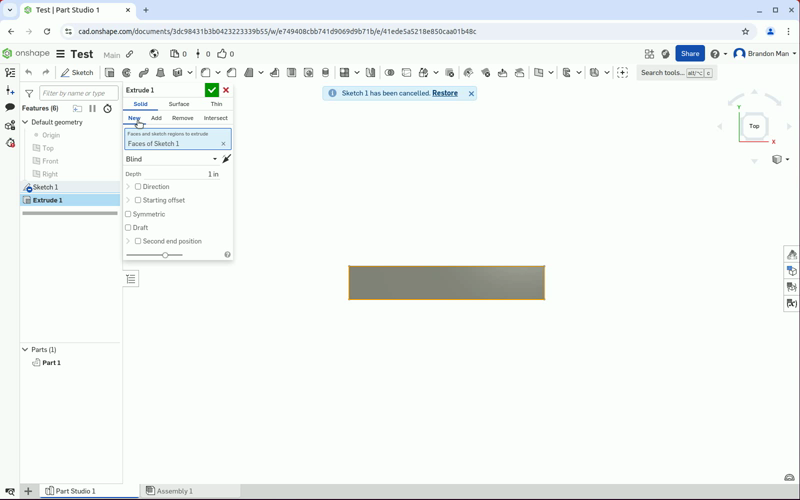
key(tab, 4)
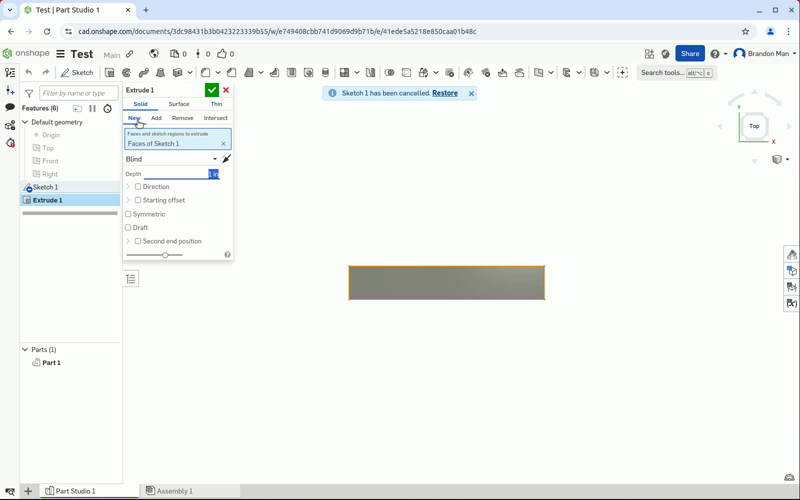
text(-0.241)
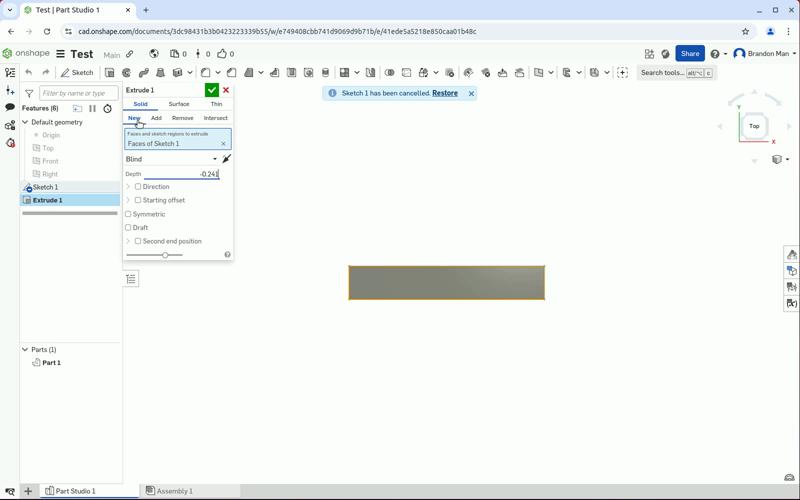
key(enter)
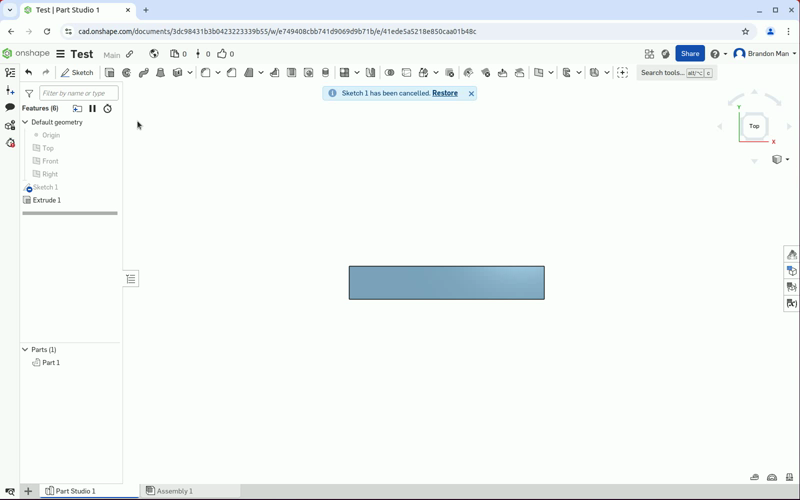
key(shift+h)
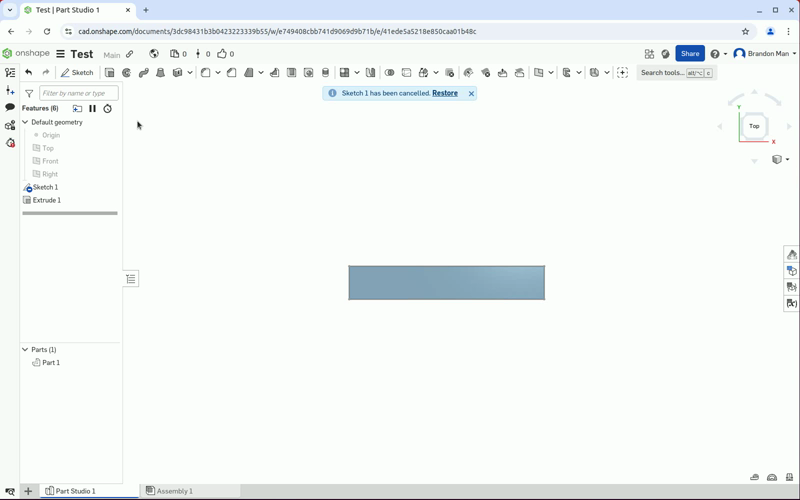
key(shift+h)
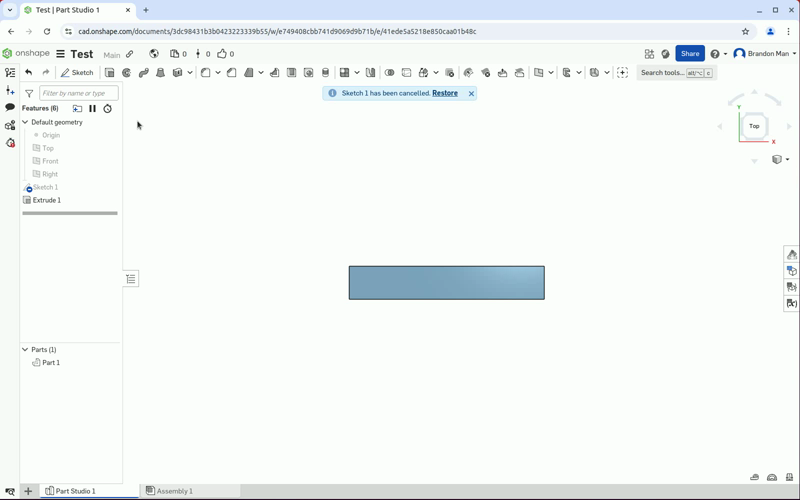
mouse_move(73, 189)
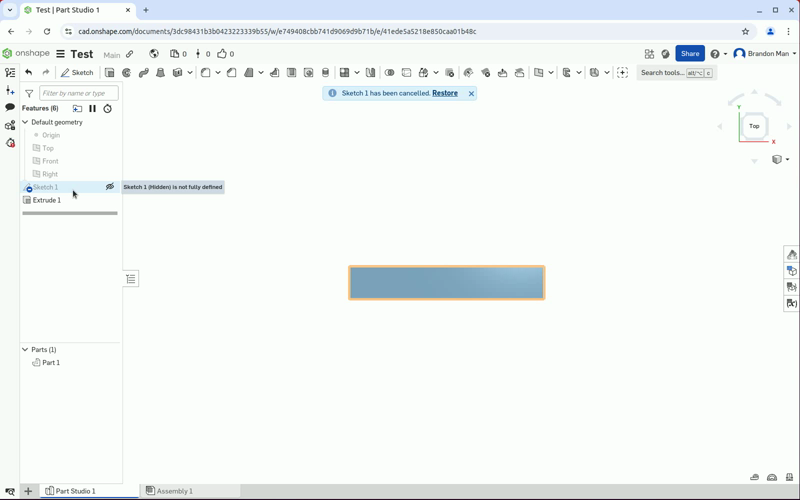
click(73, 189)
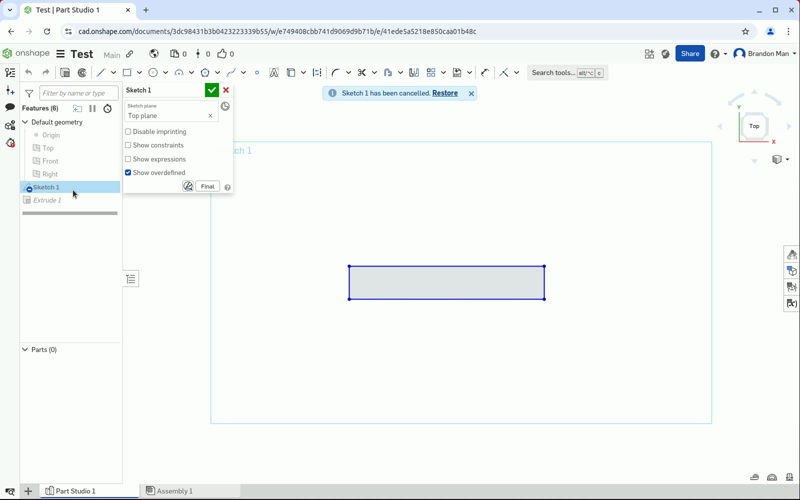
mouse_move(229, 92)
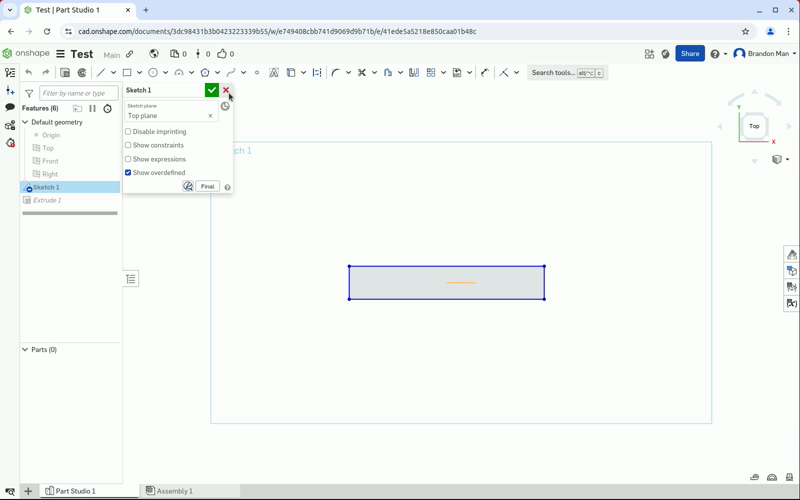
click(229, 92)
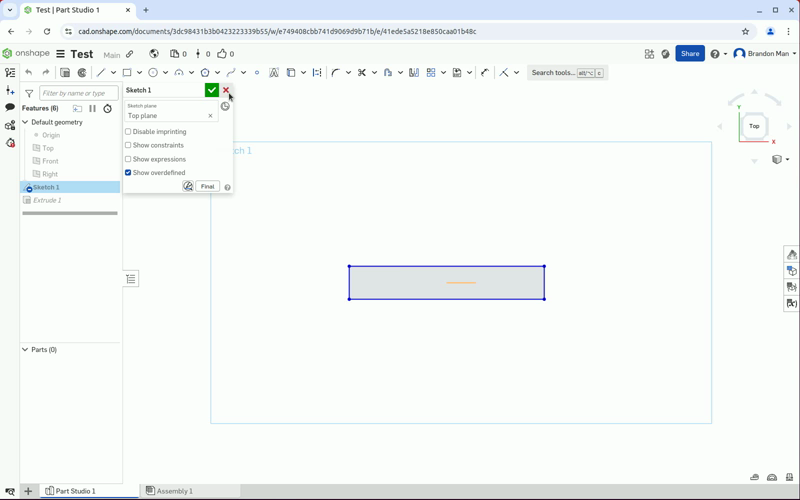
key(shift+s)
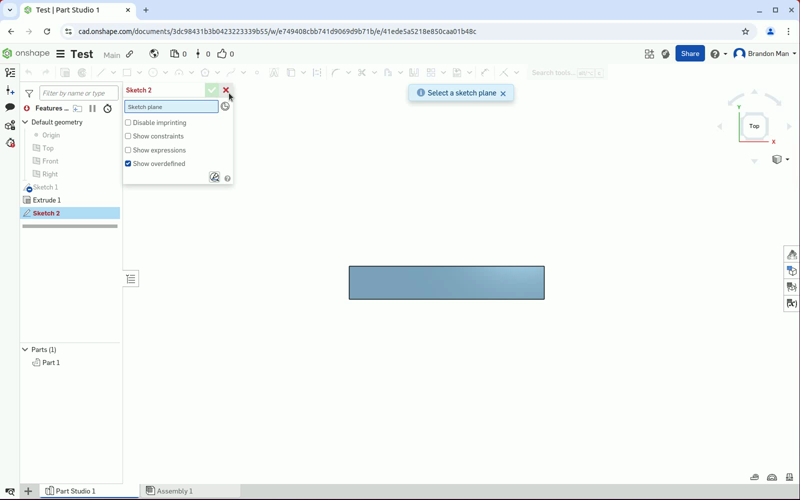
mouse_move(73, 150)
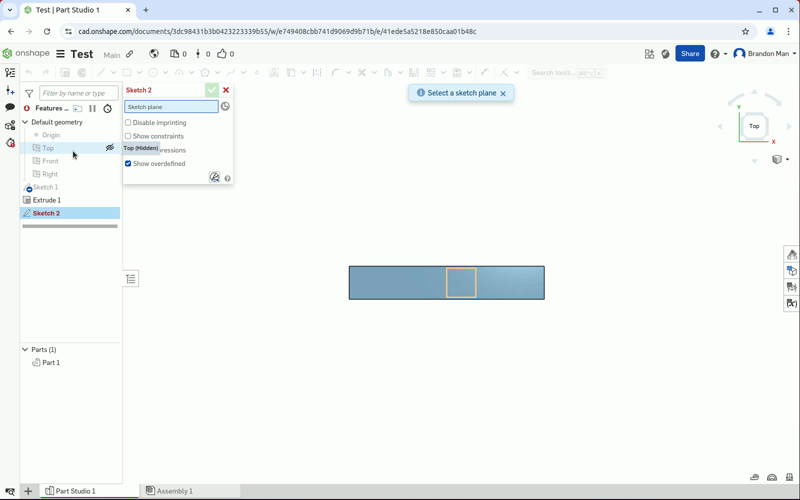
click(73, 150)
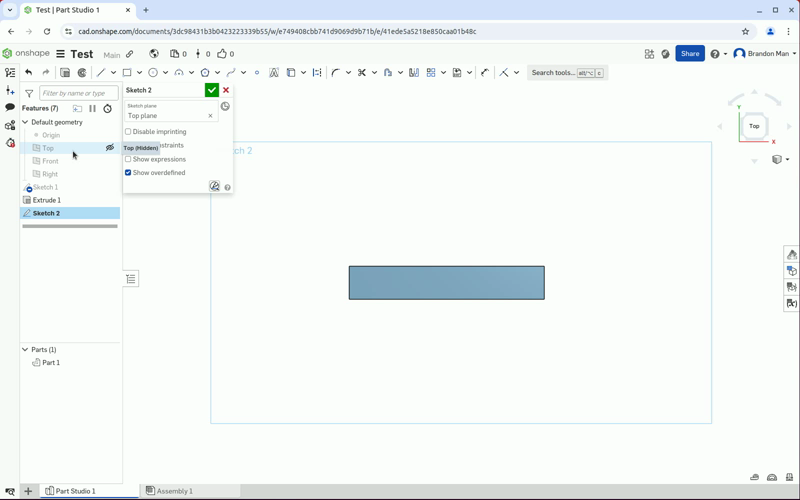
mouse_move(73, 352)
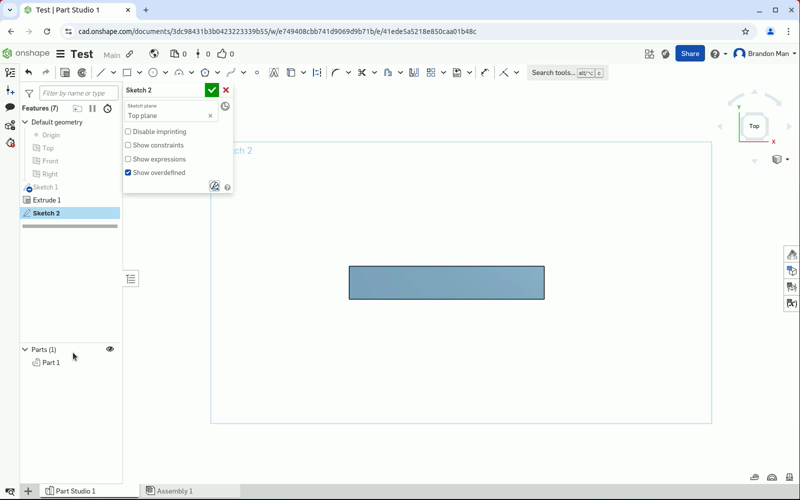
key(y)
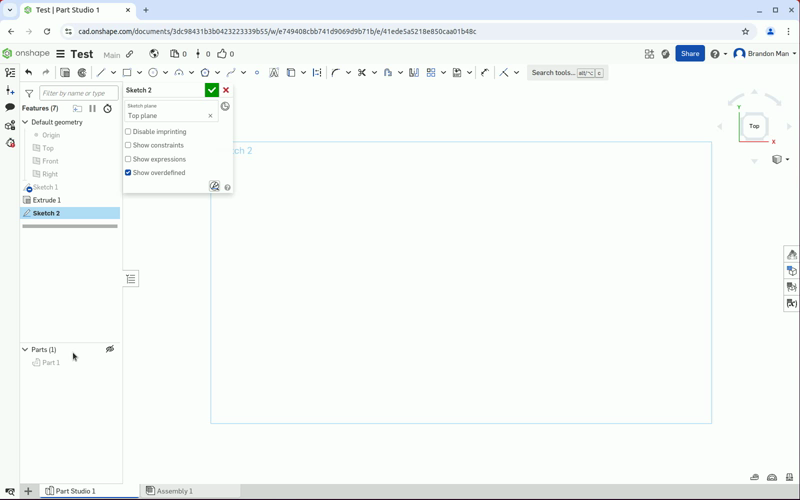
key(l)
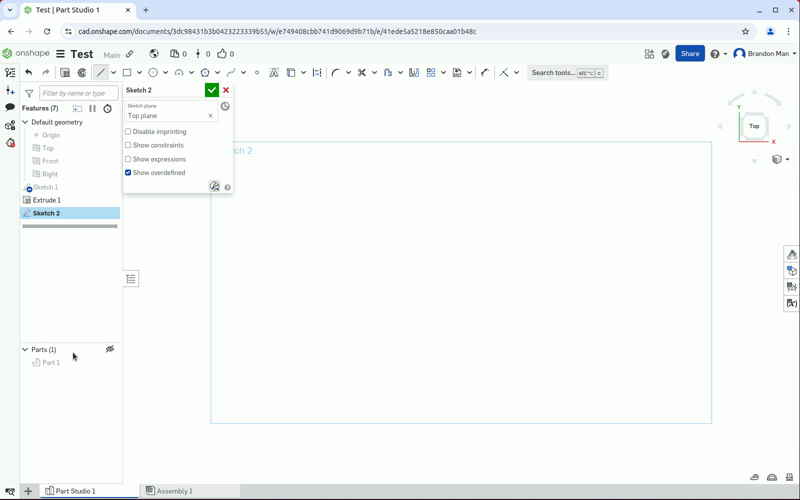
key_down(shift)
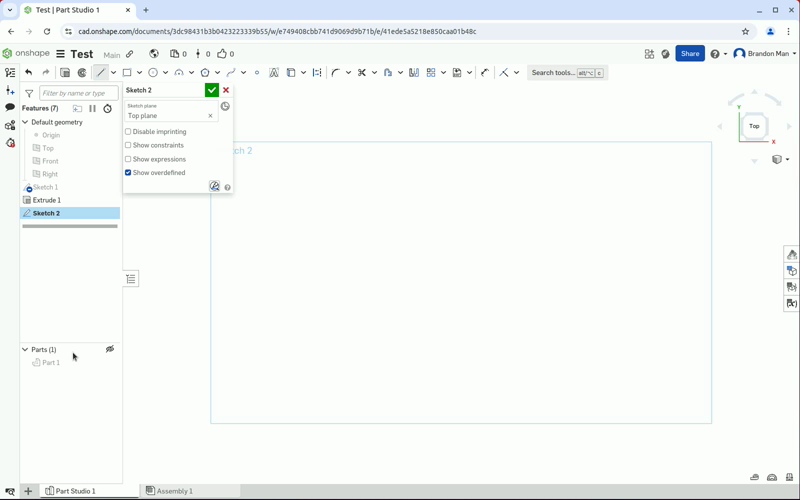
mouse_move(348, 300)
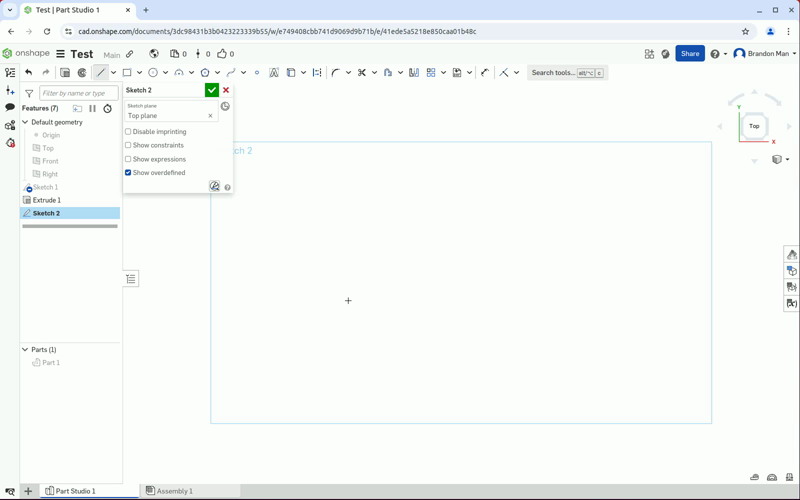
click(348, 300)
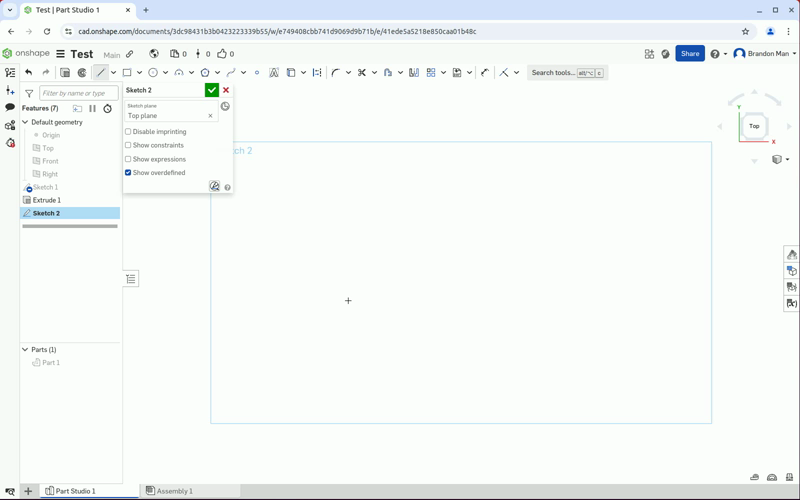
key_up(shift)
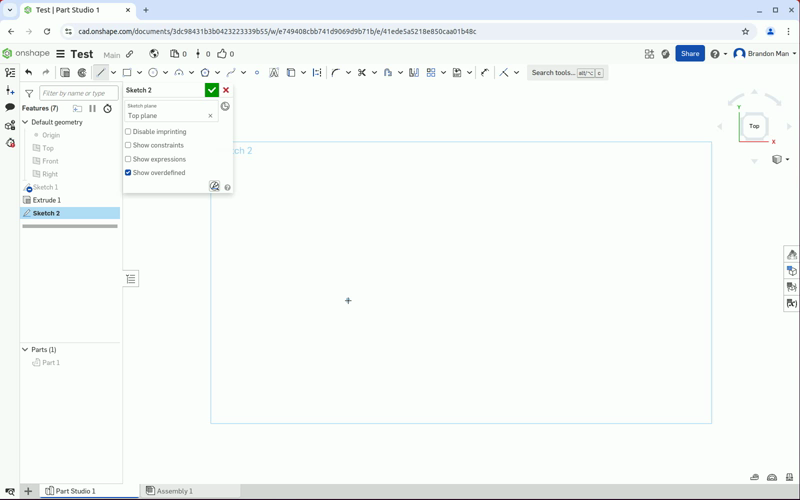
key_down(shift)
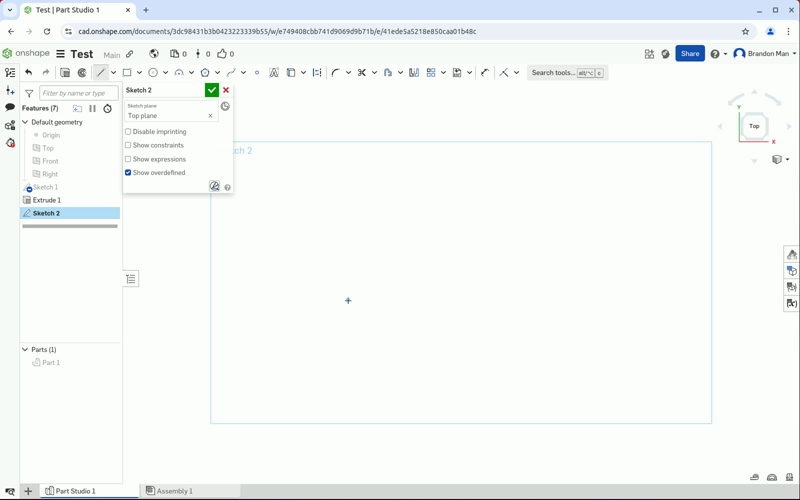
mouse_move(545, 300)
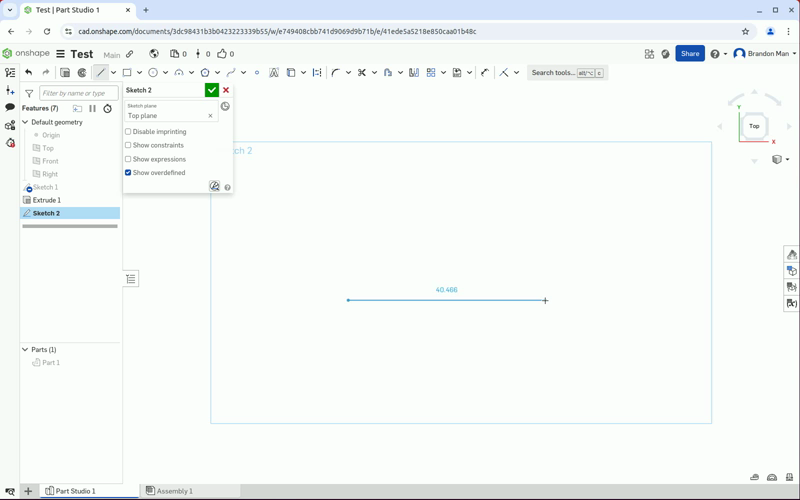
click(545, 300)
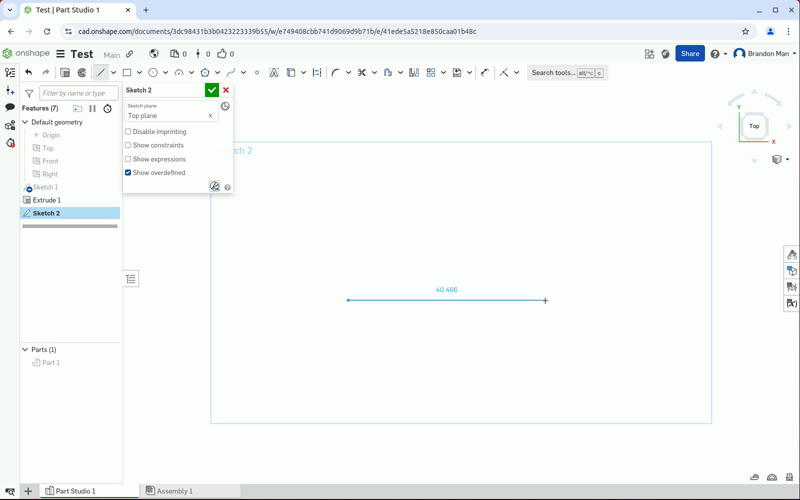
key_up(shift)
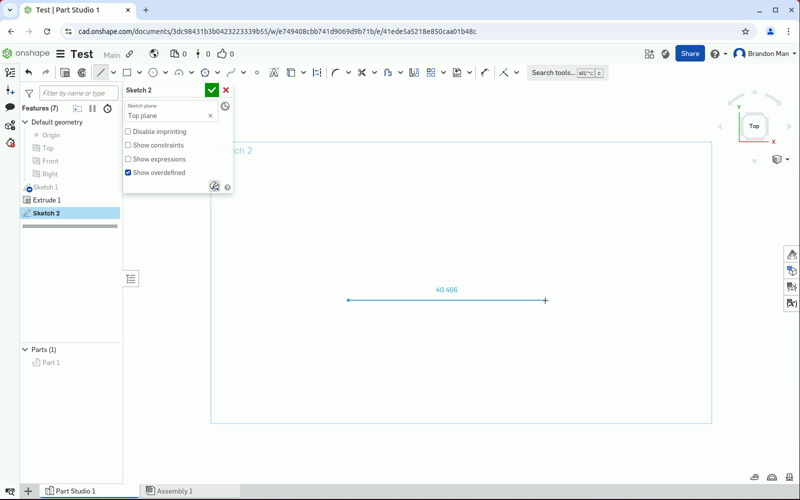
key_down(shift)
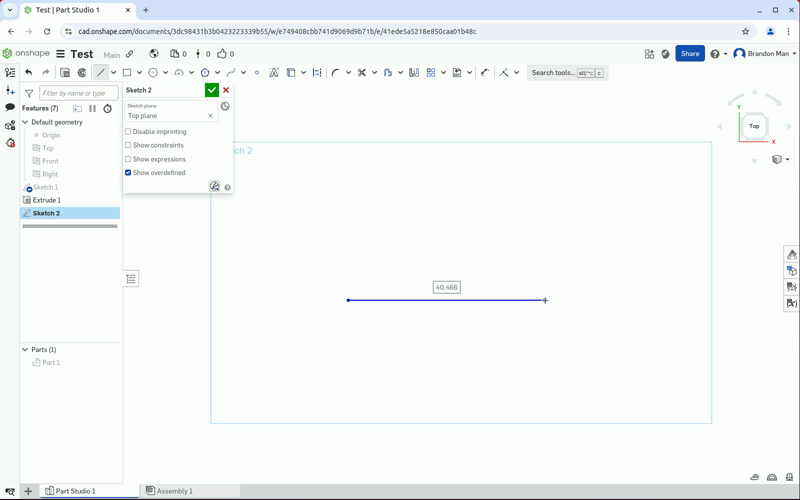
mouse_move(575, 300)
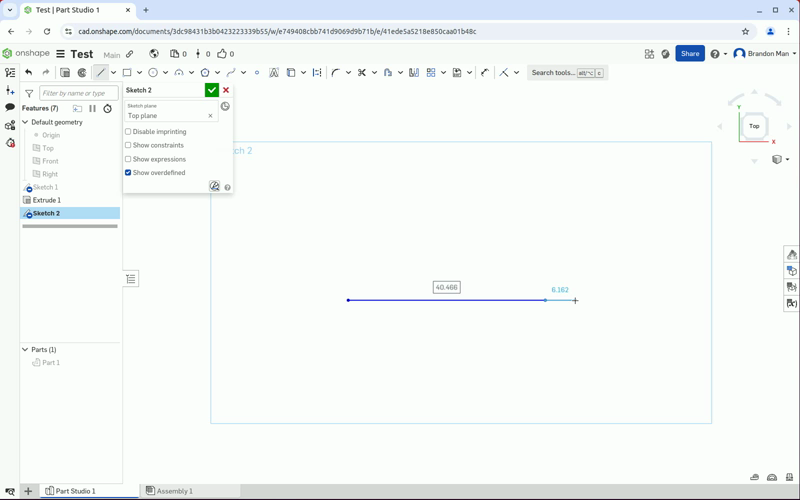
mouse_move(545, 265)
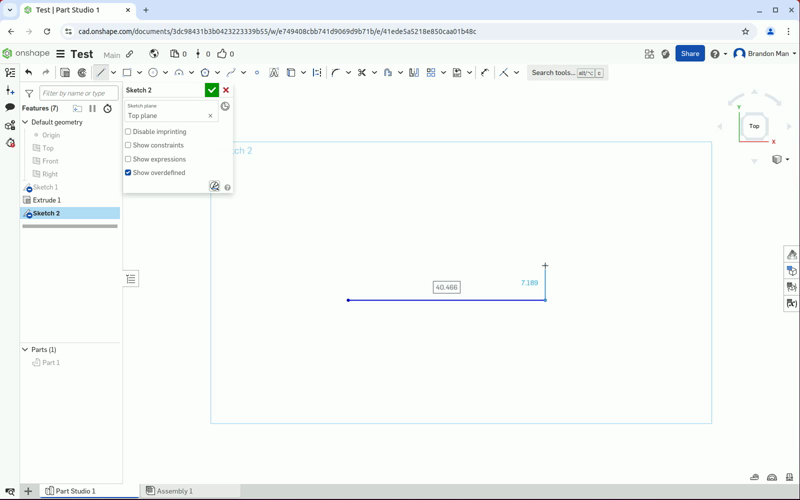
click(545, 265)
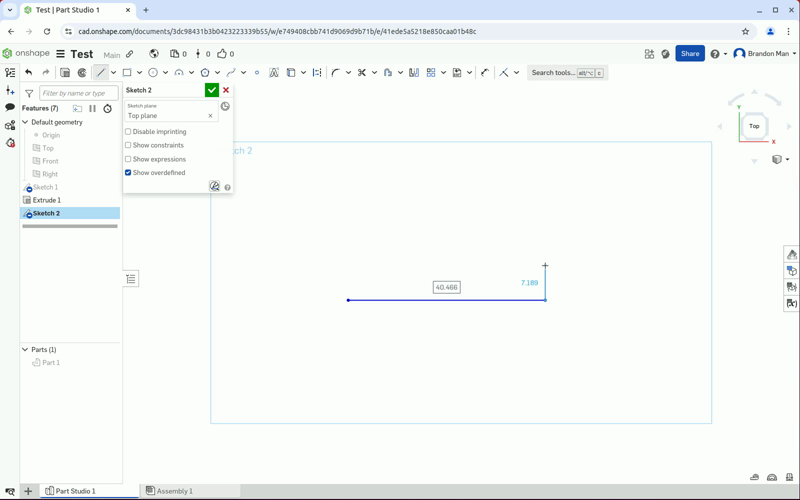
key_up(shift)
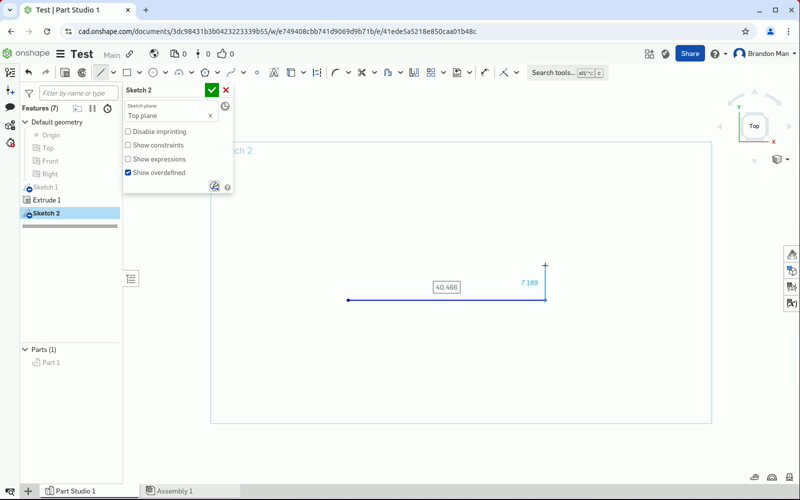
key_down(shift)
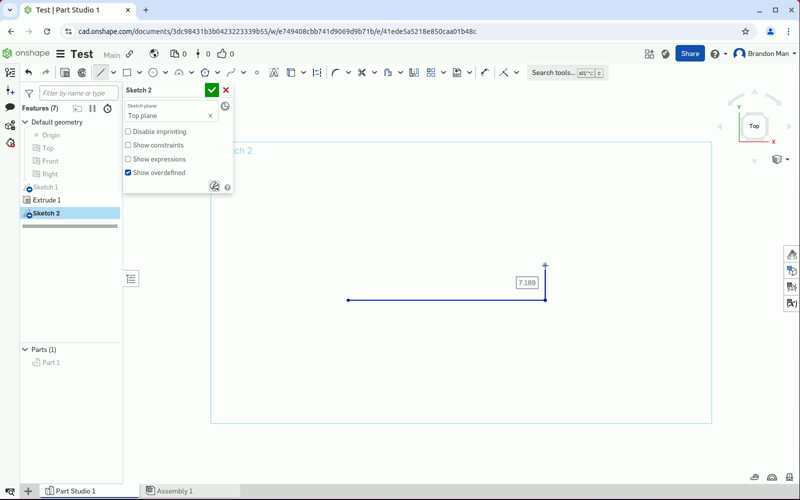
mouse_move(348, 265)
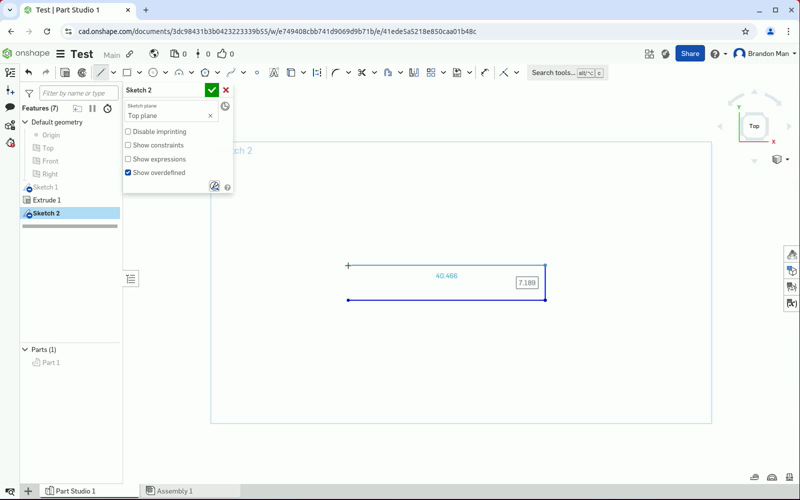
click(348, 265)
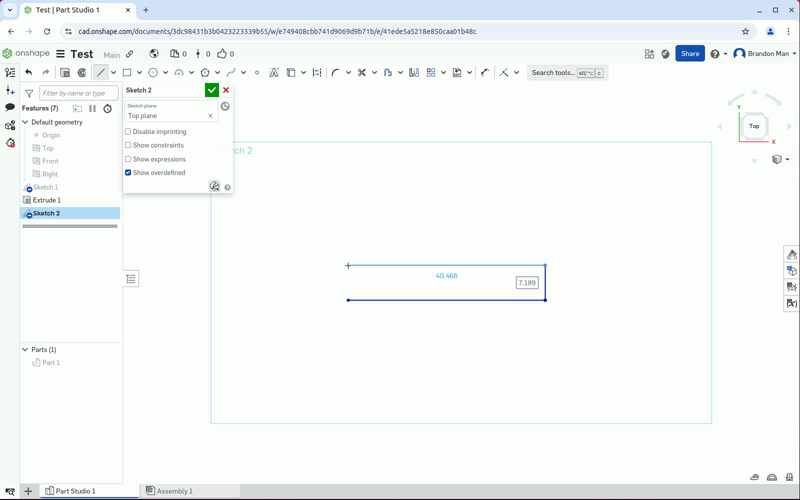
key_up(shift)
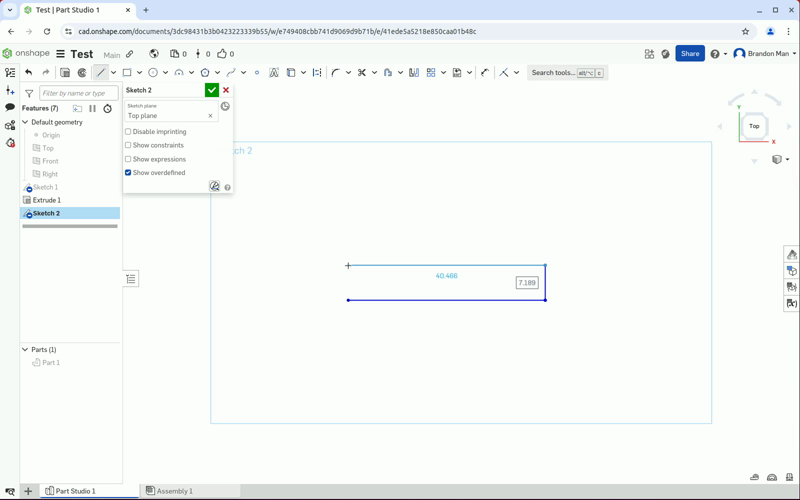
mouse_move(378, 265)
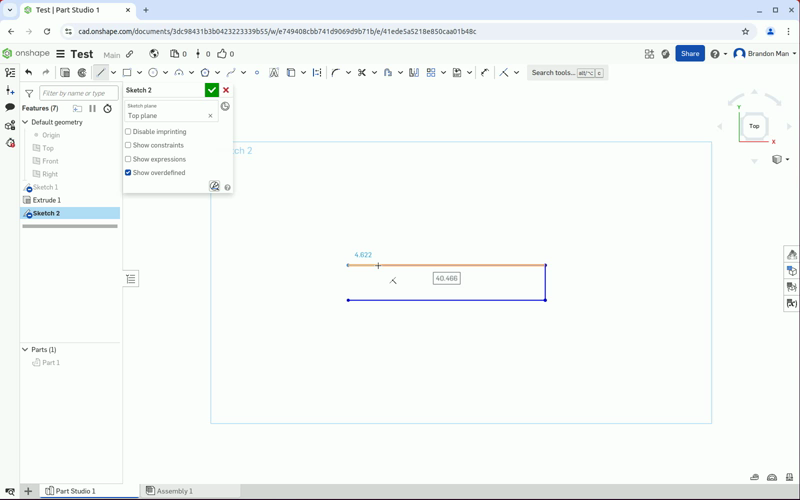
key_down(shift)
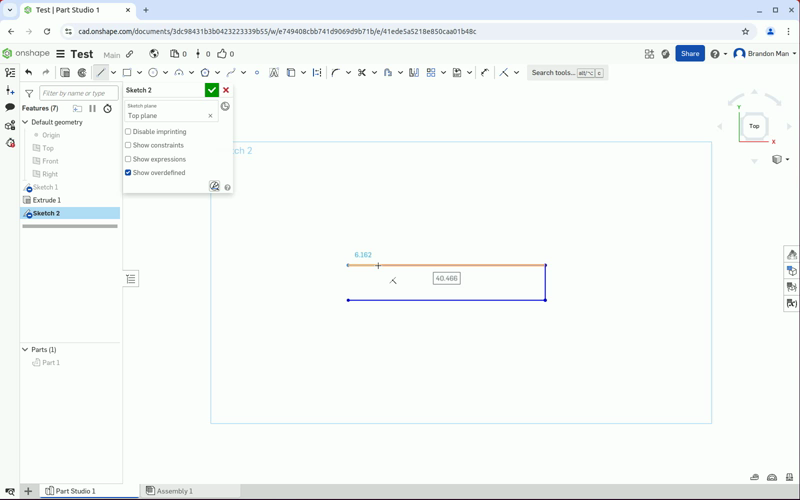
mouse_move(348, 300)
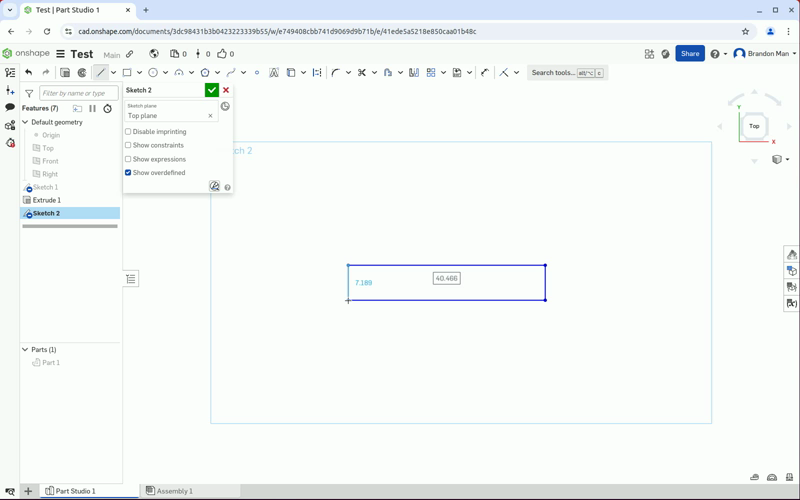
key_up(shift)
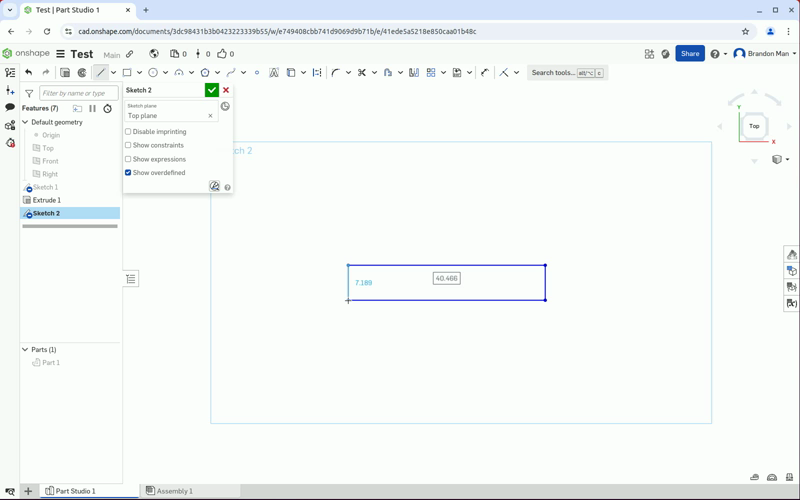
click(348, 300)
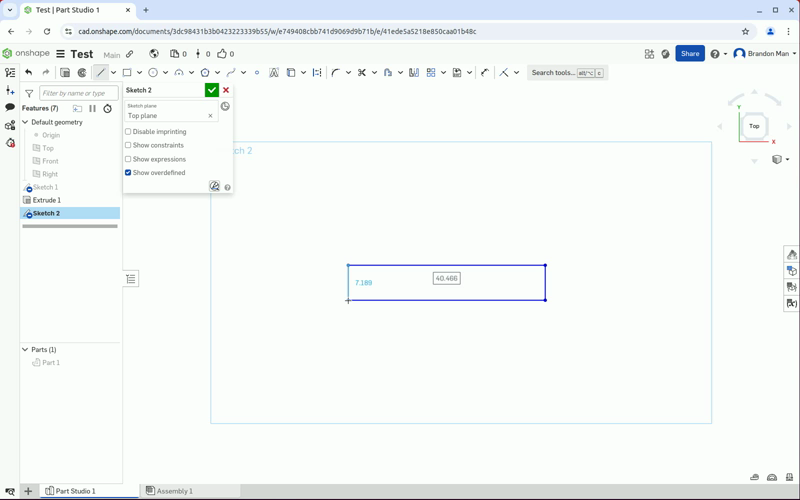
key(esc)
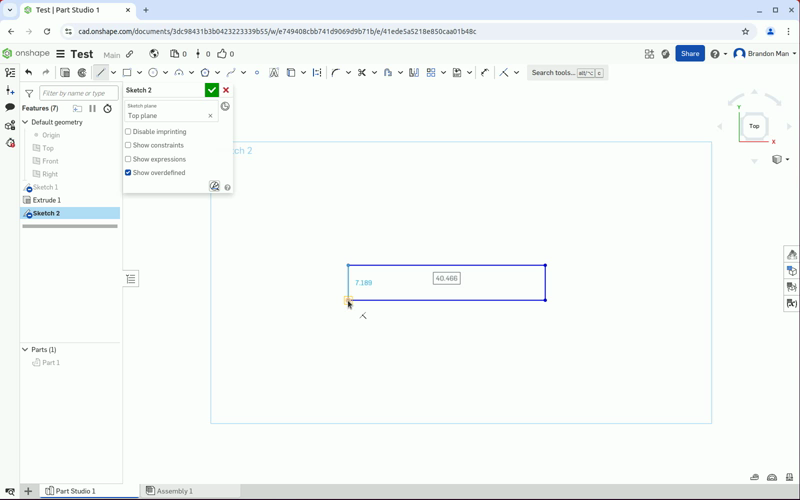
key(l)
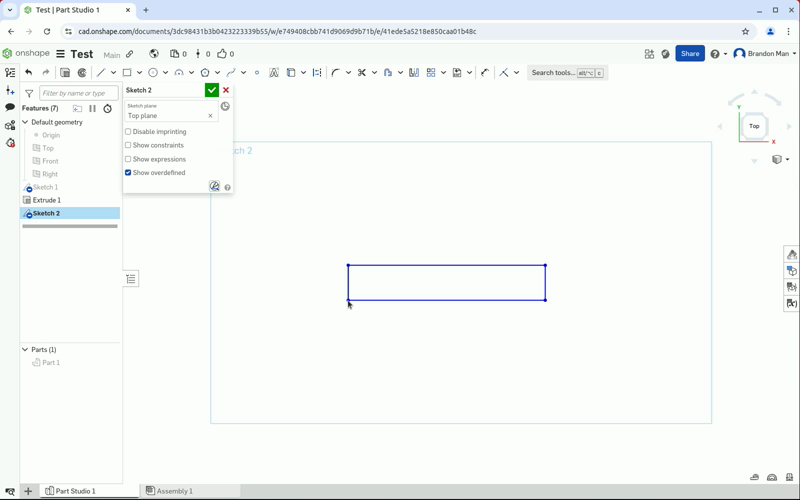
key_down(shift)
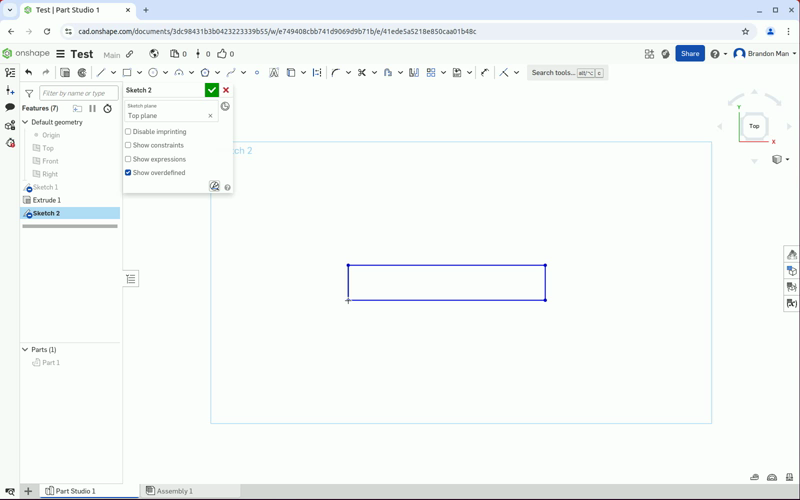
mouse_move(350, 298)
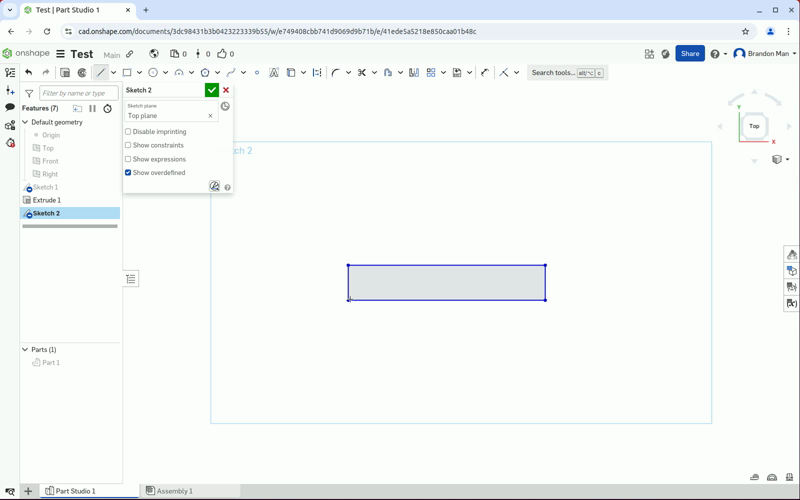
scroll(6)
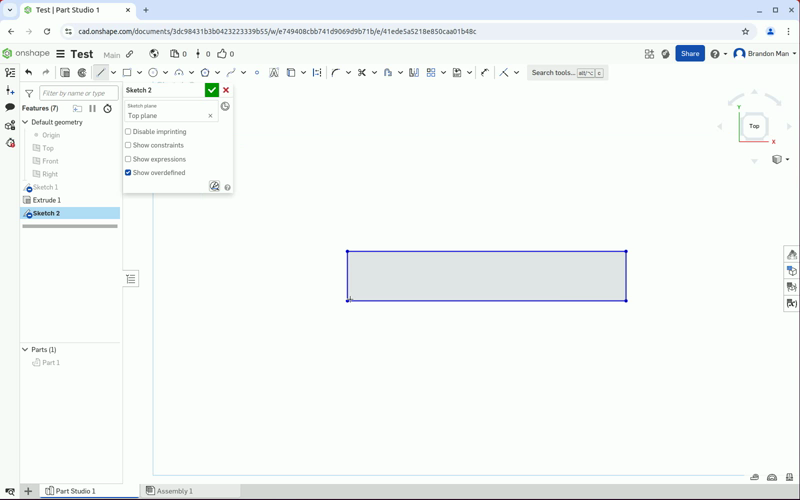
scroll(6)
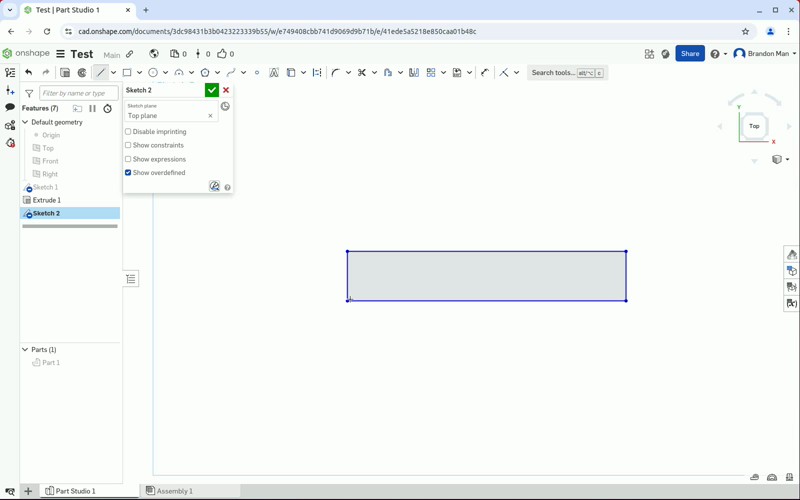
scroll(6)
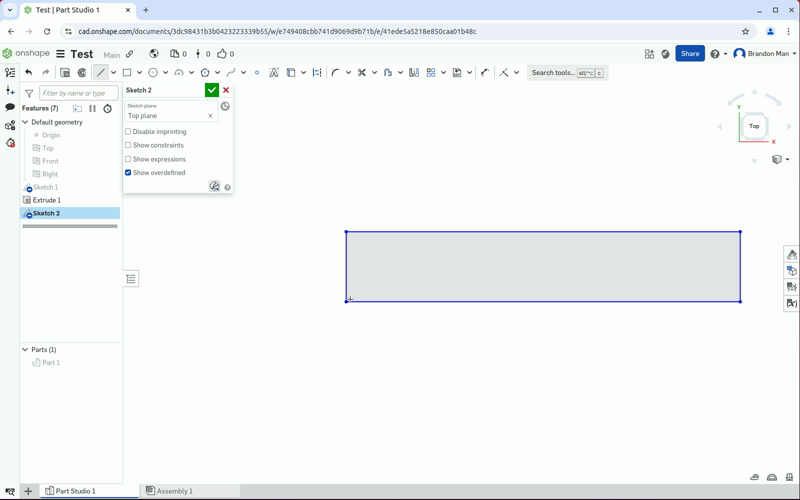
scroll(6)
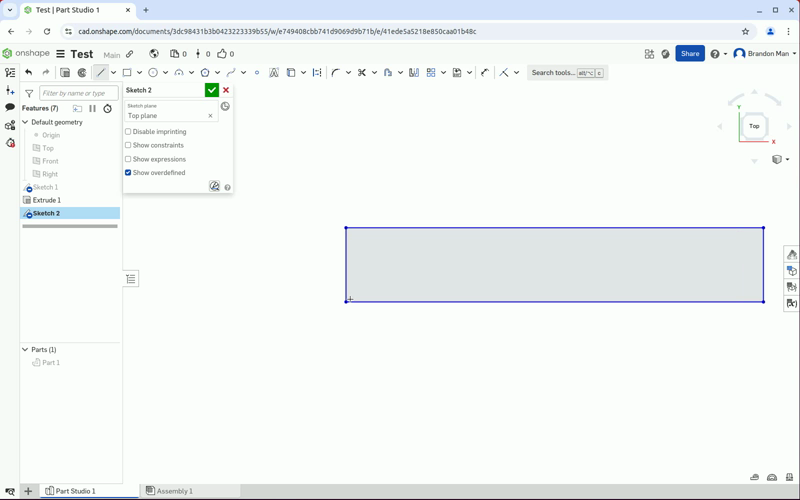
scroll(6)
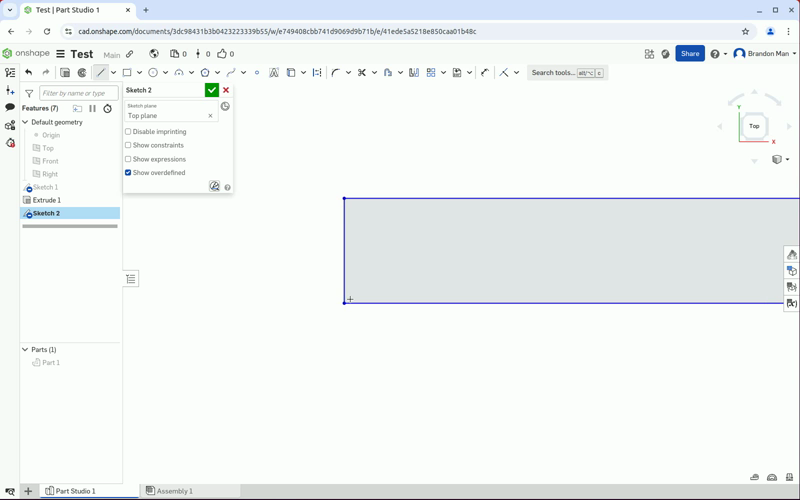
scroll(6)
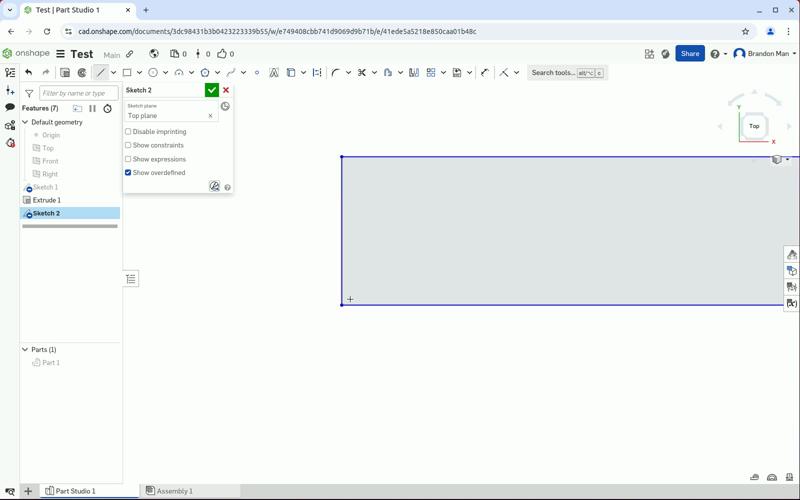
scroll(6)
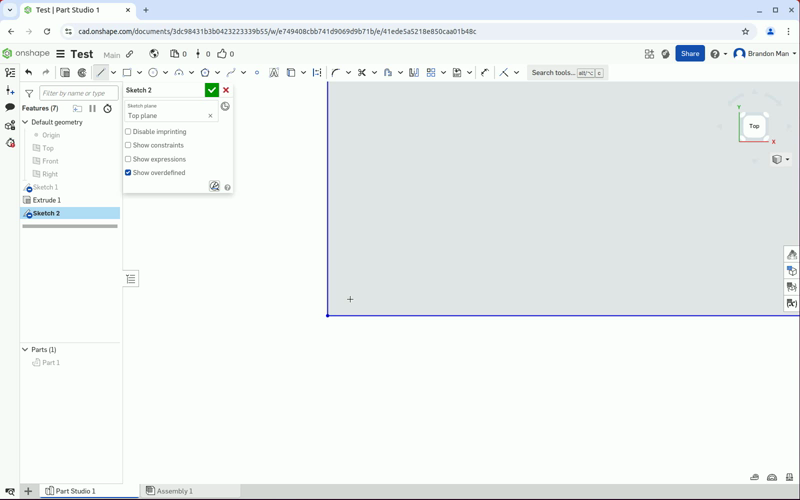
click(350, 298)
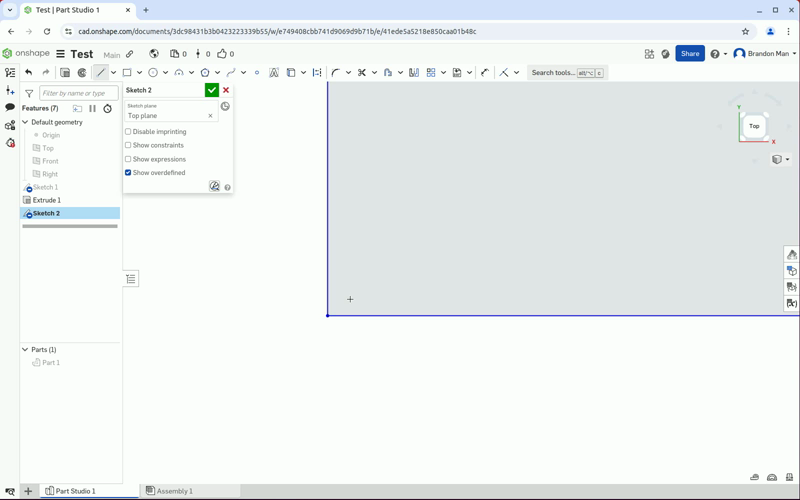
scroll(-6)
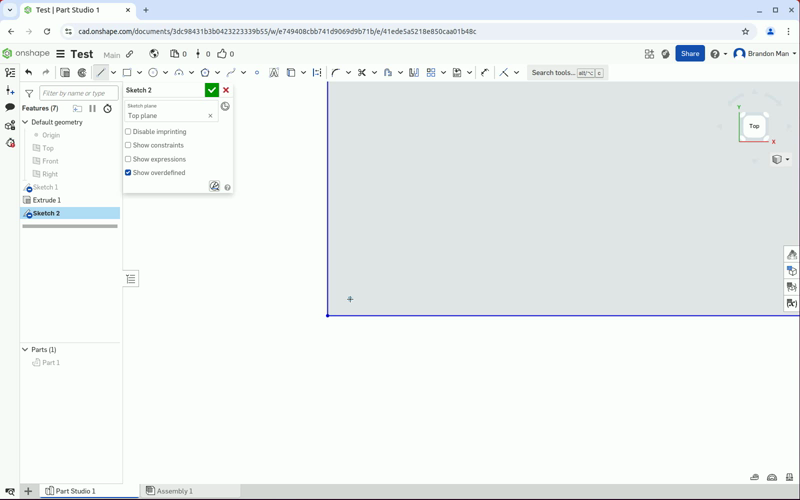
scroll(-6)
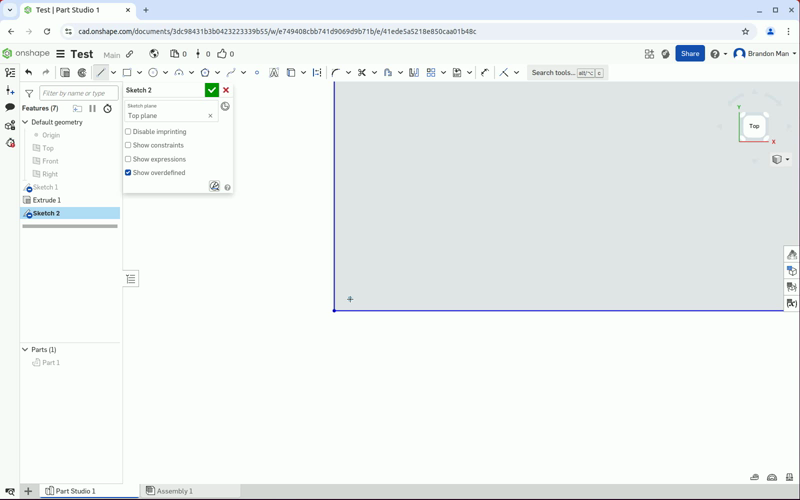
scroll(-6)
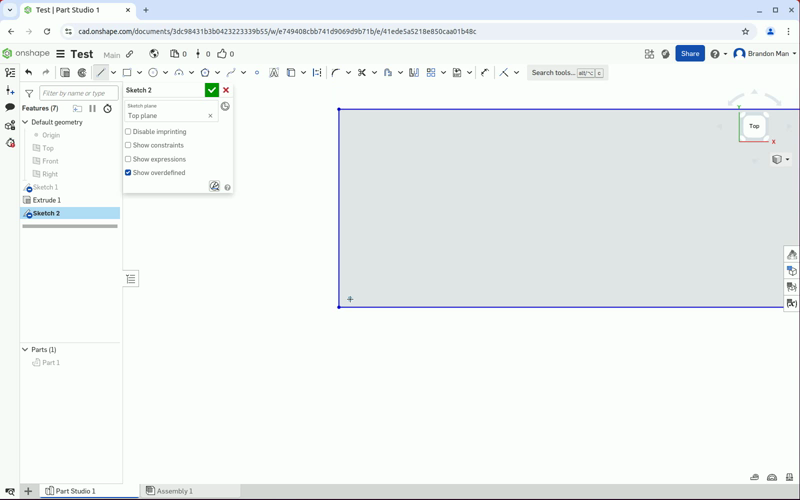
scroll(-6)
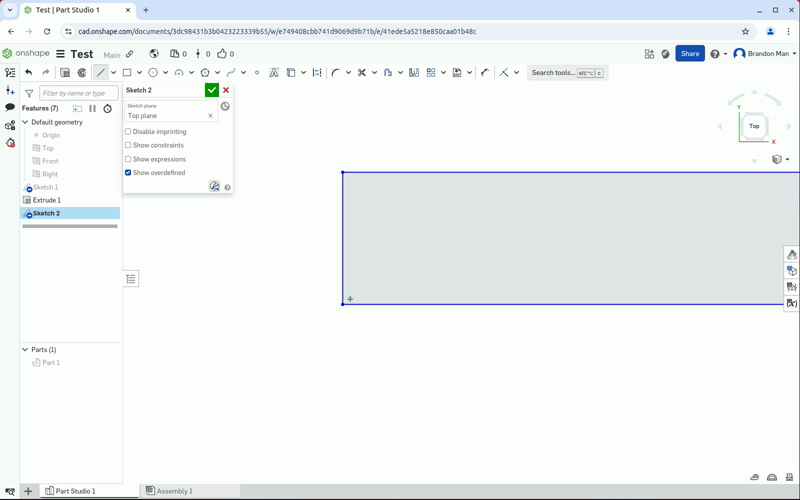
scroll(-6)
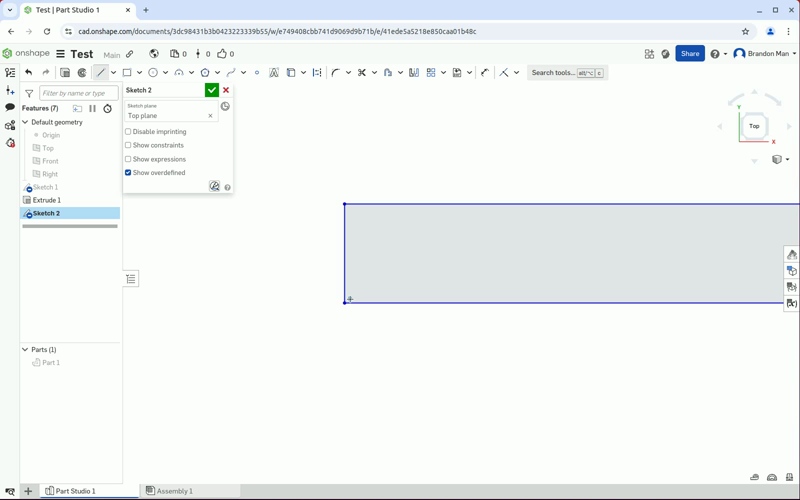
scroll(-6)
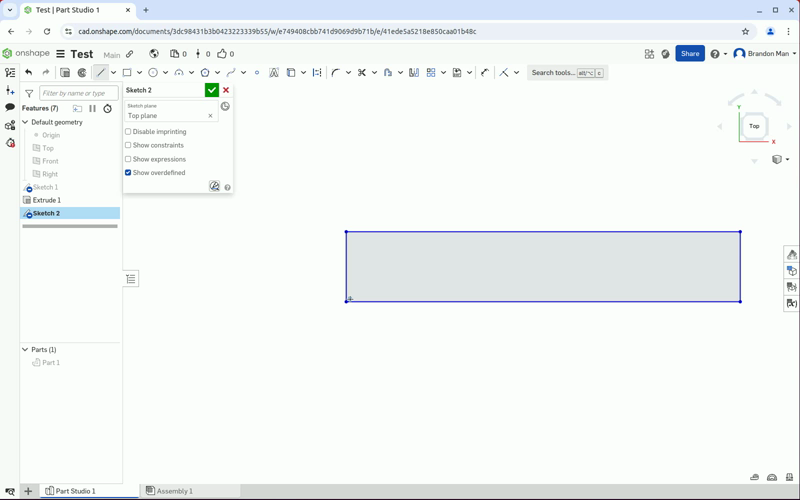
scroll(-6)
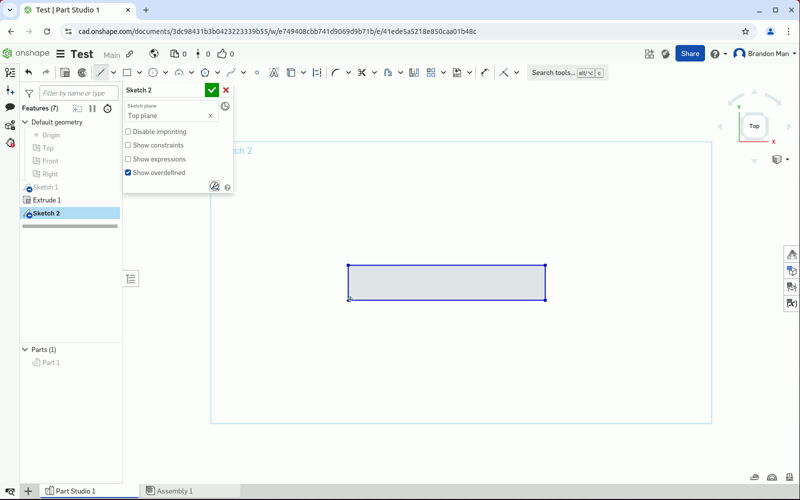
key_up(shift)
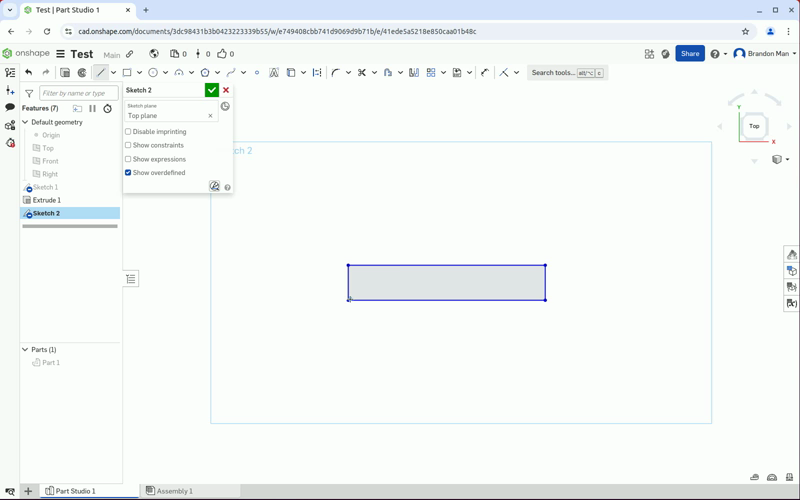
key_down(shift)
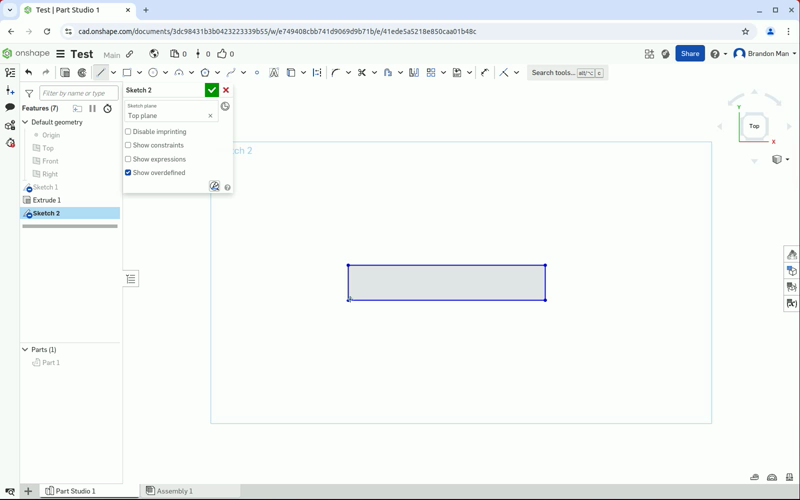
mouse_move(543, 298)
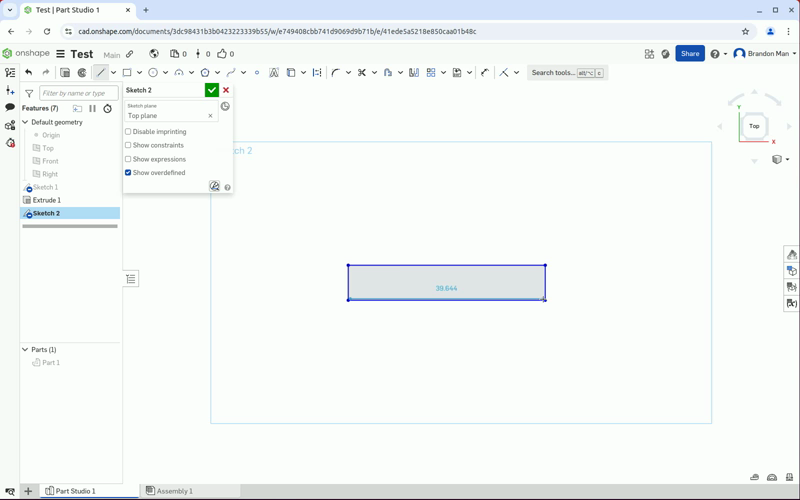
scroll(6)
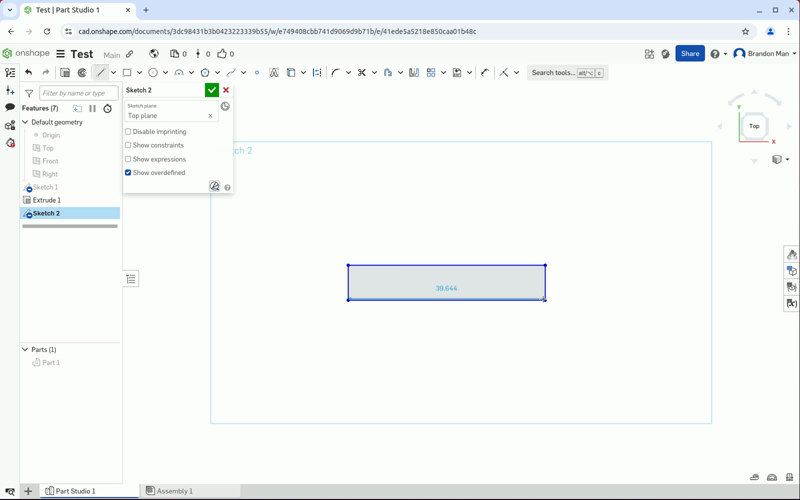
scroll(6)
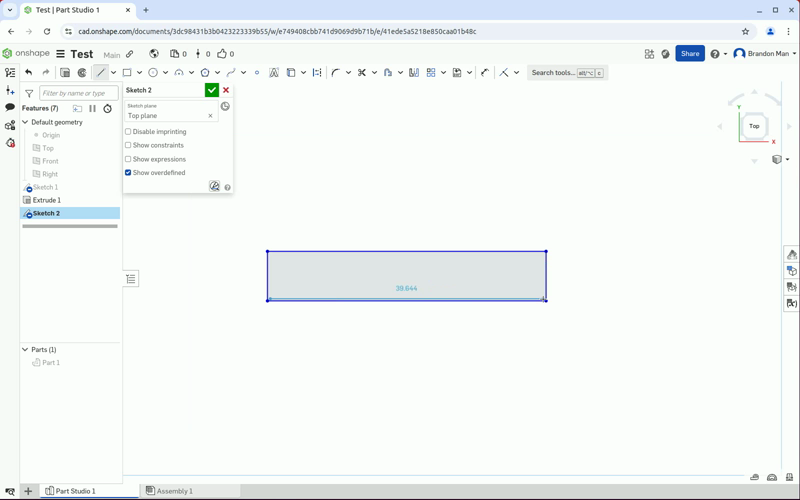
scroll(6)
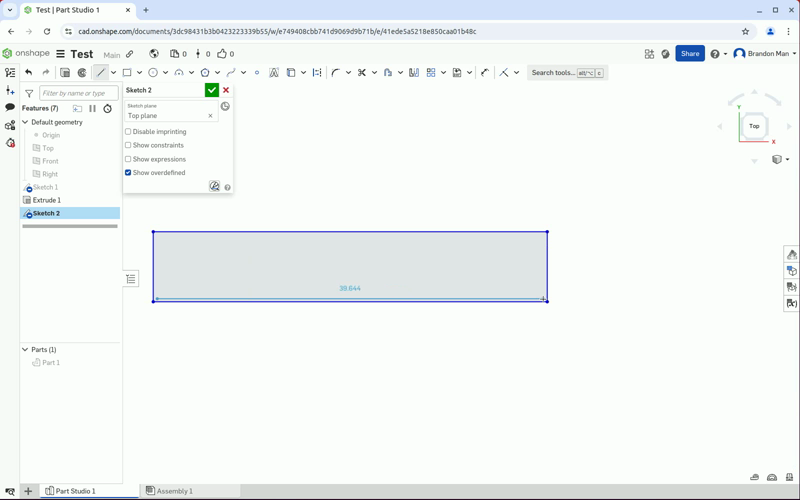
scroll(6)
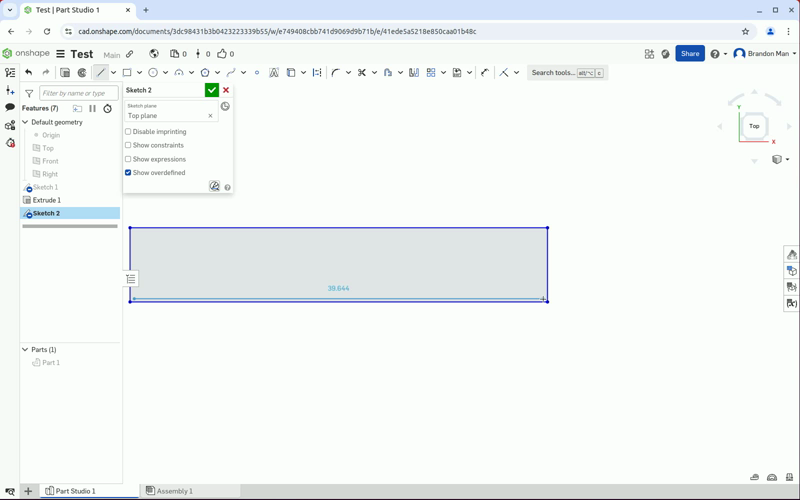
scroll(6)
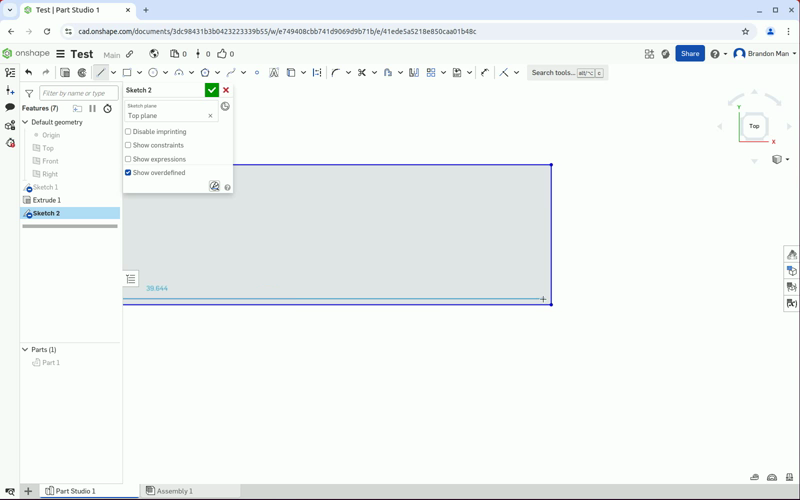
scroll(6)
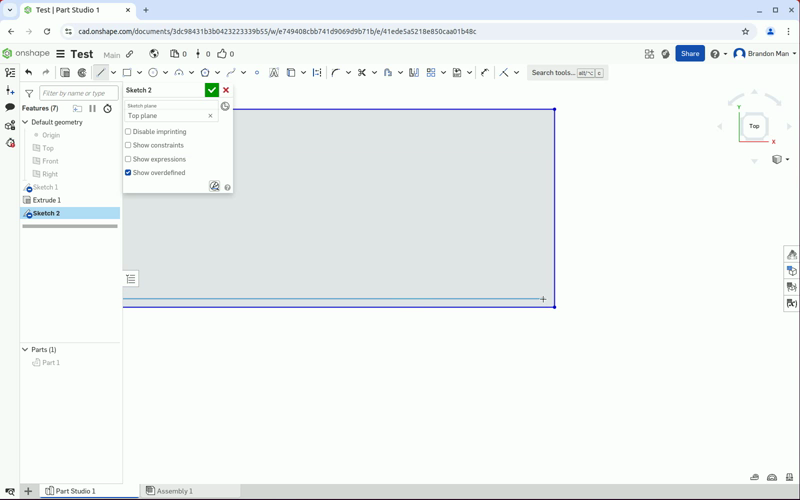
scroll(6)
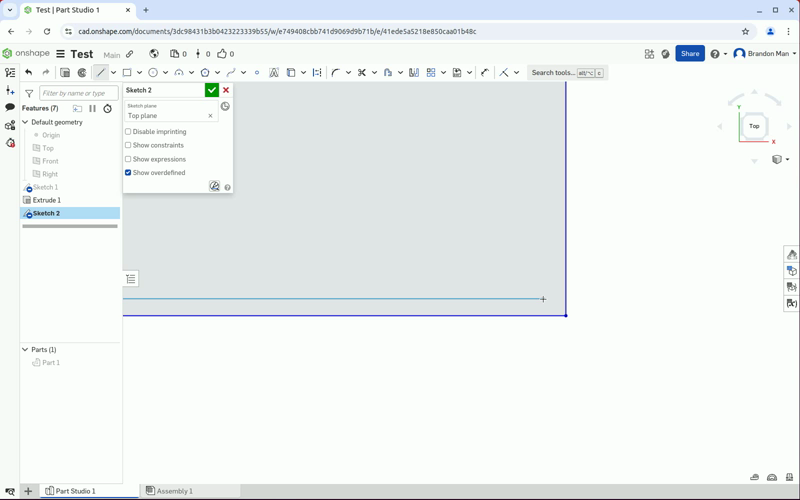
click(543, 298)
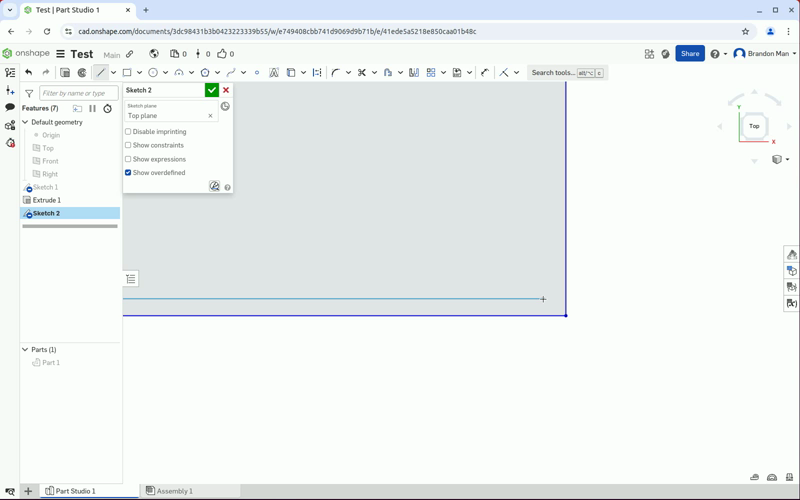
scroll(-6)
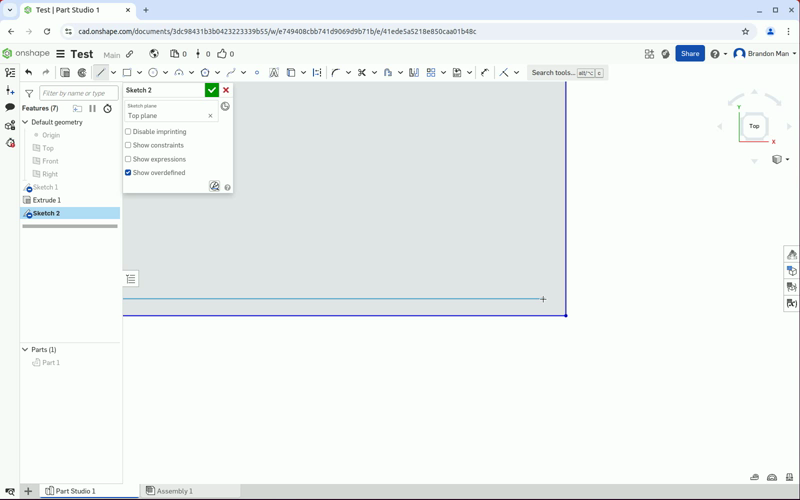
scroll(-6)
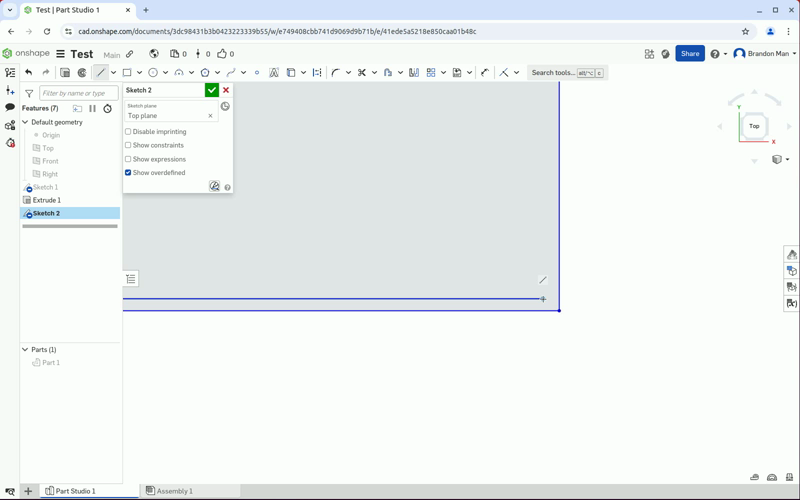
scroll(-6)
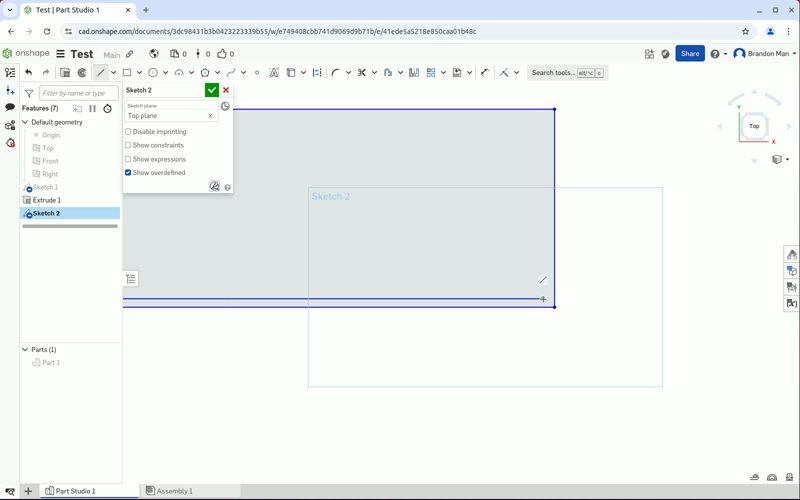
scroll(-6)
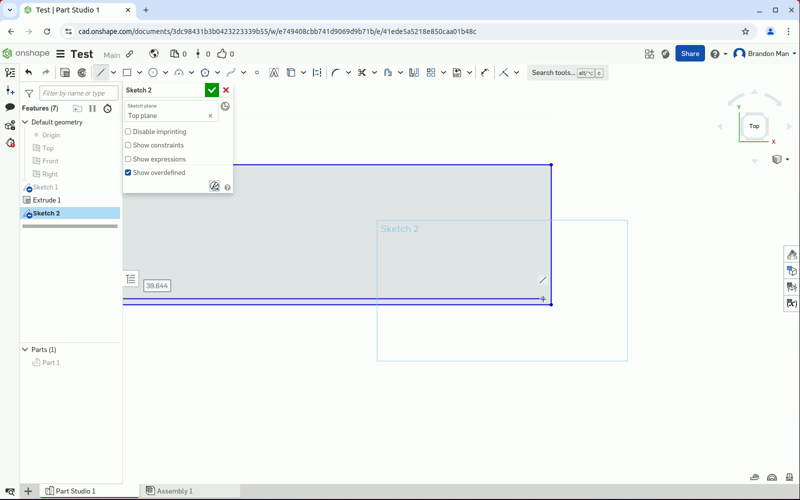
scroll(-6)
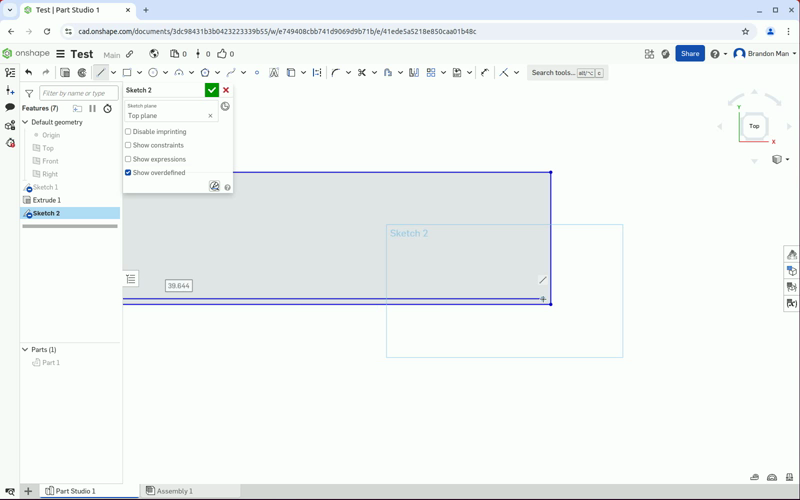
scroll(-6)
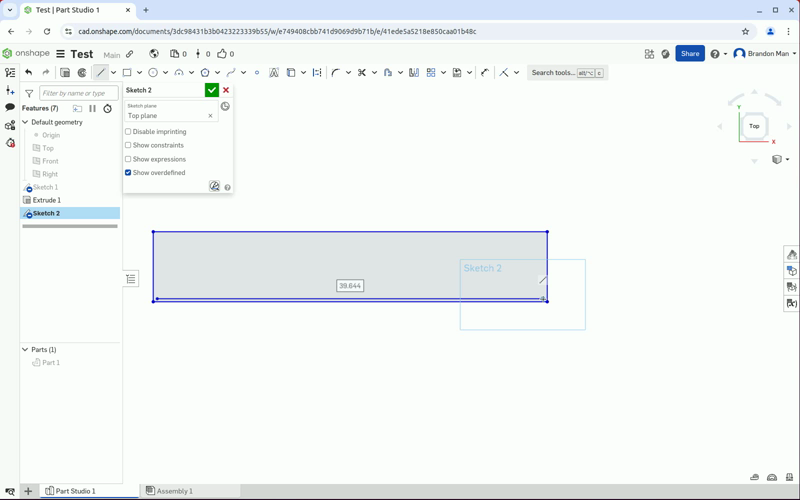
scroll(-6)
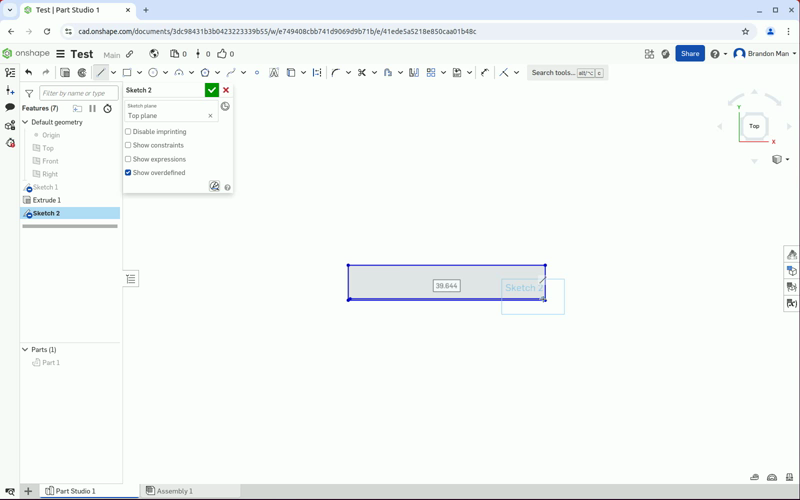
key_up(shift)
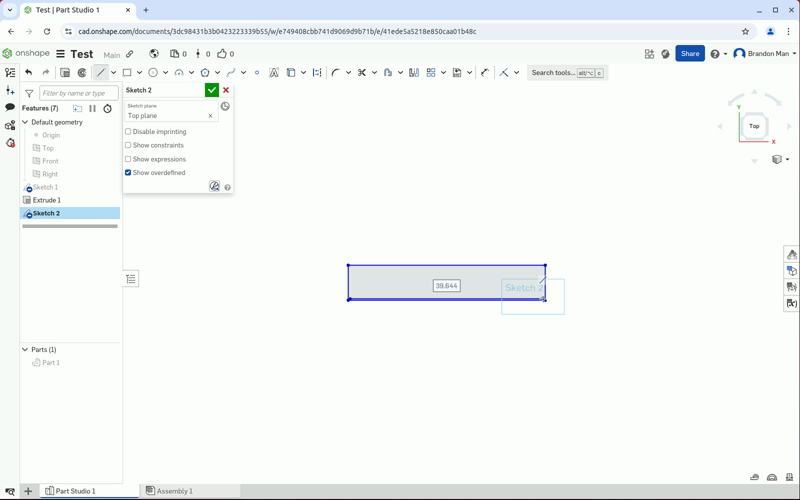
key_down(shift)
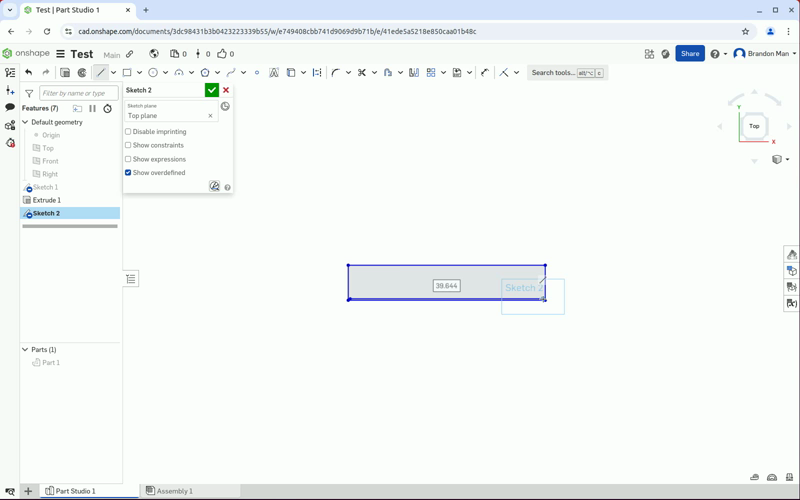
mouse_move(573, 298)
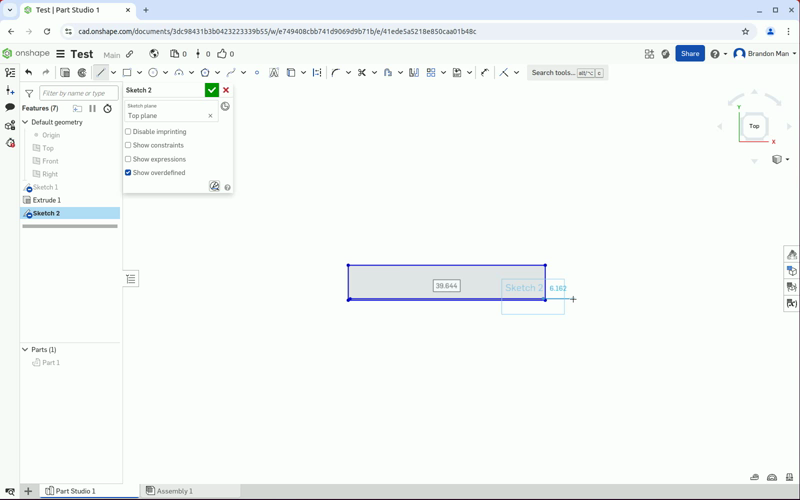
mouse_move(543, 267)
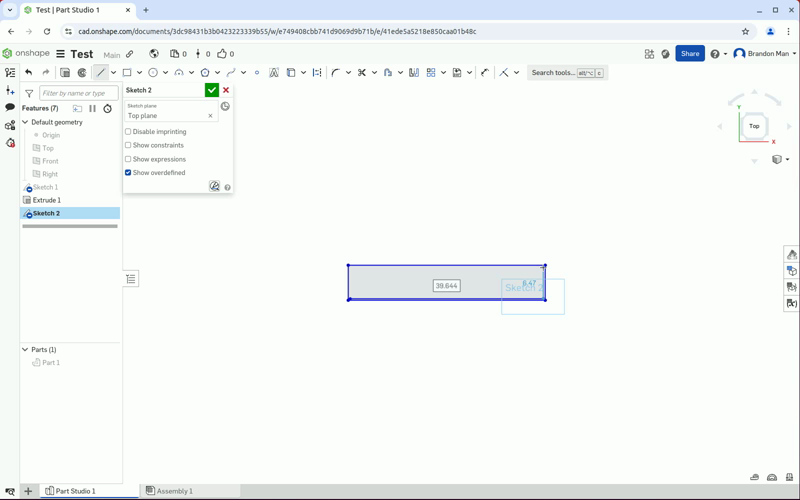
scroll(6)
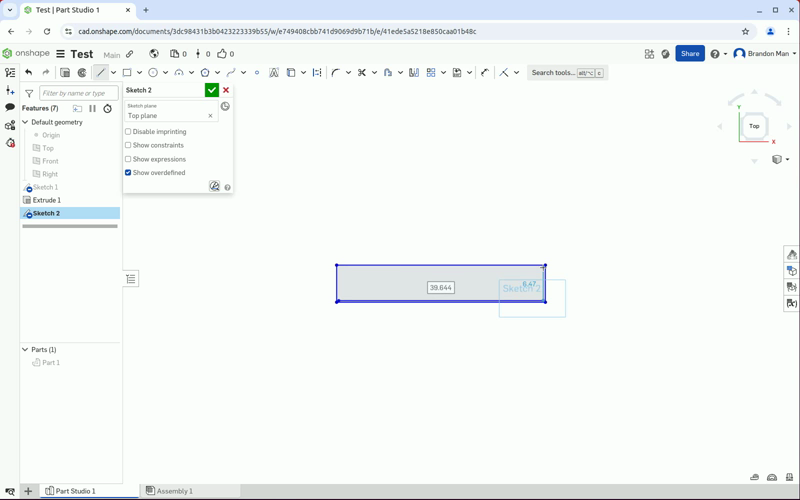
scroll(6)
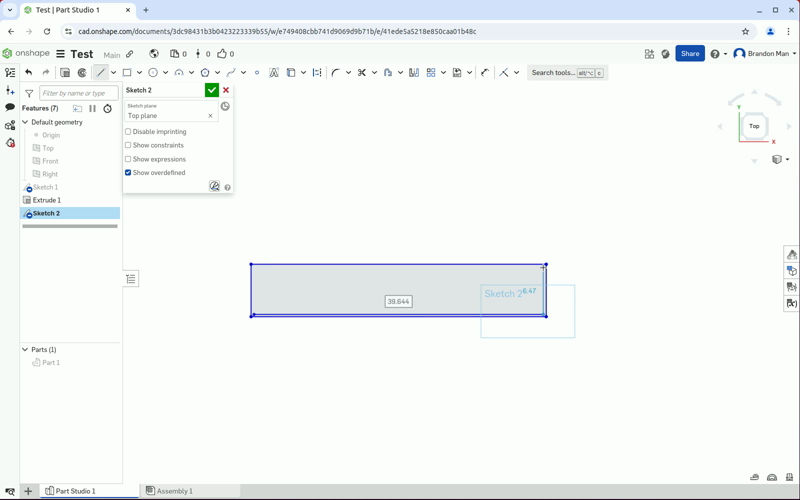
scroll(6)
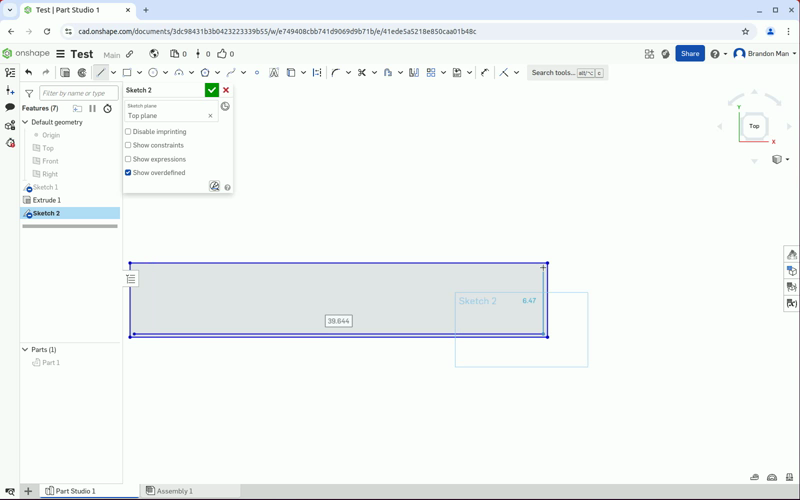
scroll(6)
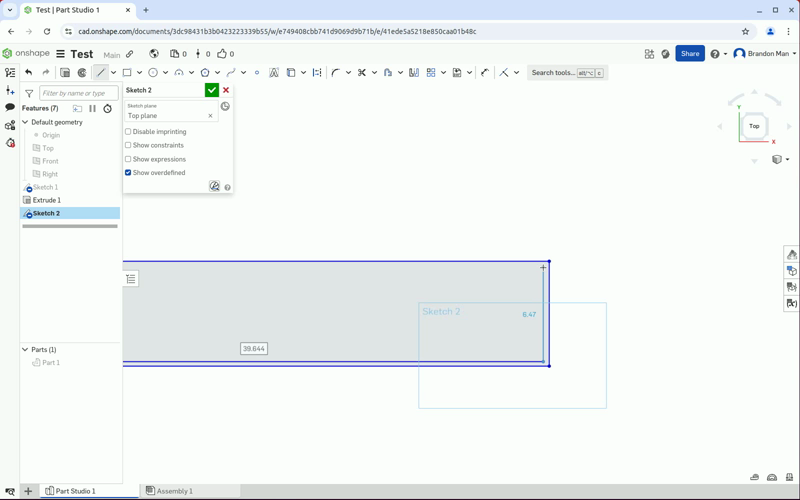
scroll(6)
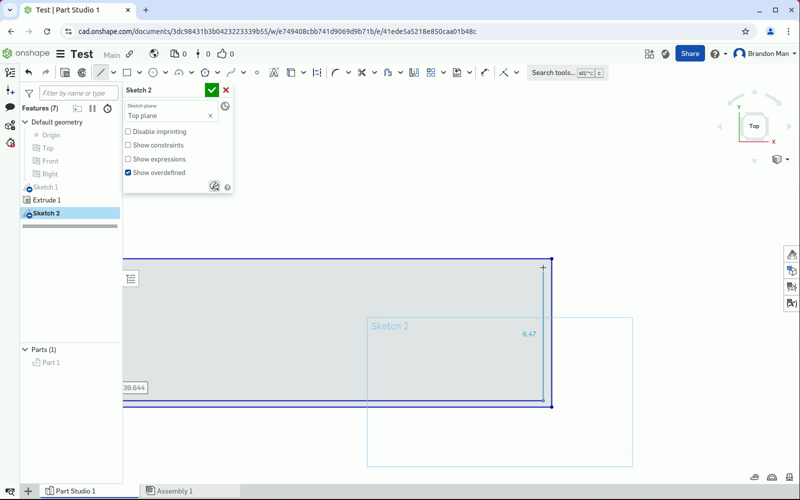
scroll(6)
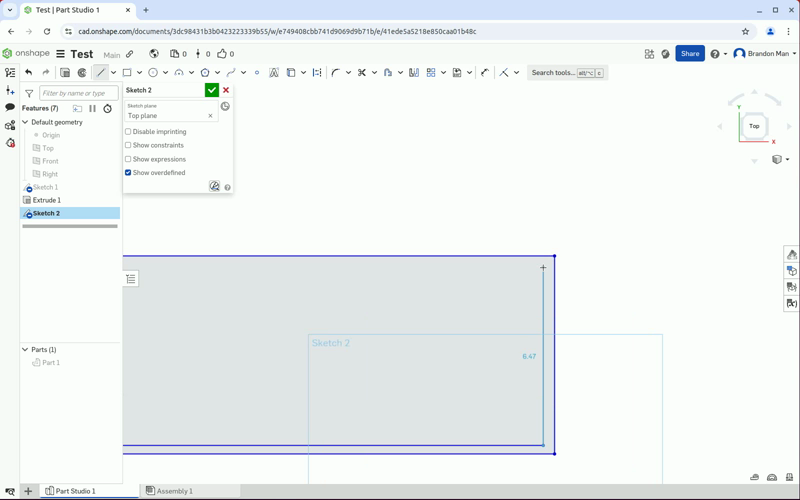
scroll(6)
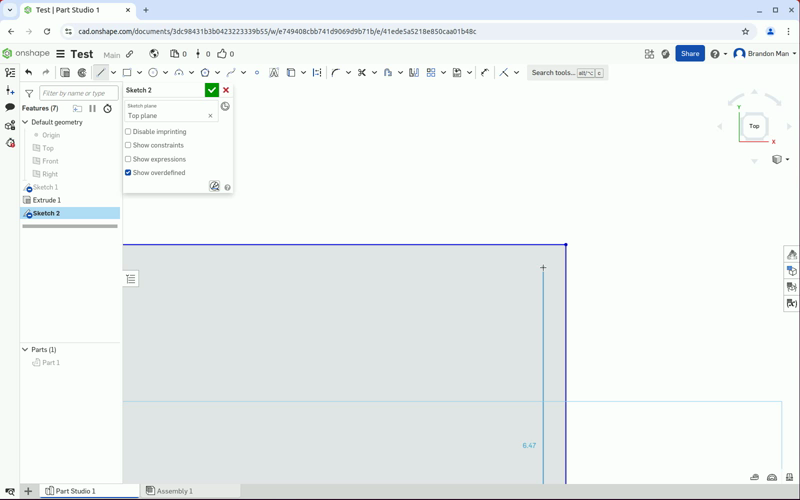
click(543, 267)
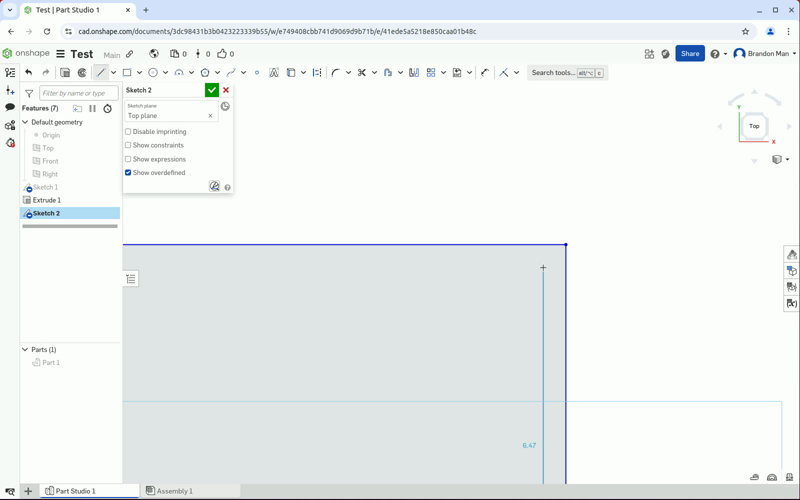
scroll(-6)
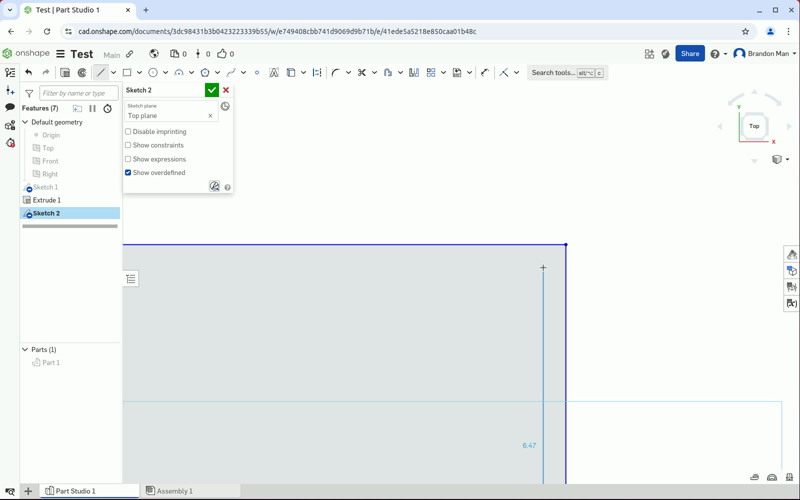
scroll(-6)
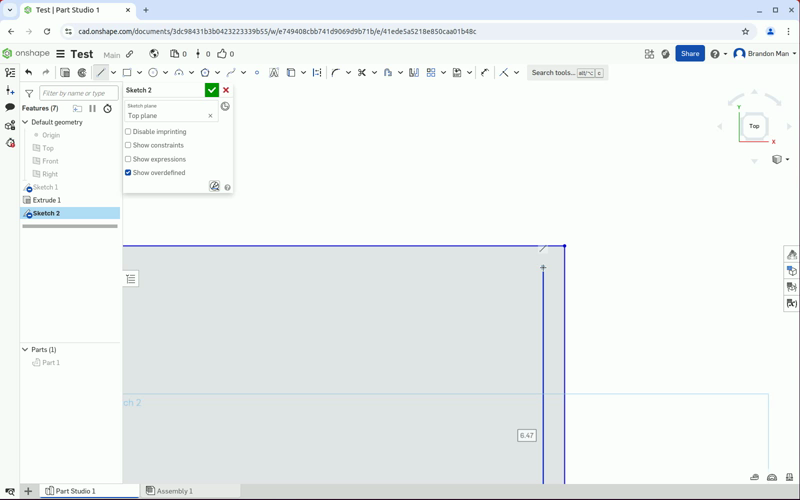
scroll(-6)
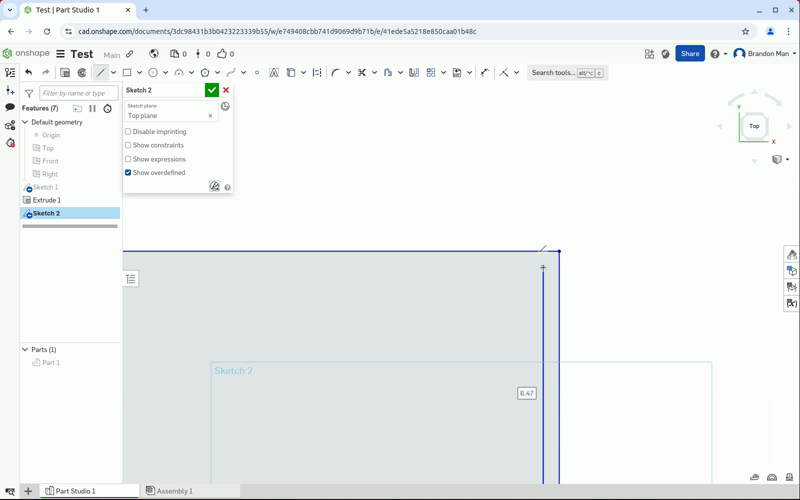
scroll(-6)
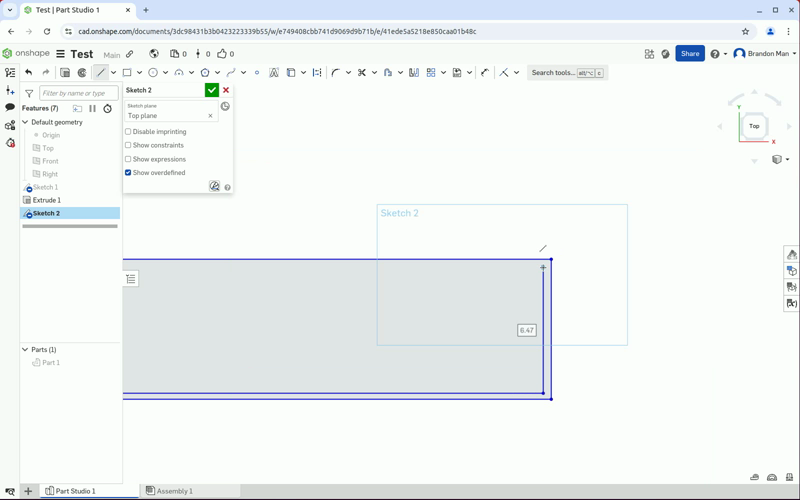
scroll(-6)
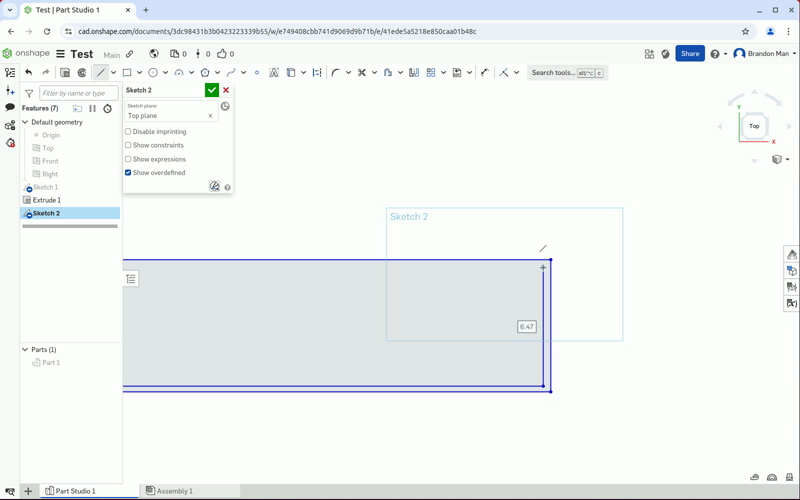
scroll(-6)
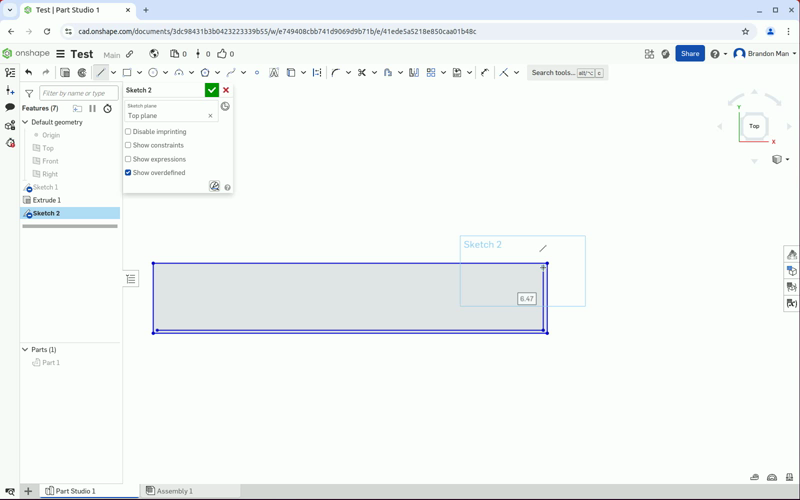
scroll(-6)
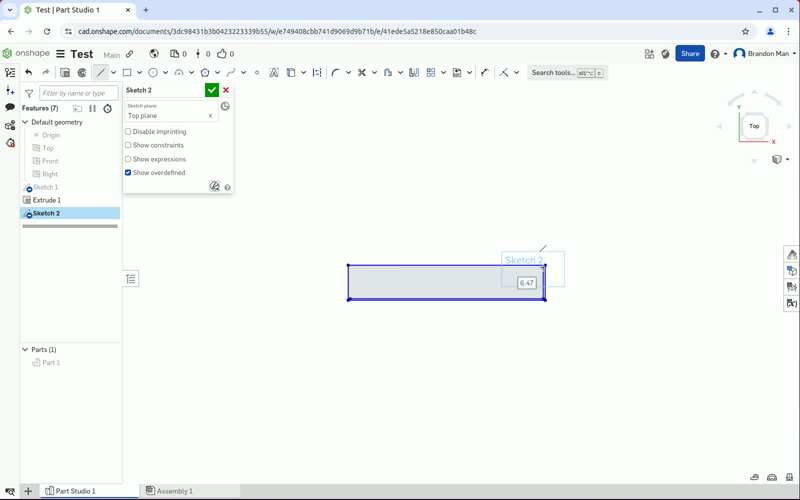
key_up(shift)
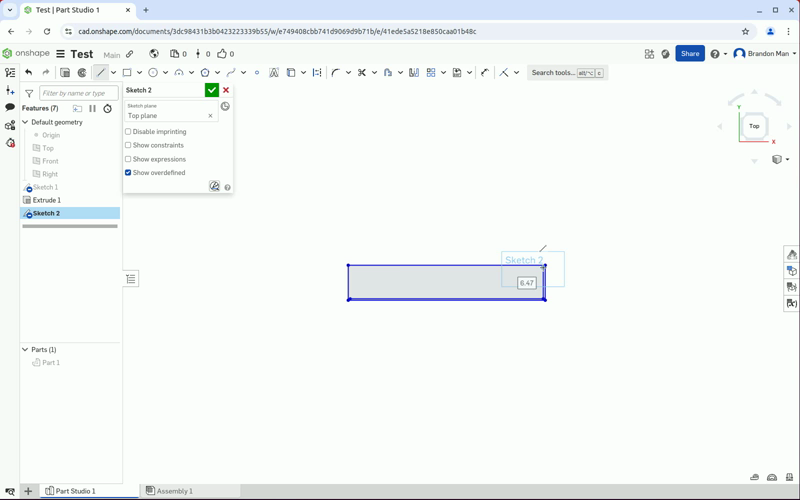
key_down(shift)
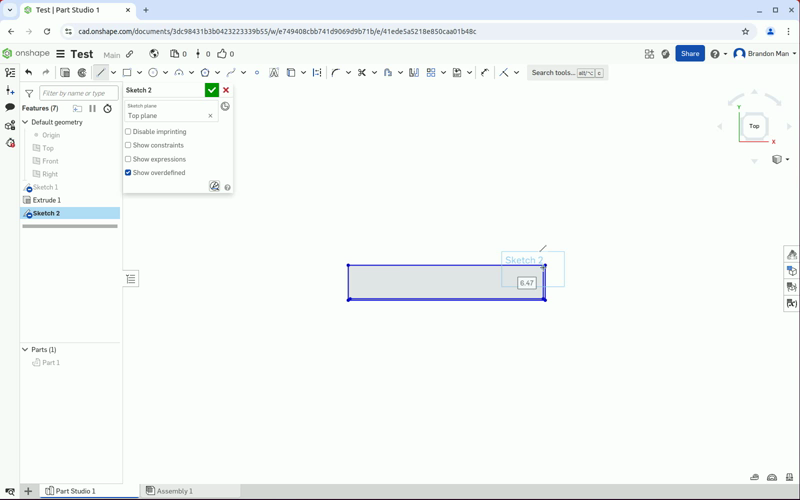
mouse_move(350, 267)
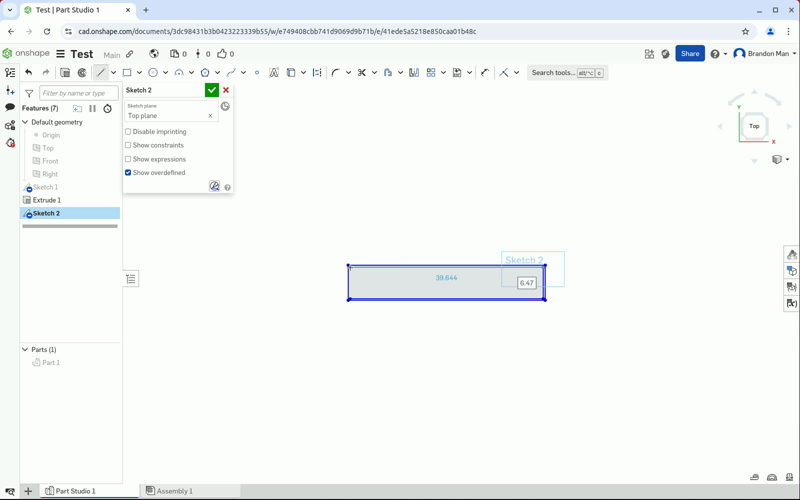
scroll(6)
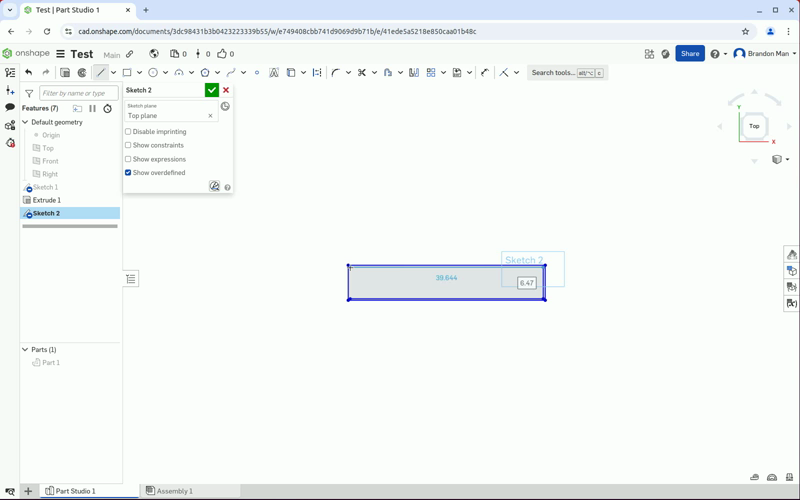
scroll(6)
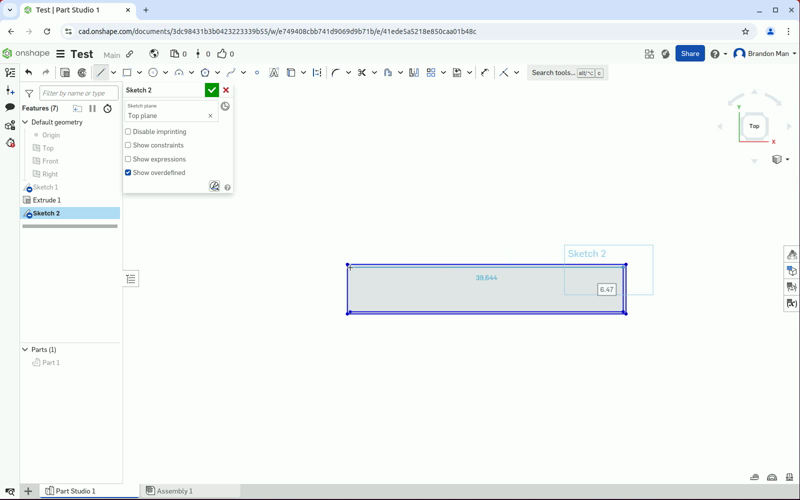
scroll(6)
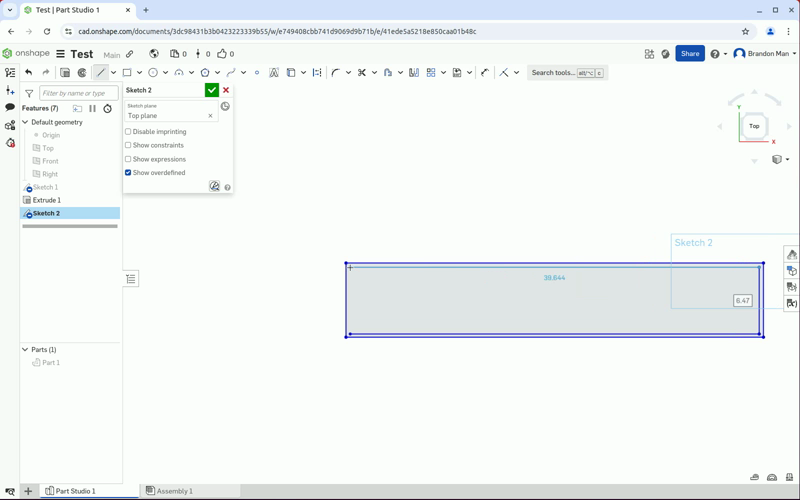
scroll(6)
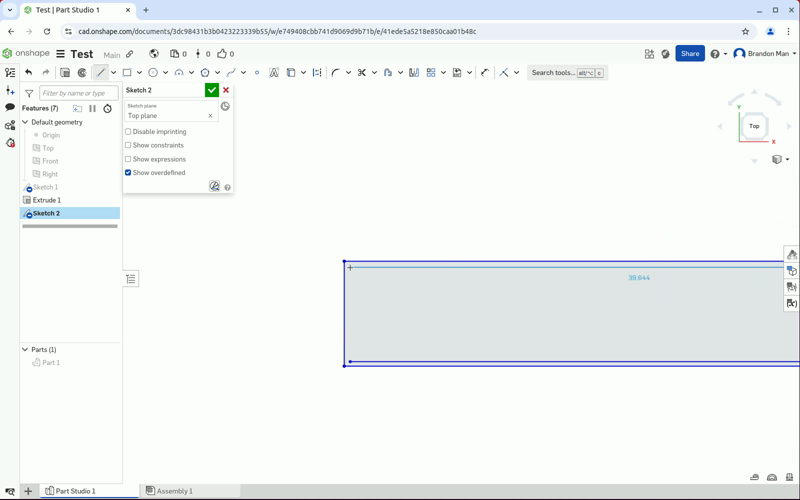
scroll(6)
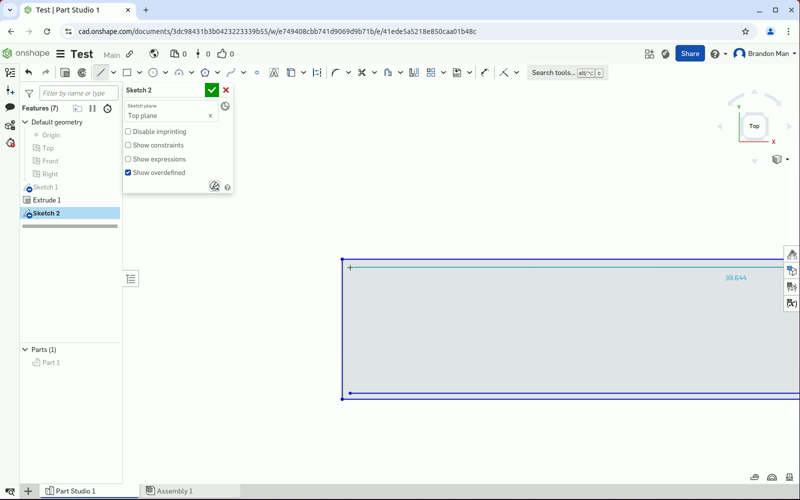
scroll(6)
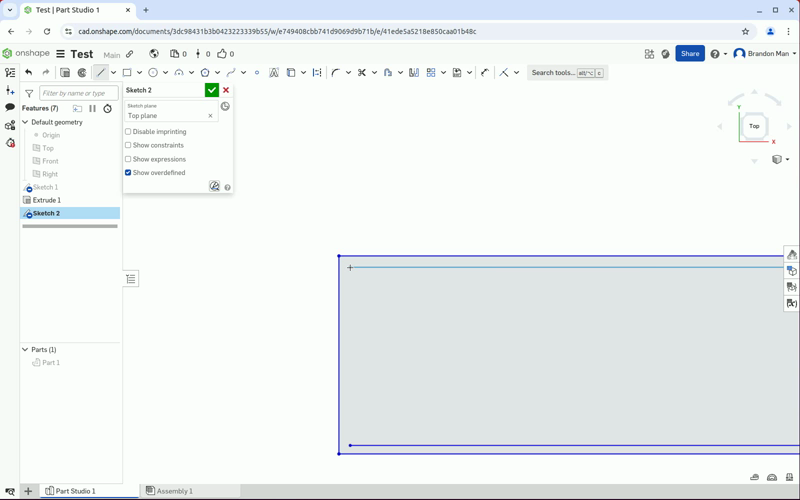
scroll(6)
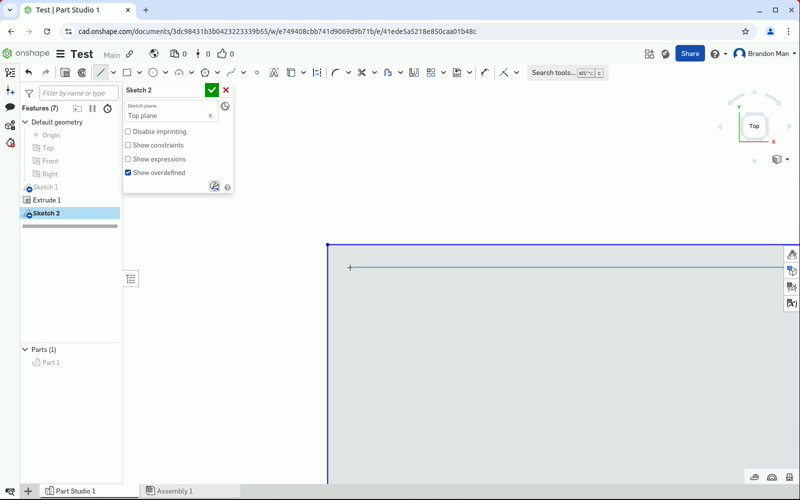
click(350, 267)
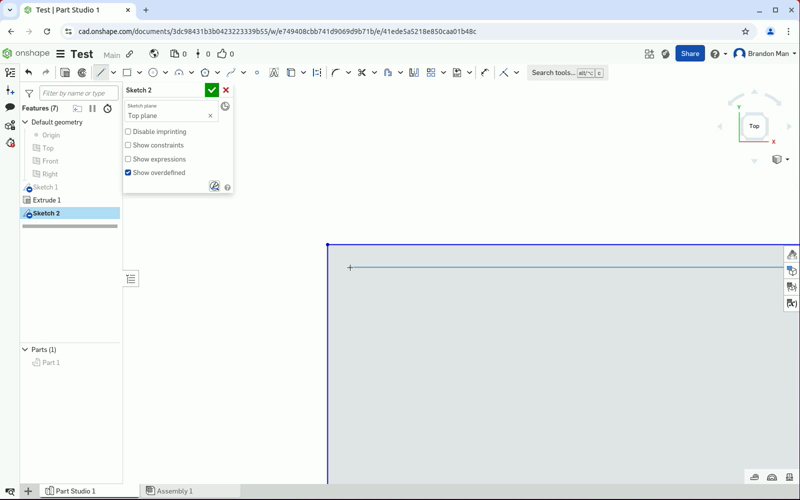
scroll(-6)
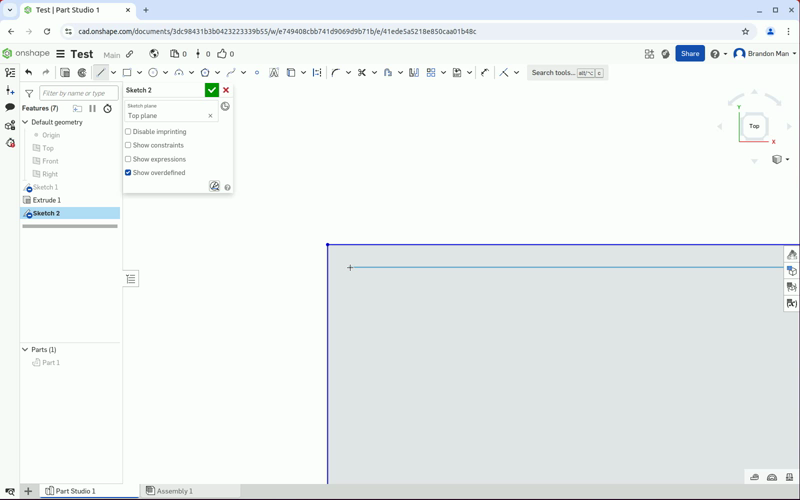
scroll(-6)
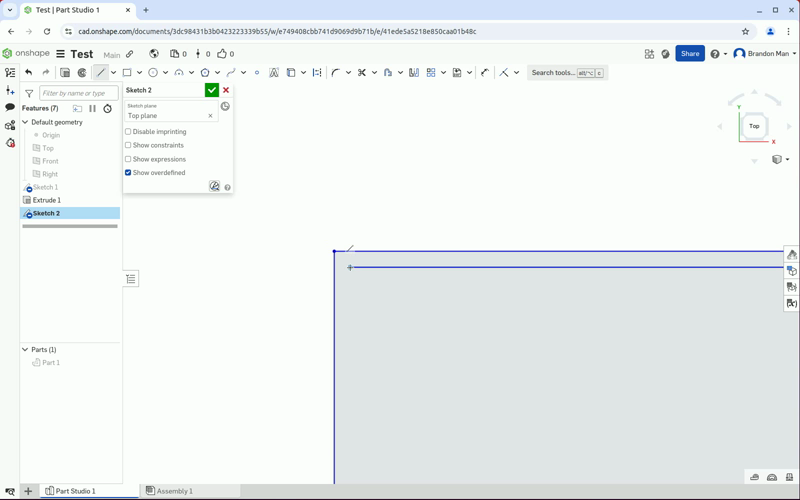
scroll(-6)
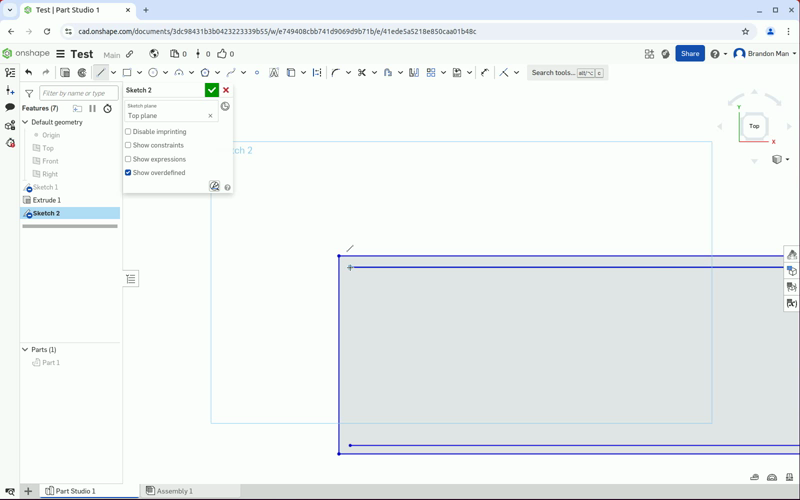
scroll(-6)
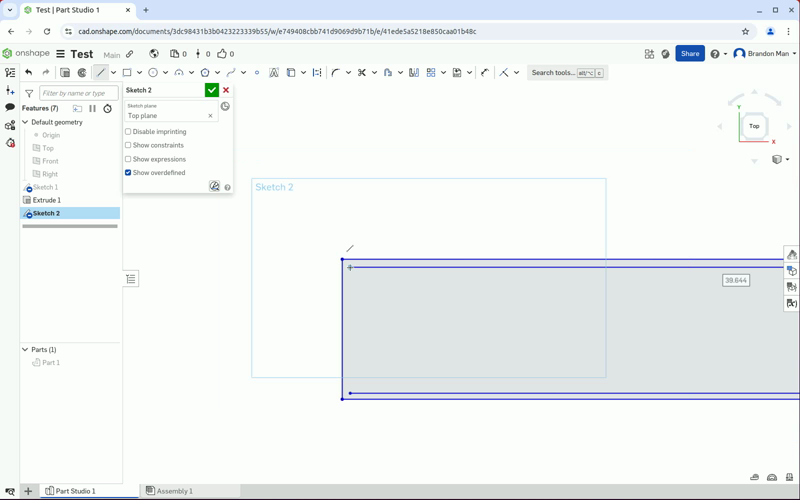
scroll(-6)
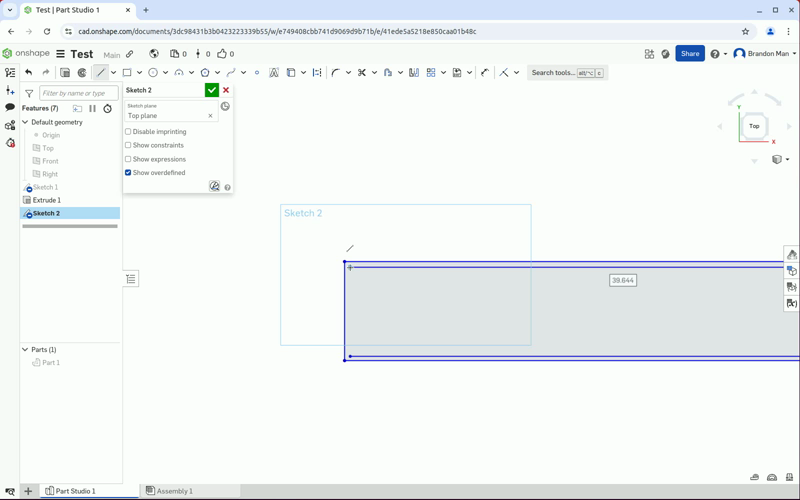
scroll(-6)
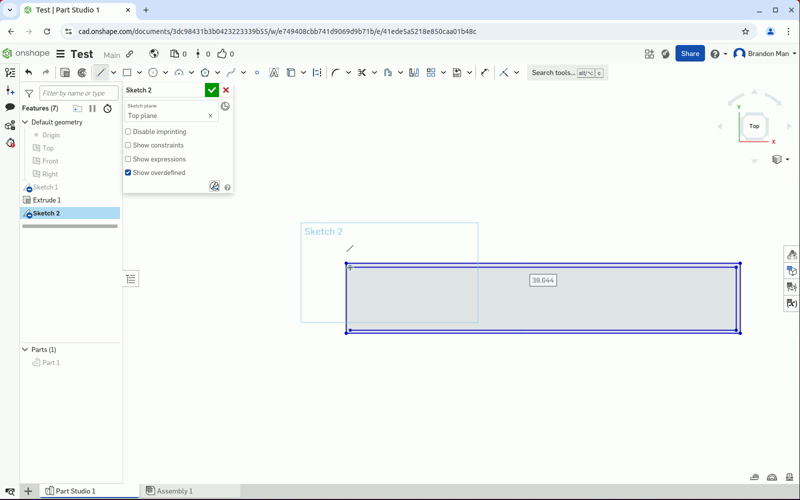
scroll(-6)
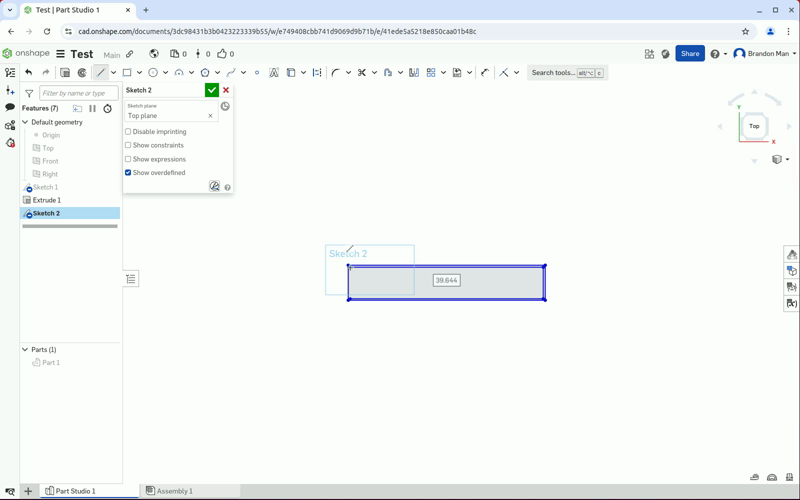
key_up(shift)
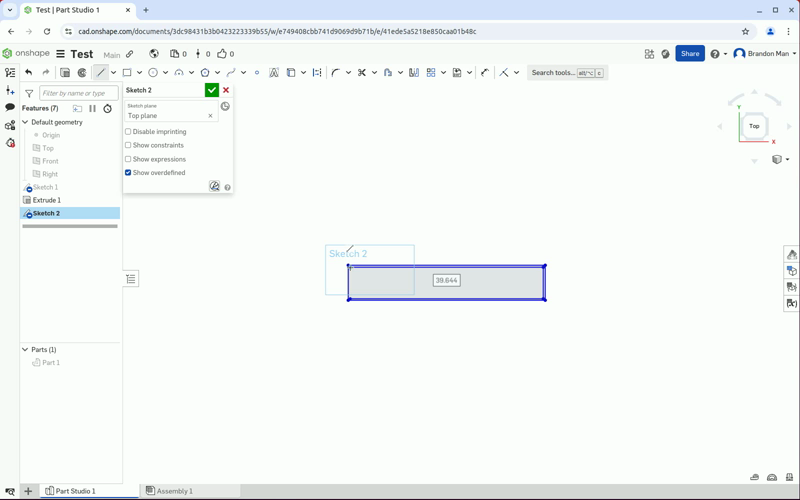
mouse_move(380, 267)
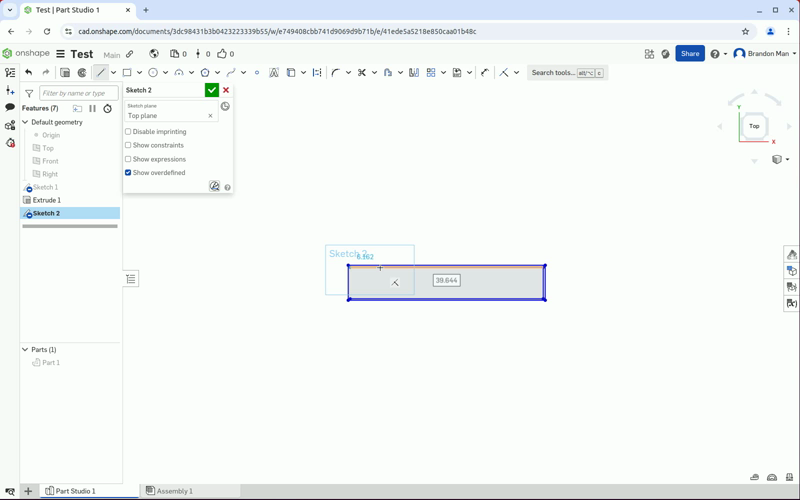
key_down(shift)
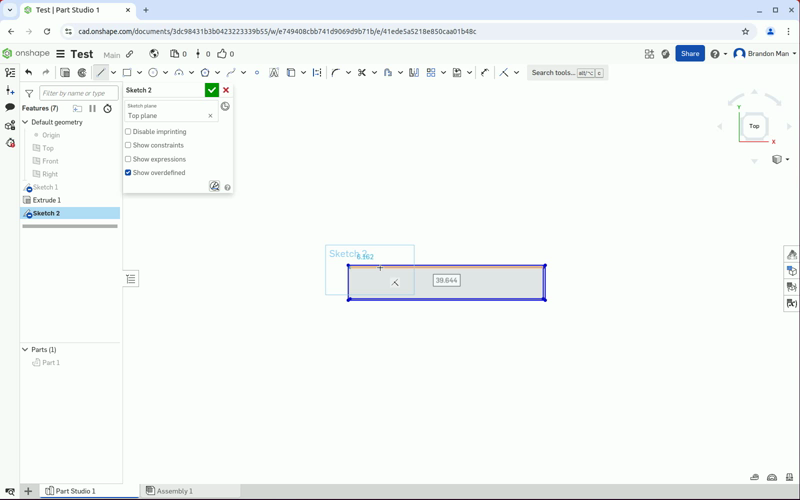
mouse_move(350, 298)
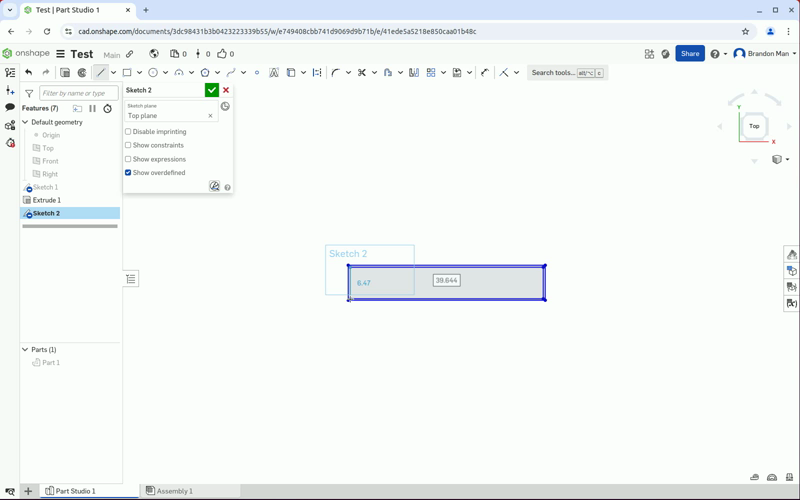
scroll(6)
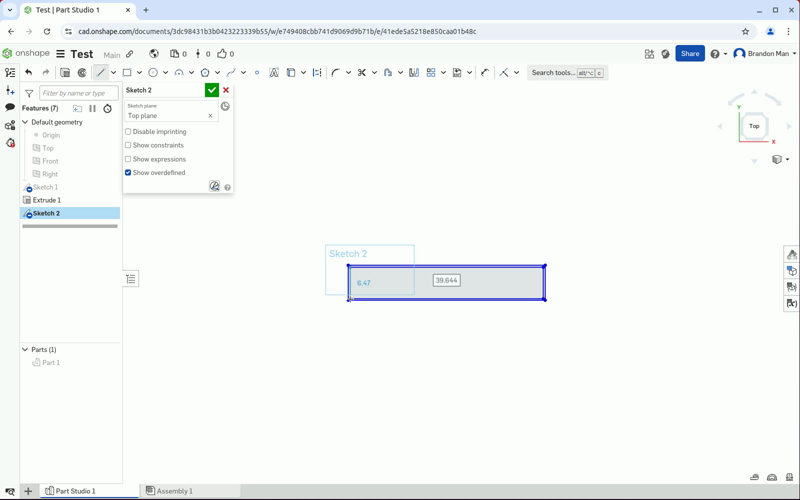
scroll(6)
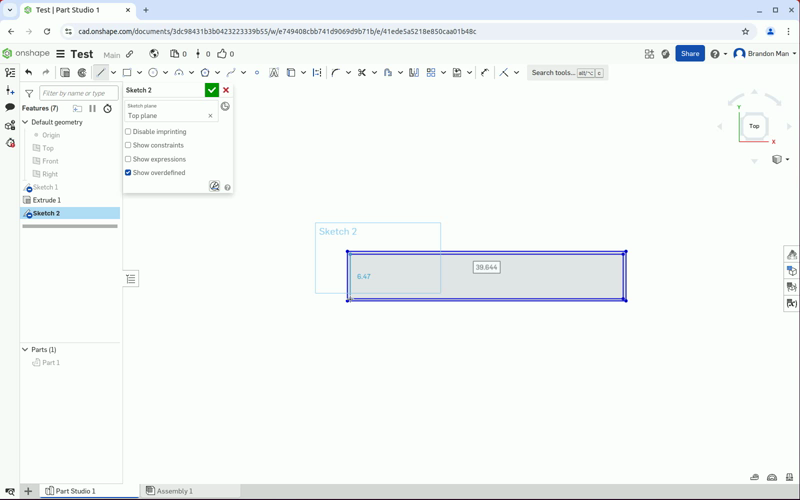
scroll(6)
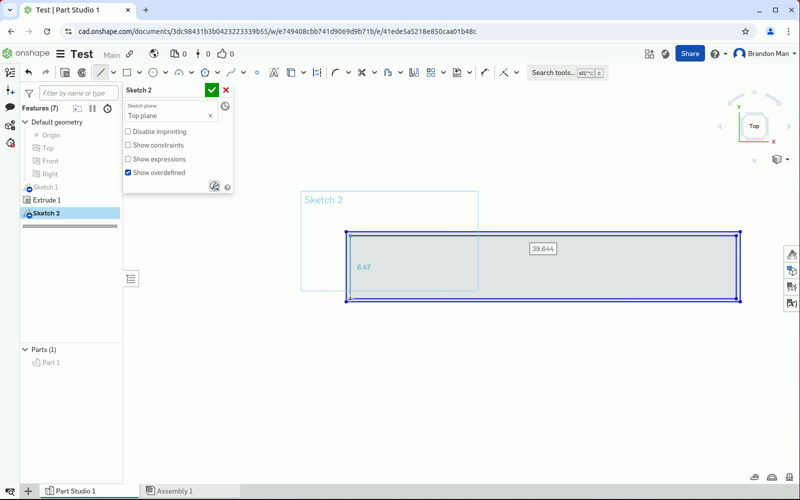
scroll(6)
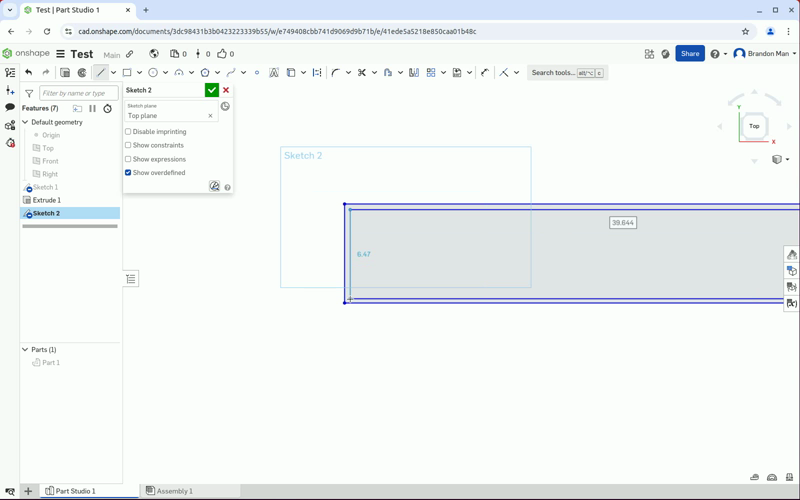
scroll(6)
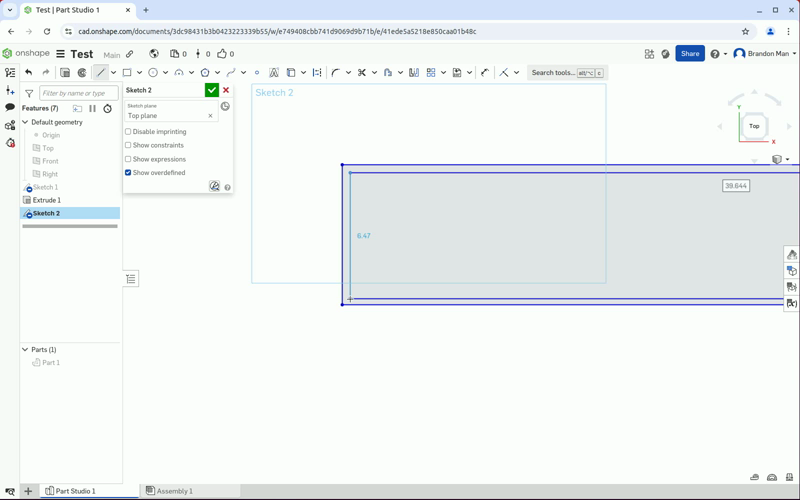
scroll(6)
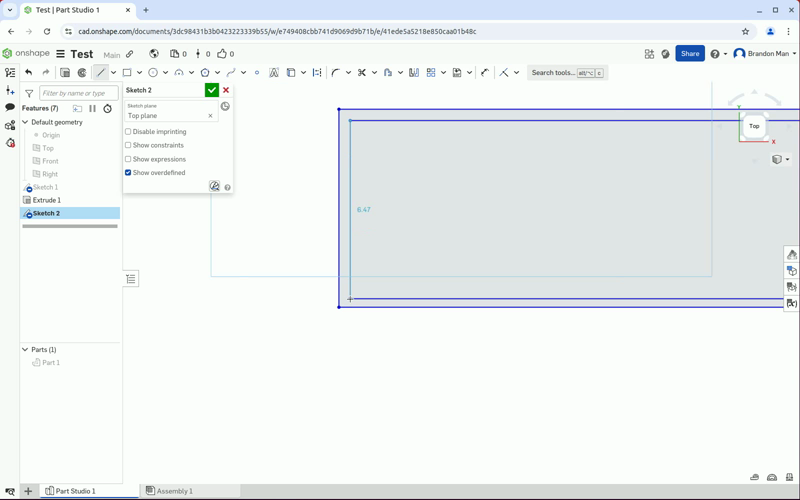
scroll(6)
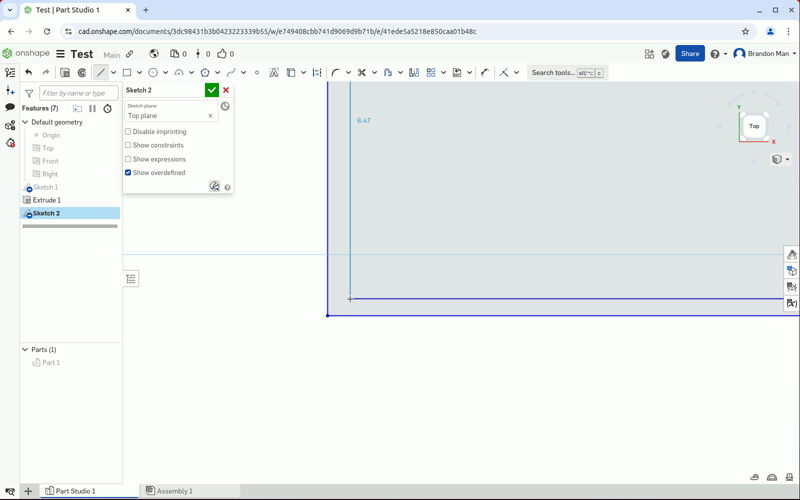
key_up(shift)
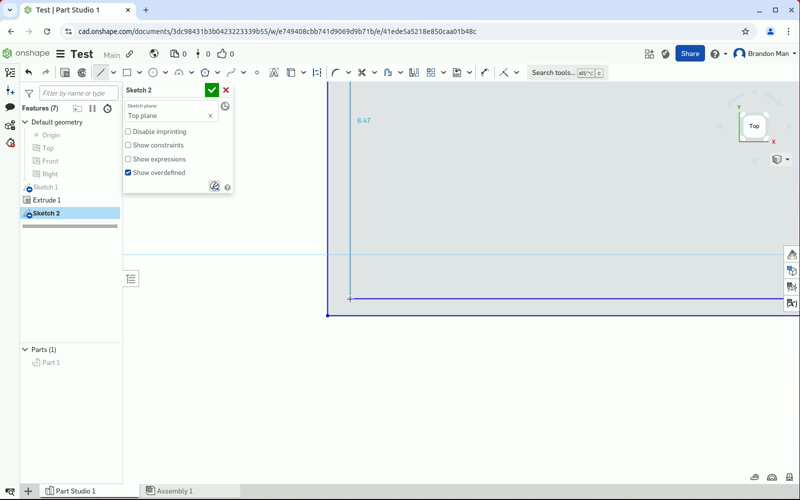
click(350, 298)
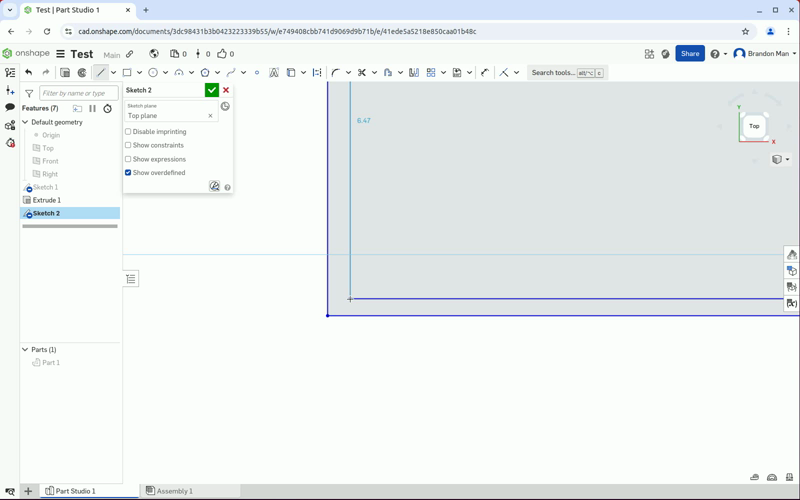
scroll(-6)
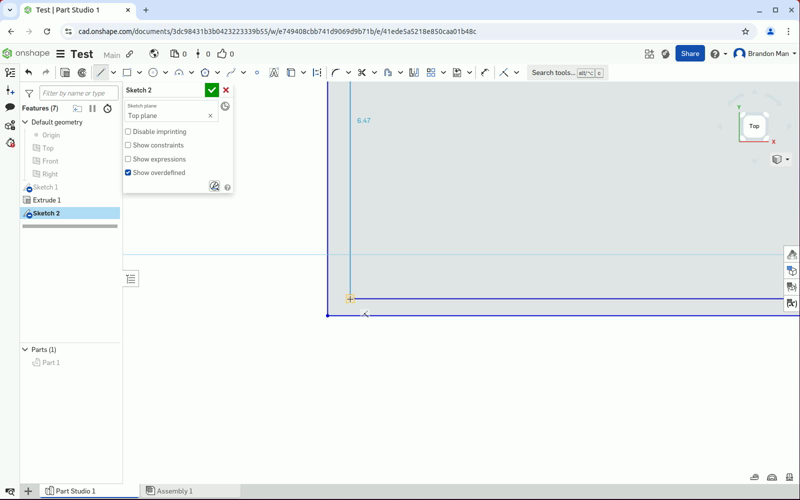
scroll(-6)
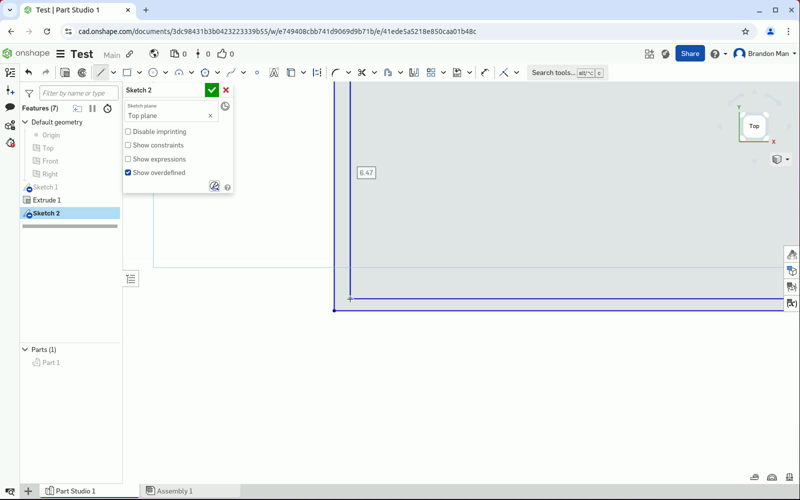
scroll(-6)
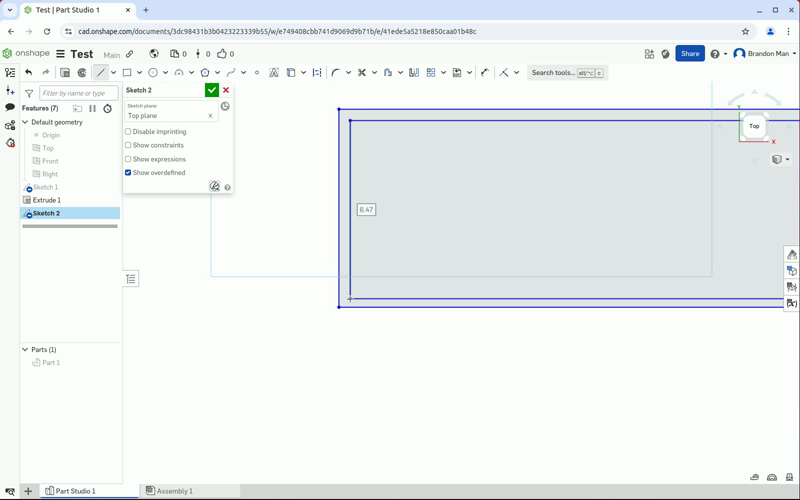
scroll(-6)
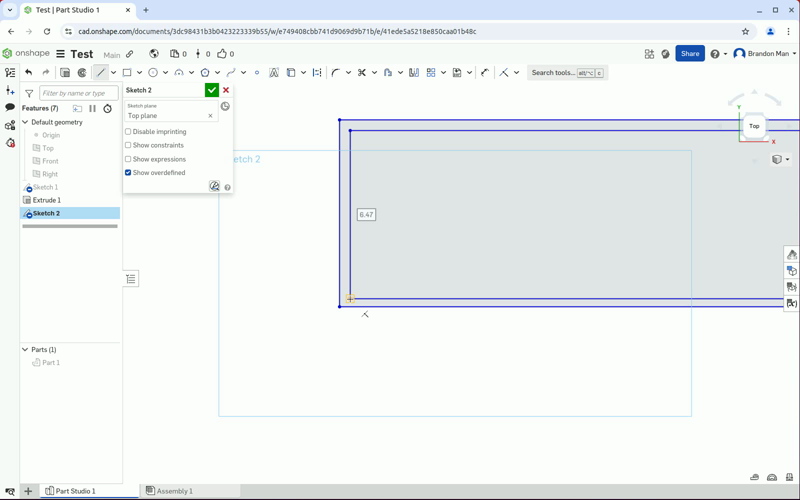
scroll(-6)
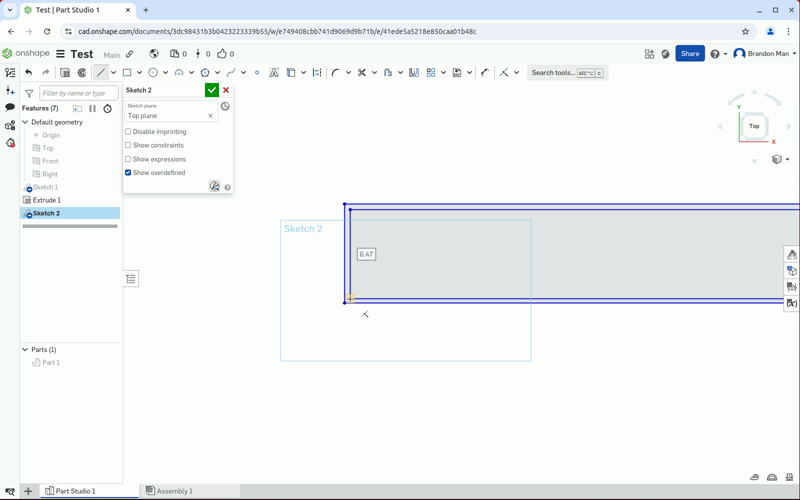
scroll(-6)
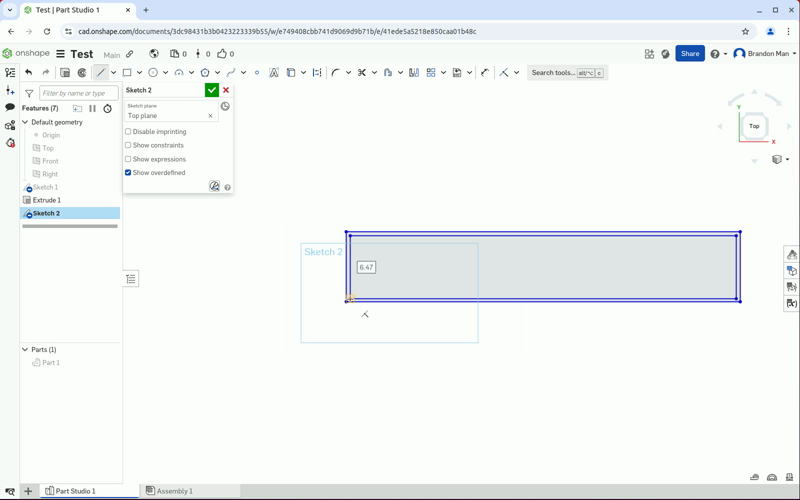
scroll(-6)
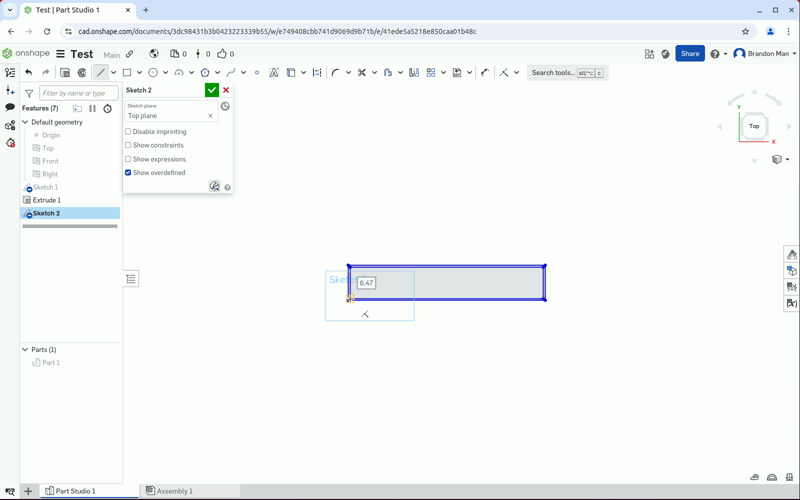
key(esc)
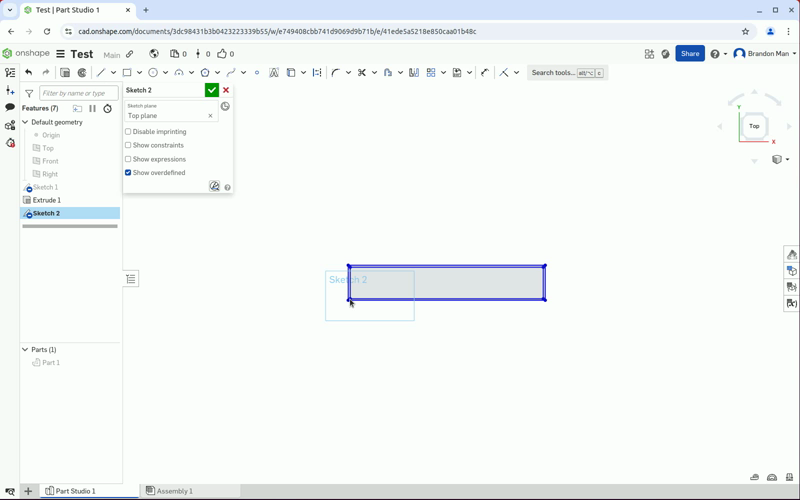
mouse_move(459, 266)
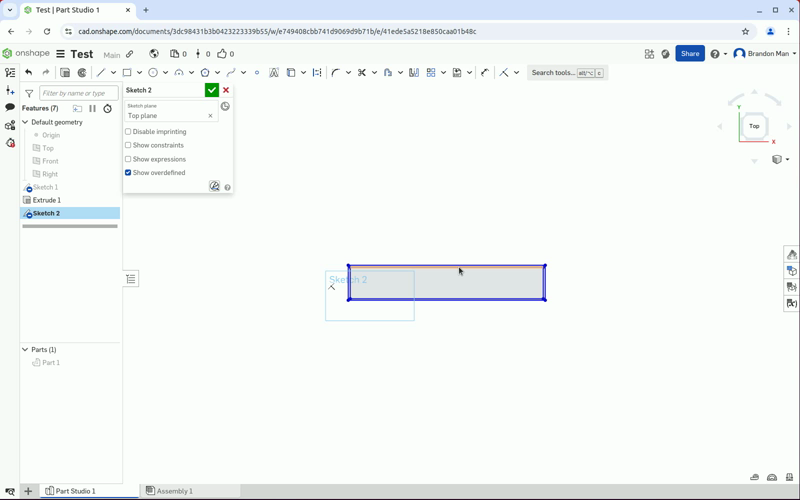
scroll(6)
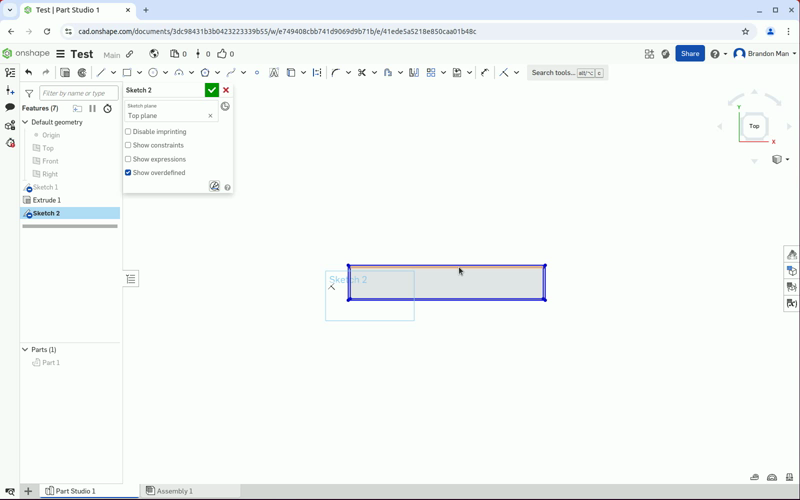
scroll(6)
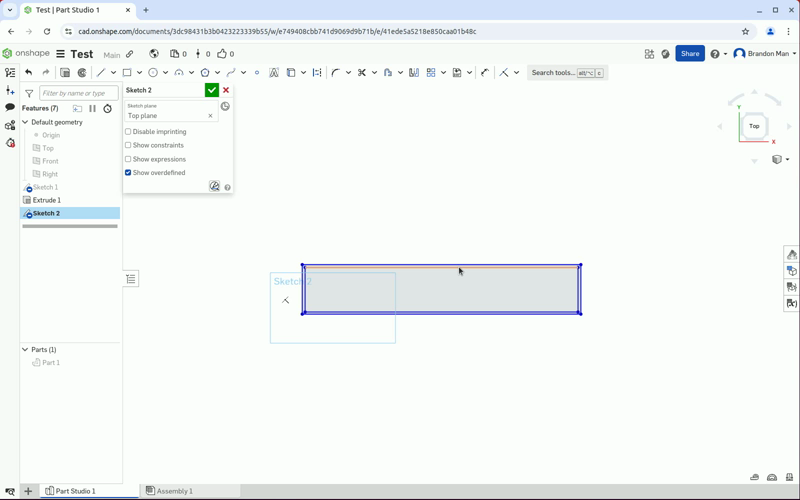
scroll(6)
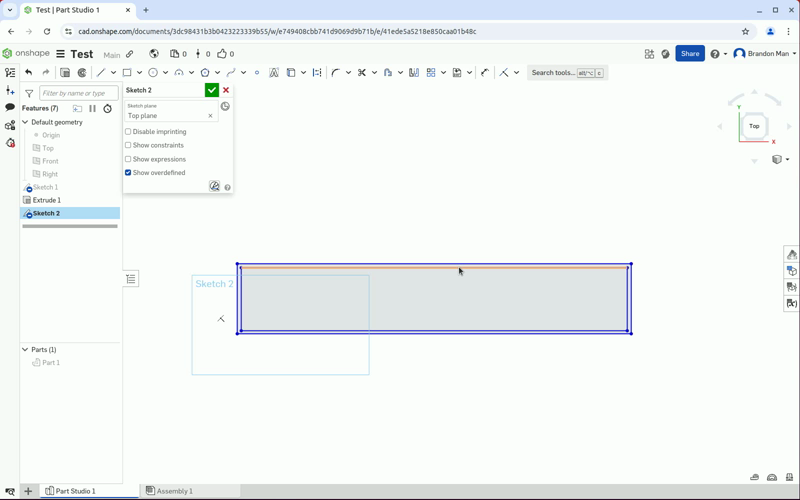
scroll(6)
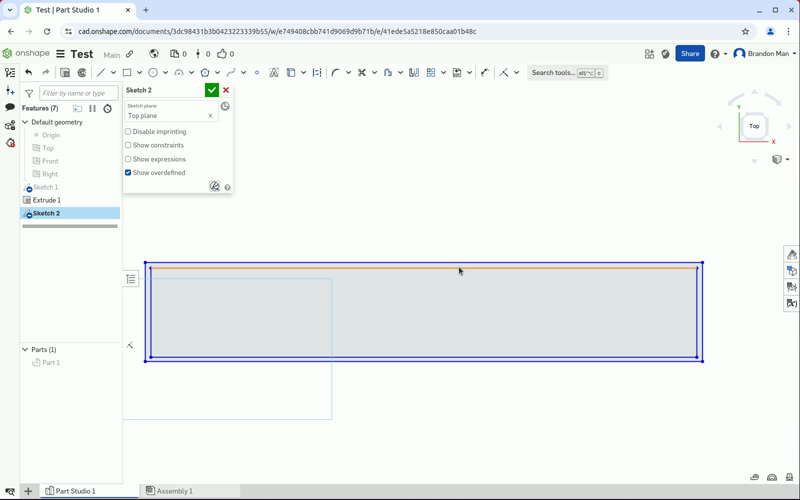
scroll(6)
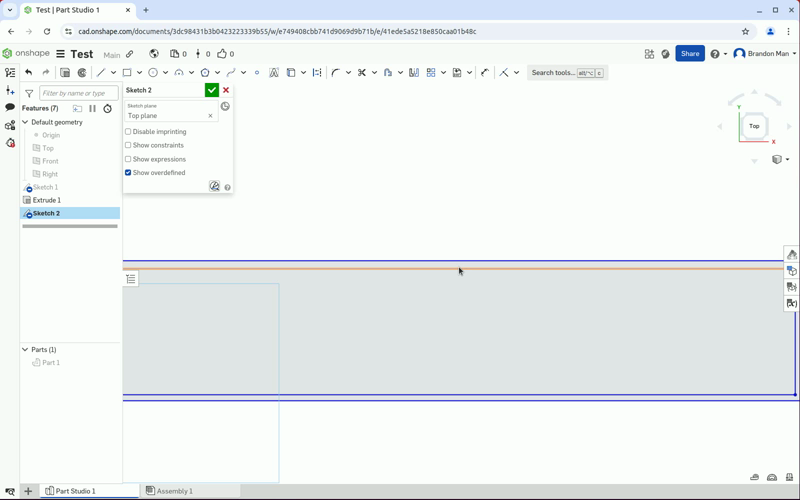
scroll(6)
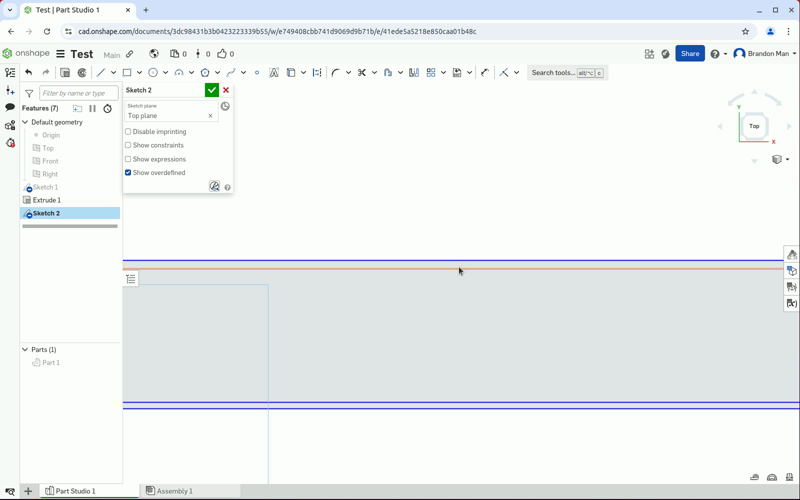
scroll(6)
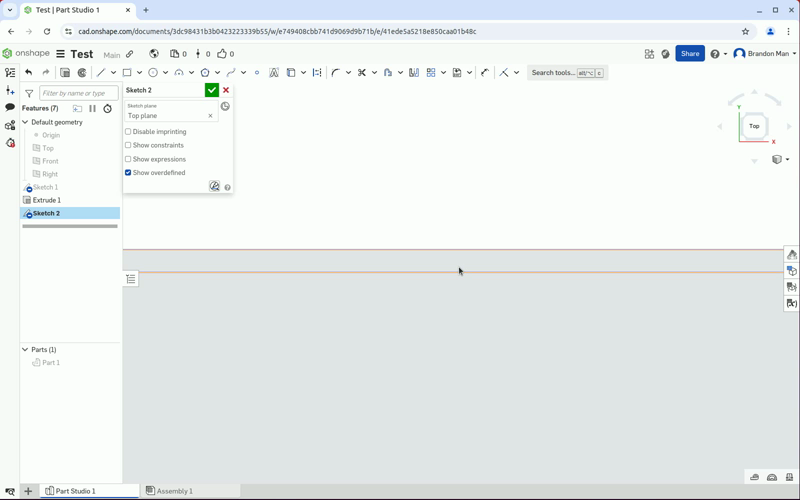
click(459, 266)
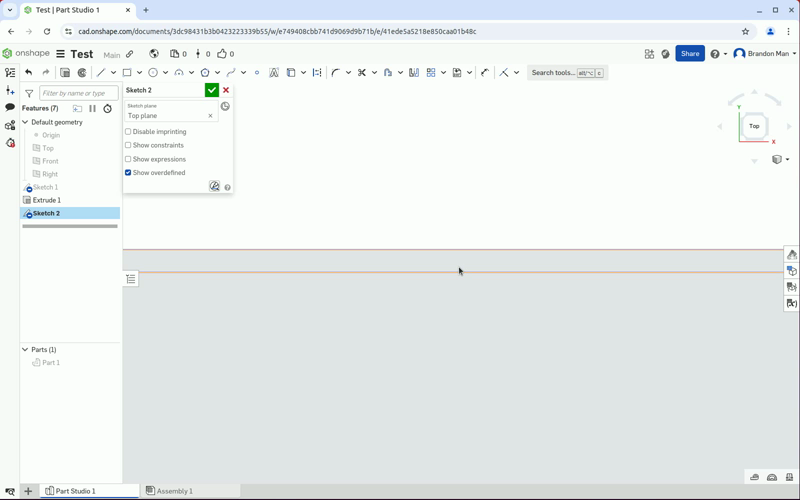
scroll(-6)
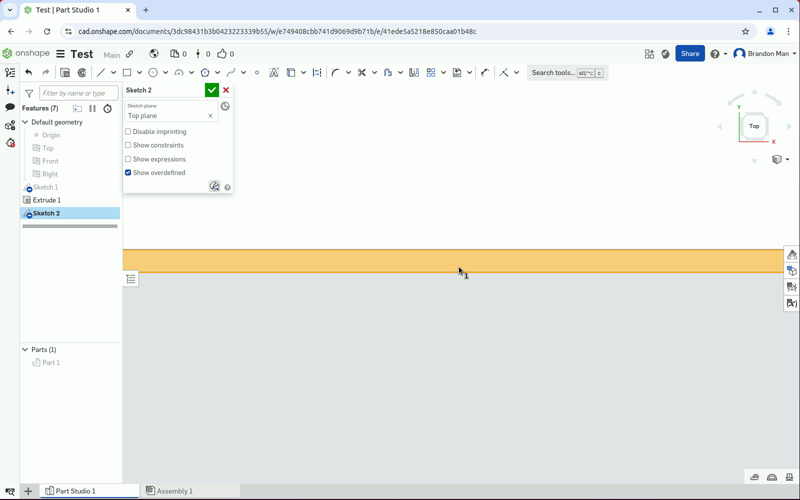
scroll(-6)
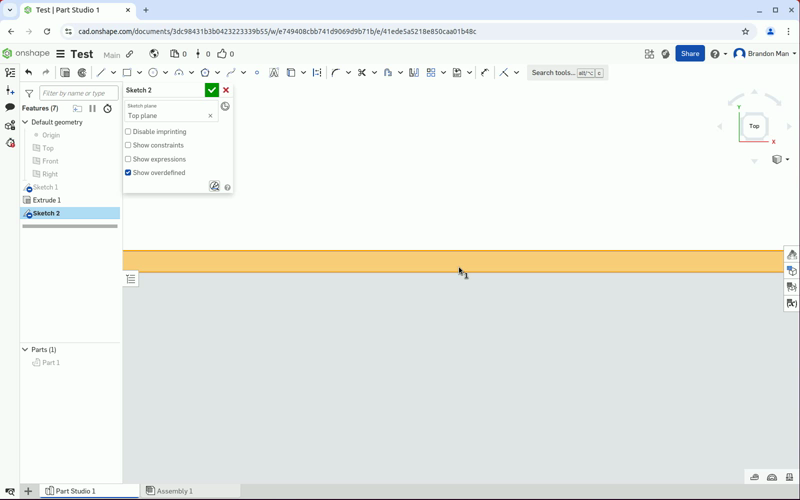
scroll(-6)
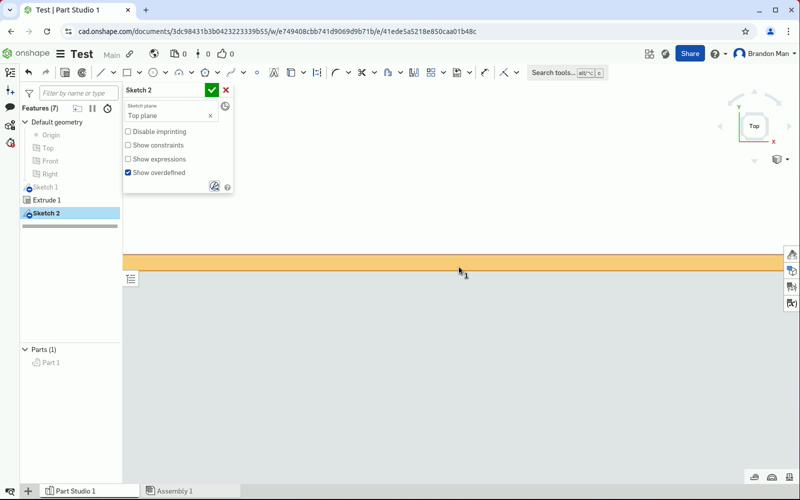
scroll(-6)
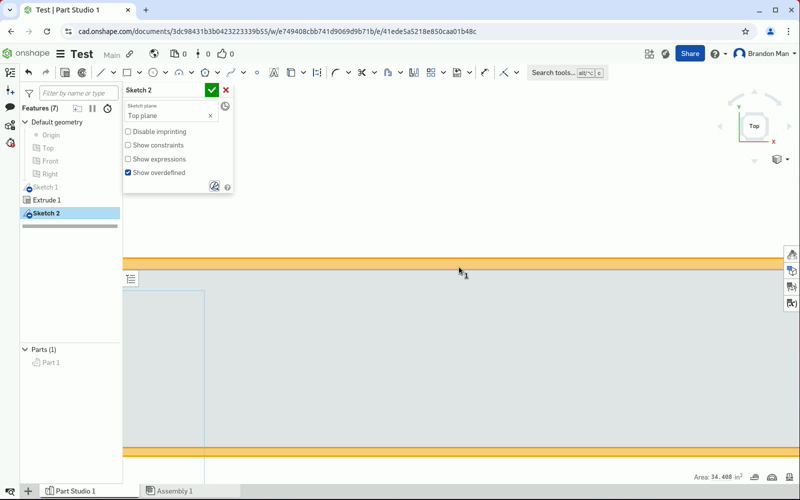
scroll(-6)
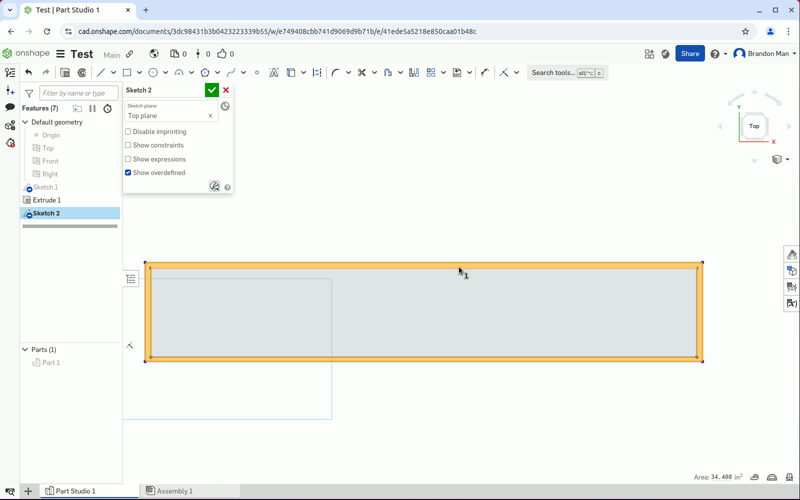
scroll(-6)
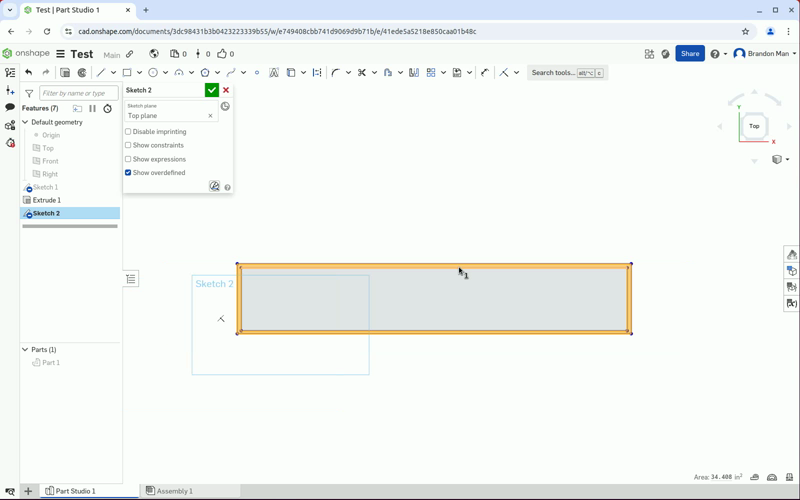
scroll(-6)
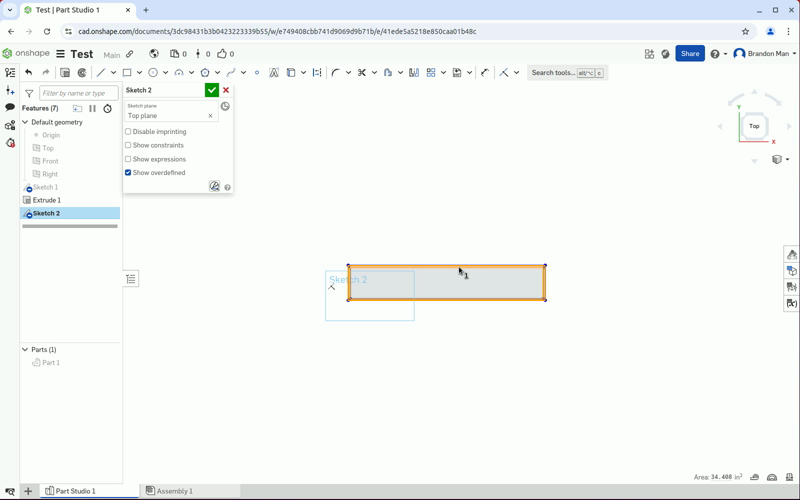
mouse_move(73, 352)
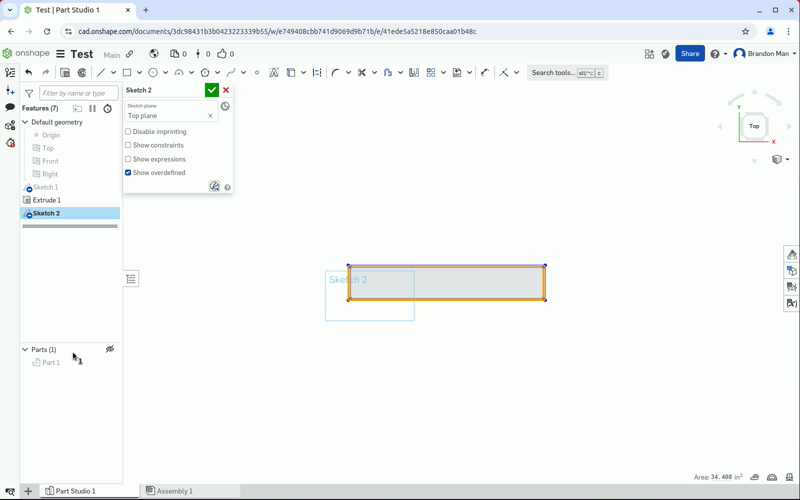
key(shift+y)
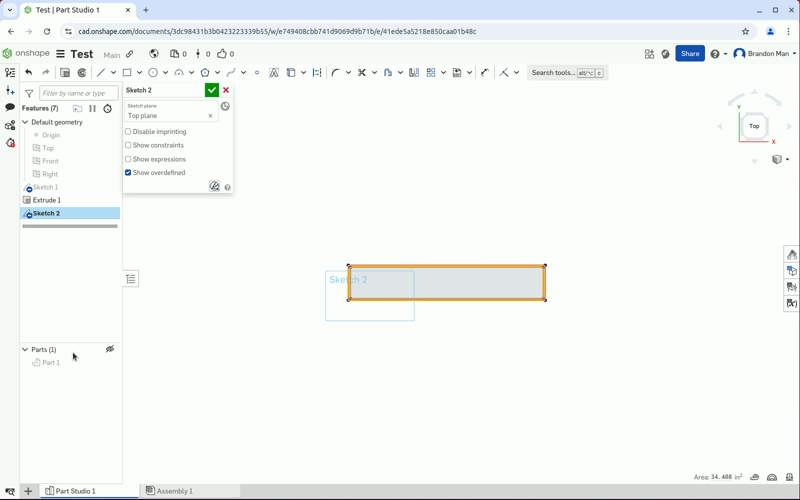
key(shift+e)
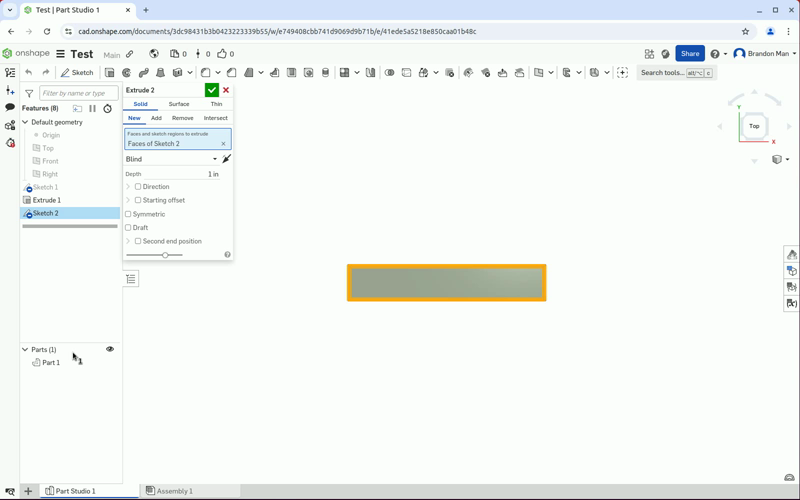
mouse_move(143, 106)
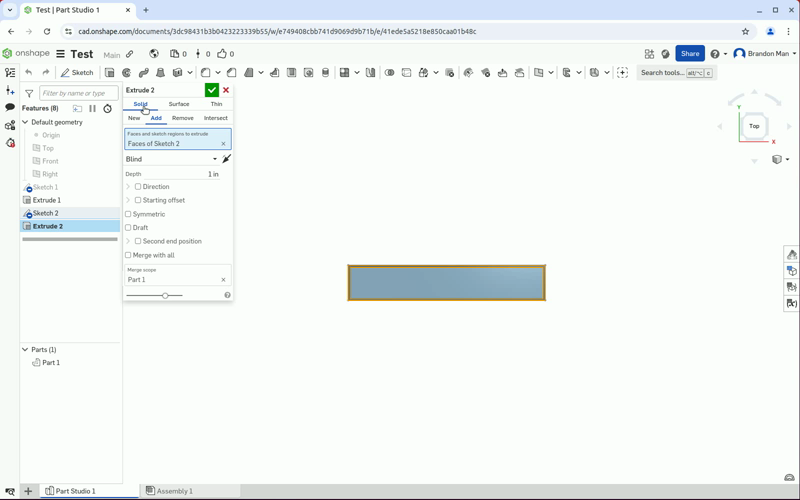
click(143, 106)
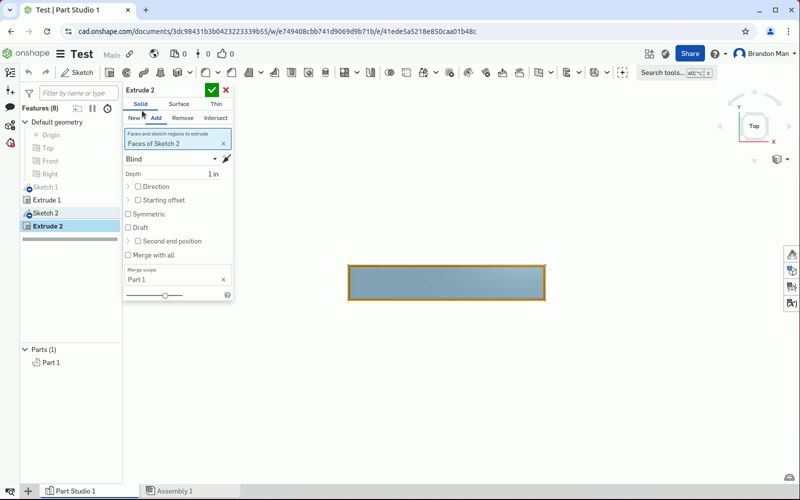
mouse_move(137, 120)
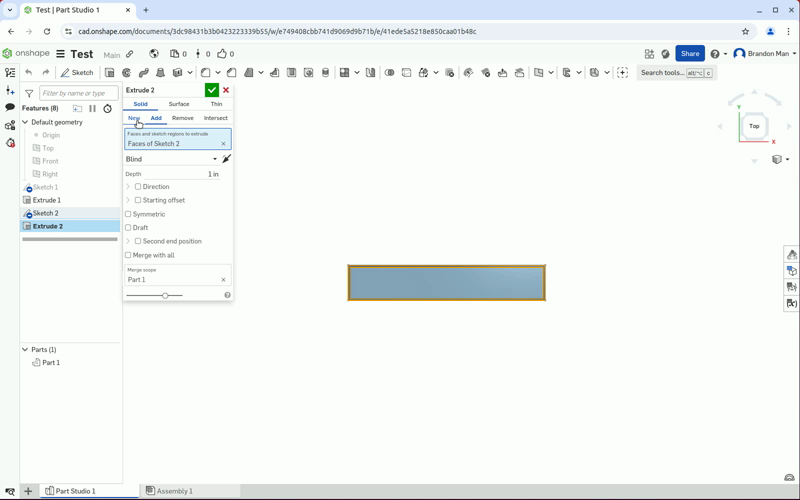
click(137, 120)
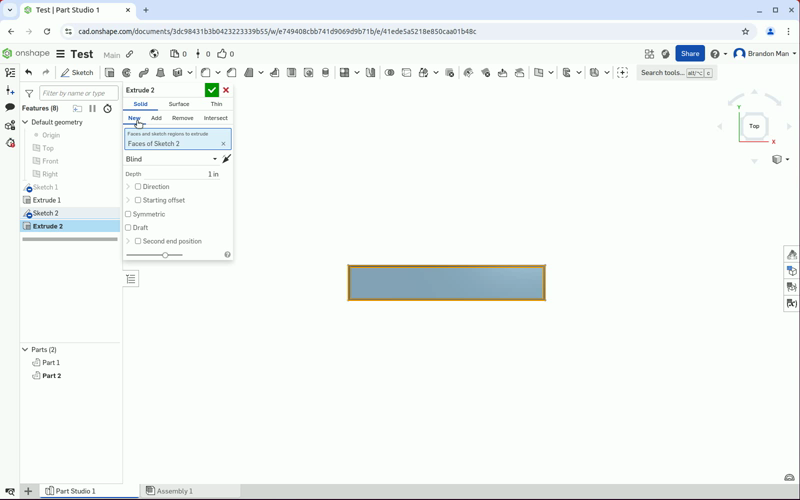
key(tab, 4)
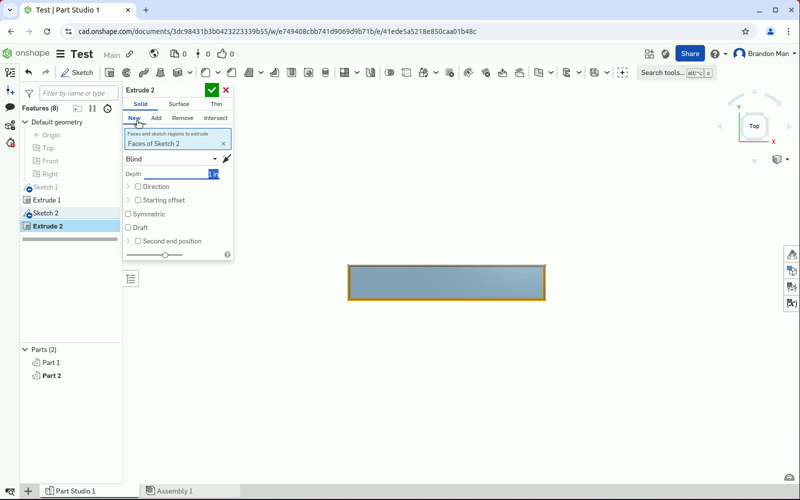
text(3.37)
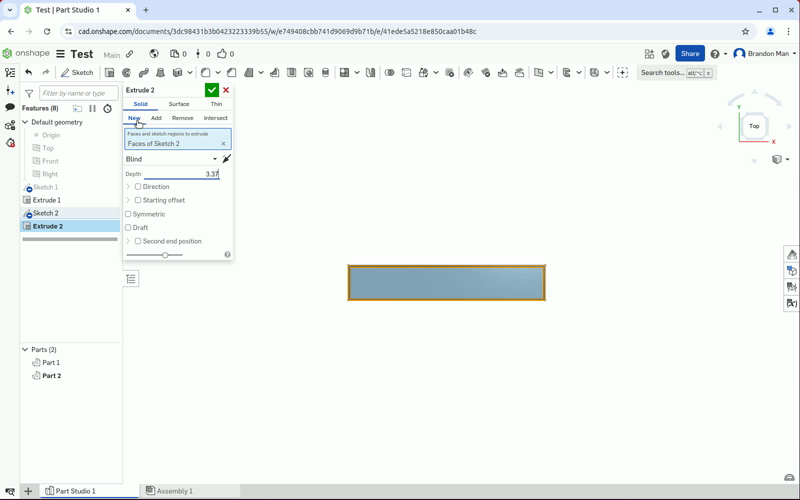
key(tab, 3)
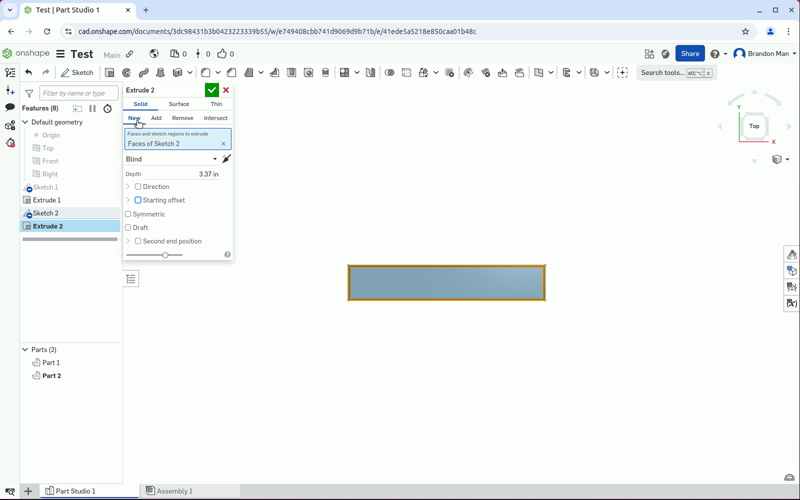
key(tab, 2)
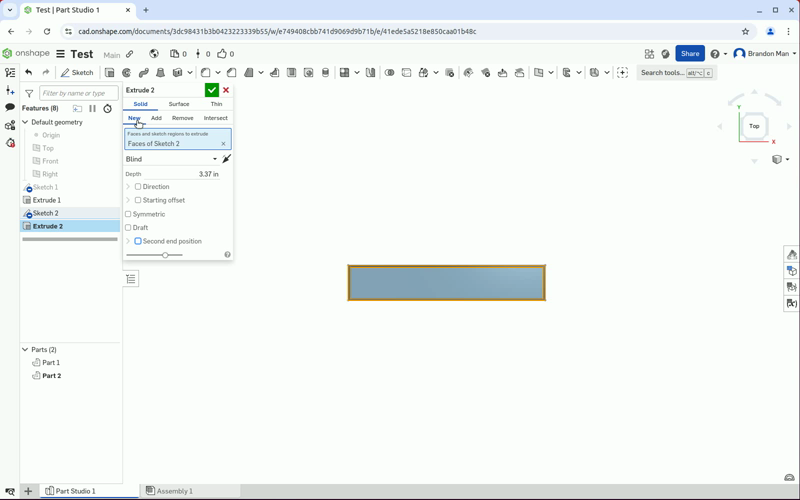
key(space)
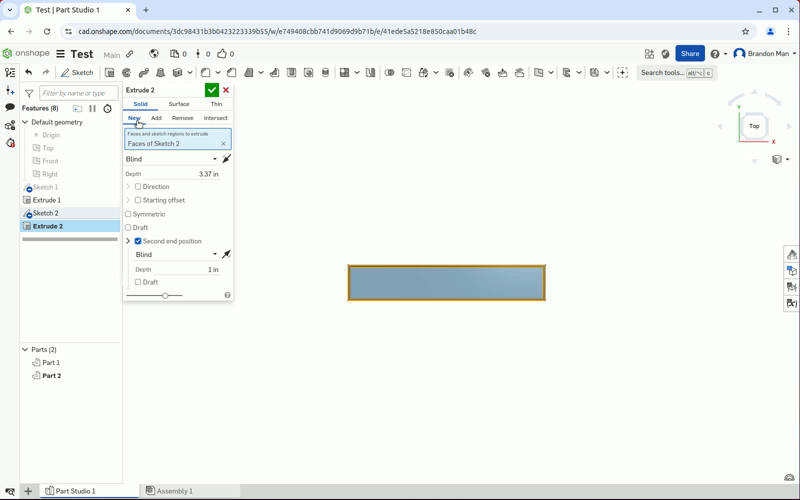
key(tab, 3)
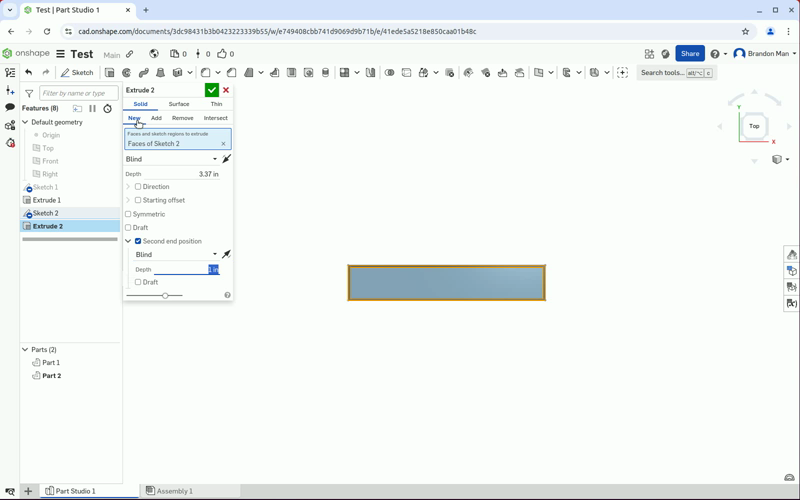
text(-0.241)
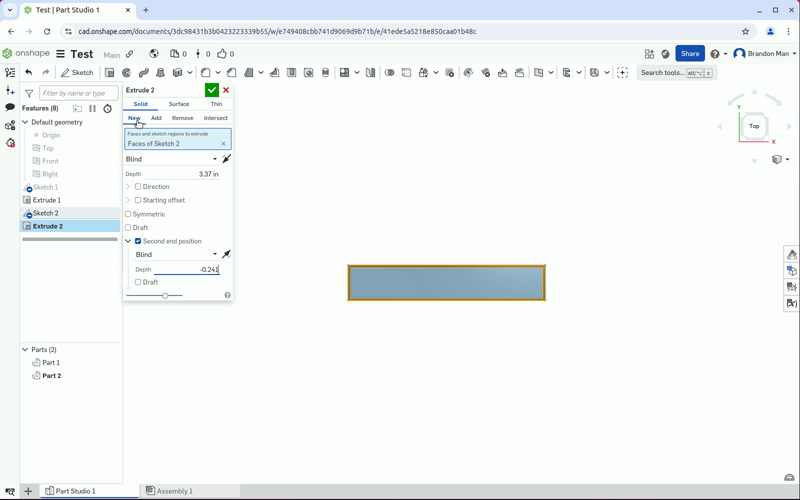
key(enter)
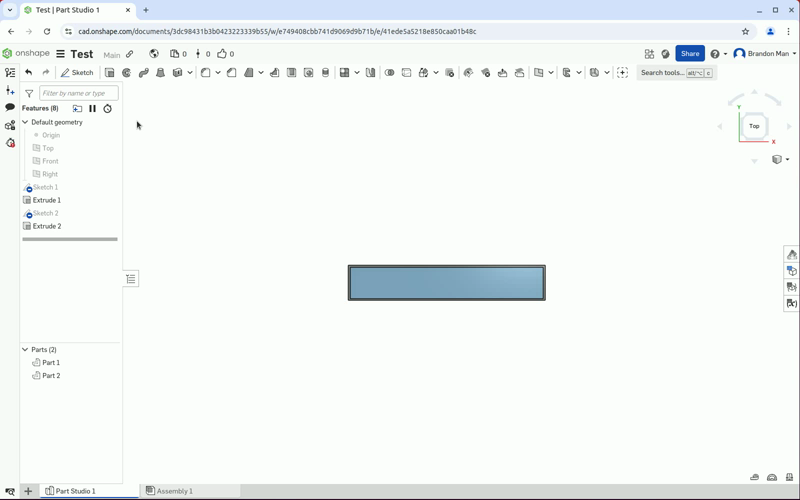
key(shift+h)
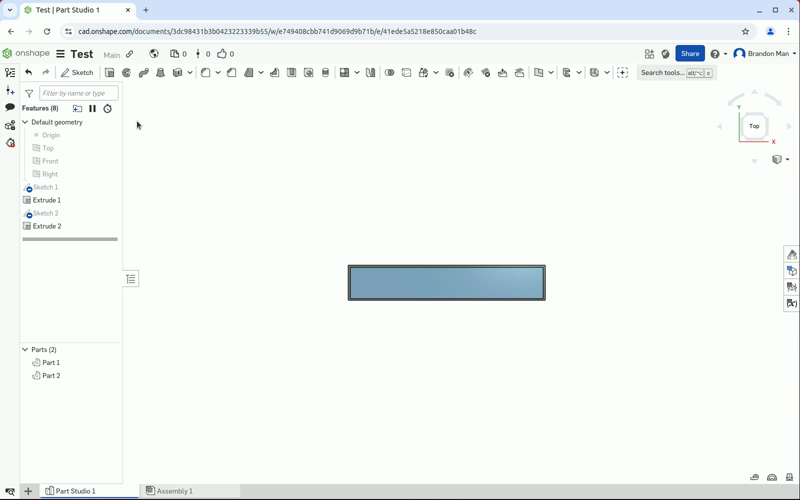
key(shift+h)
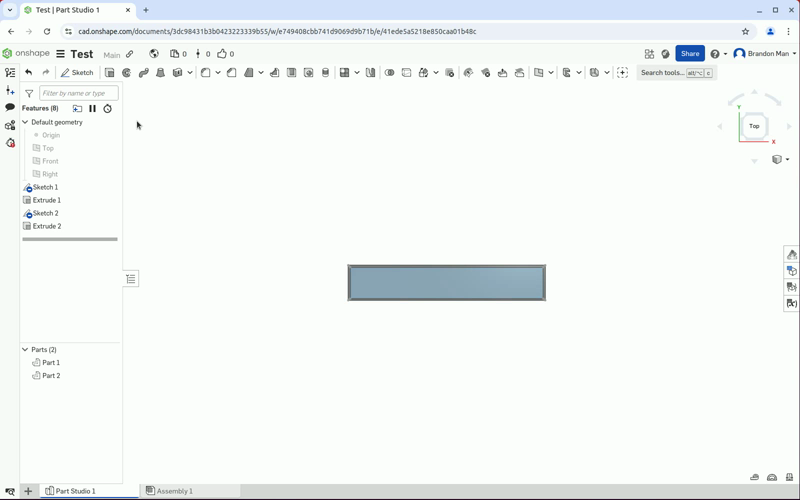
key(shift+7)
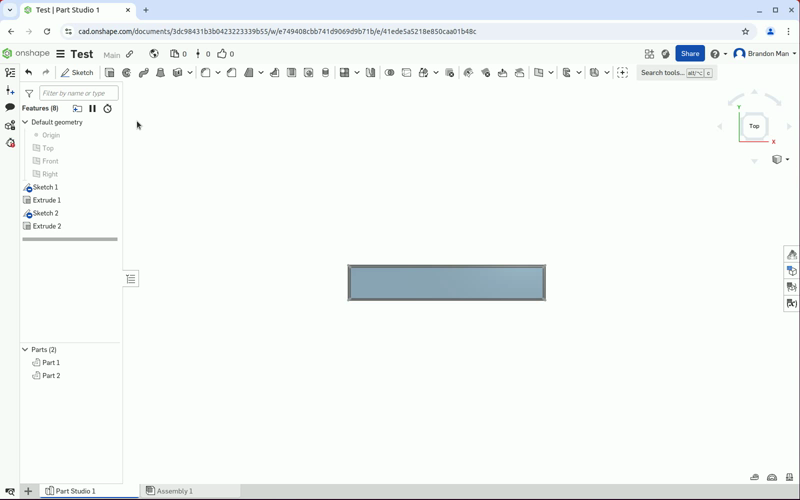
key(up, 3)
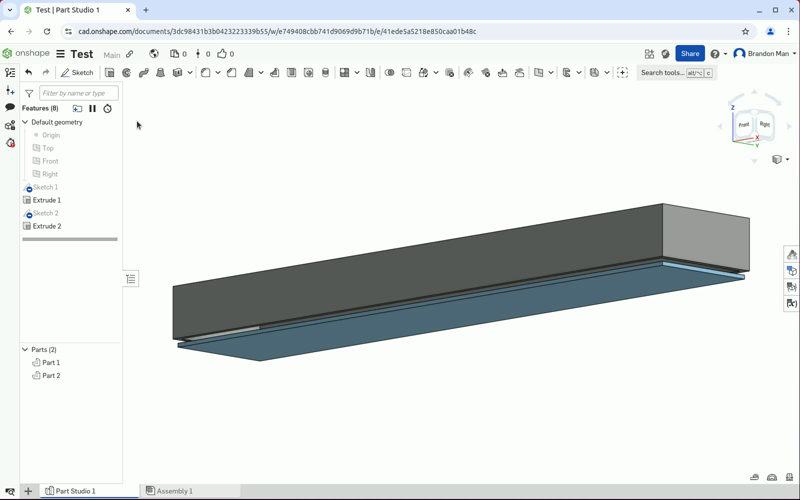
key(left, 3)
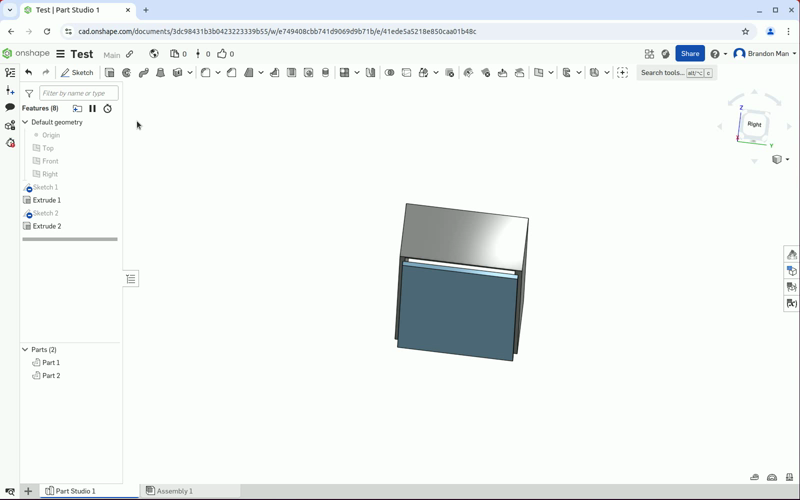
key(right, 3)
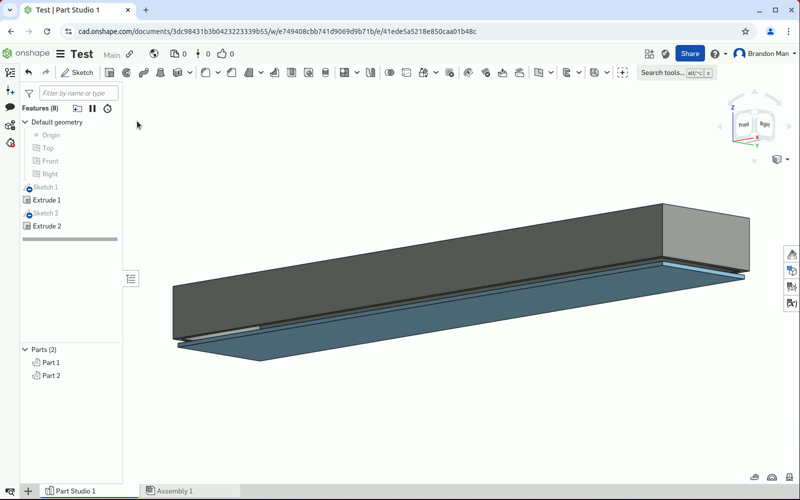
key(down, 3)
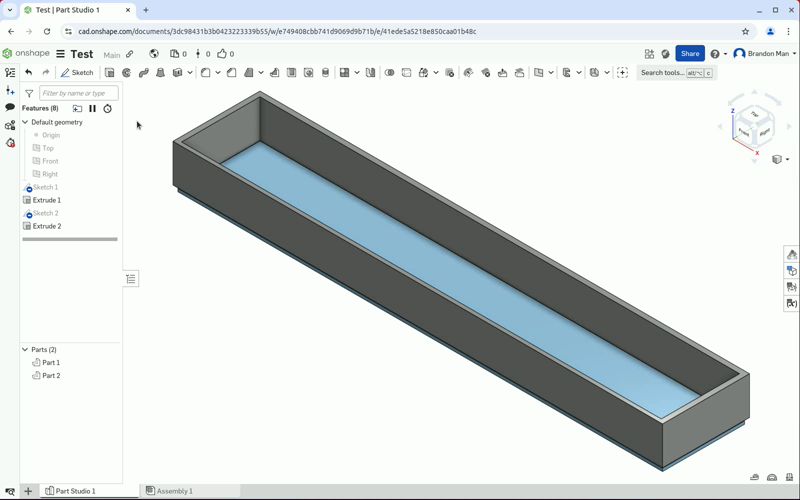
mouse_move(73, 189)
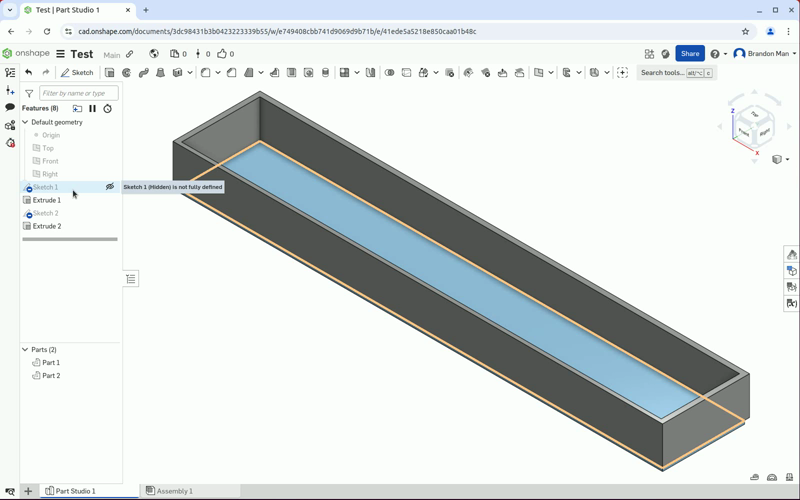
click(73, 189)